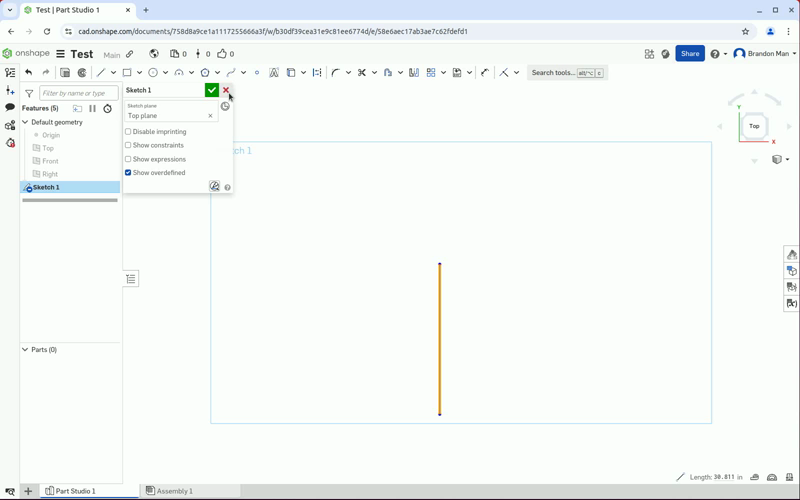
key(shift+h)
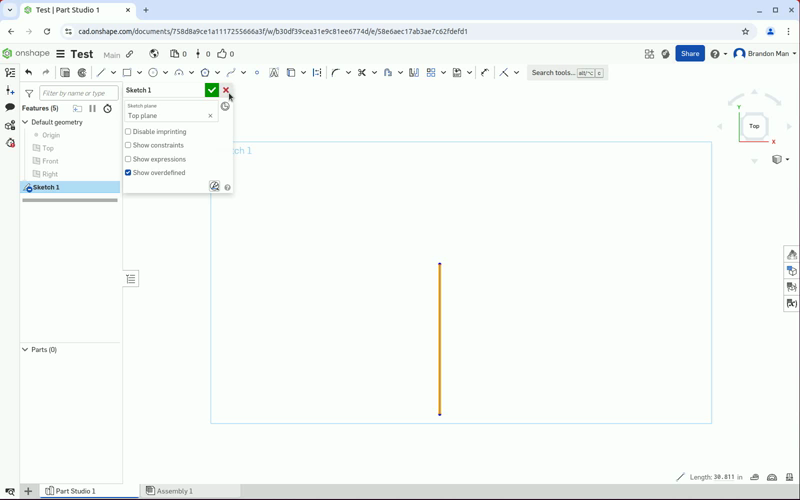
key(shift+s)
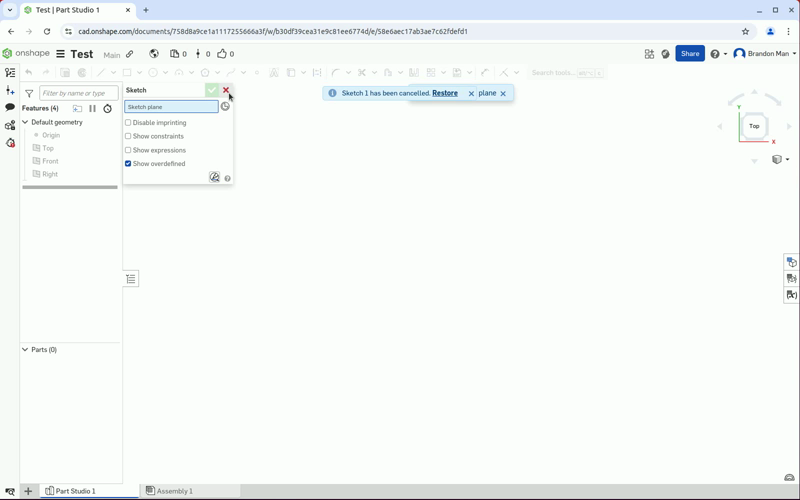
mouse_move(73, 150)
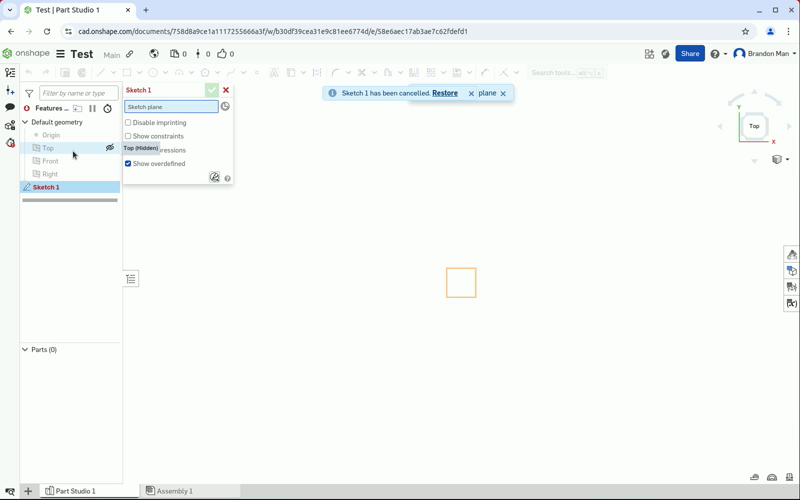
click(73, 150)
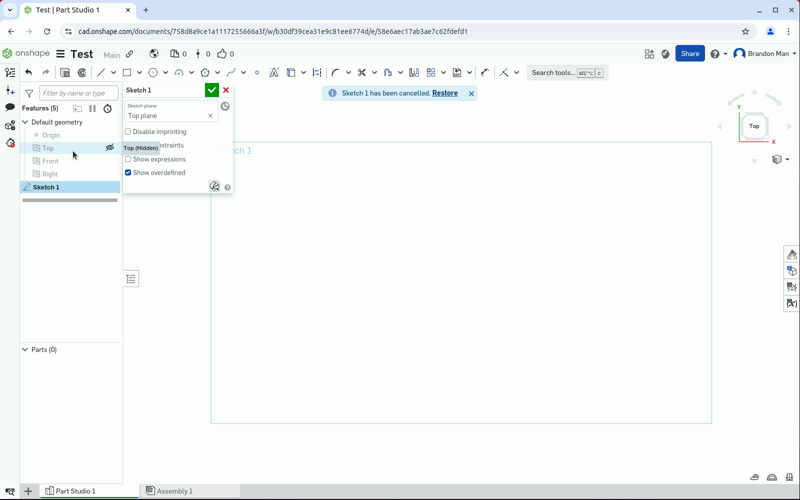
mouse_move(73, 352)
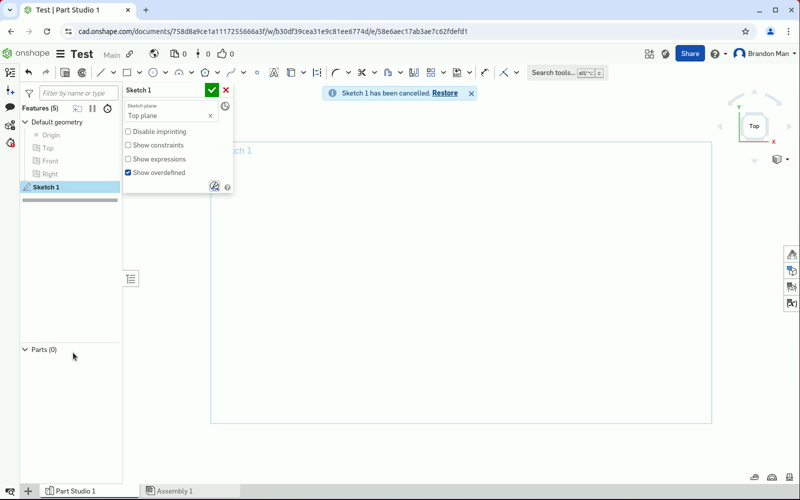
key(y)
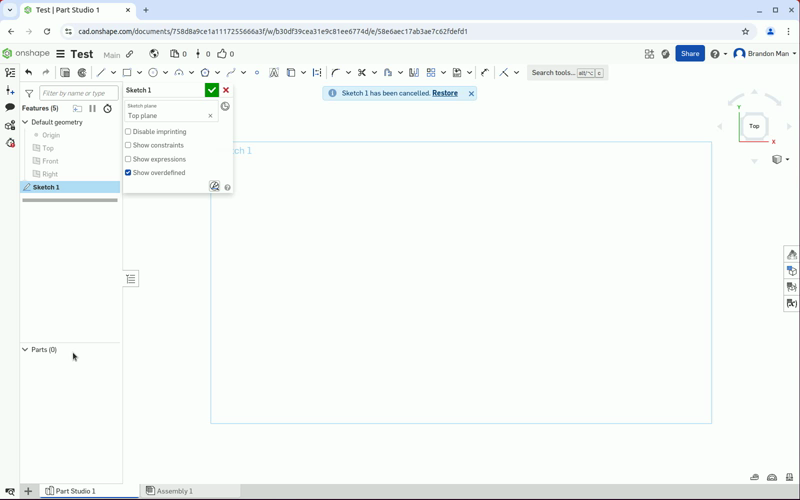
key(c)
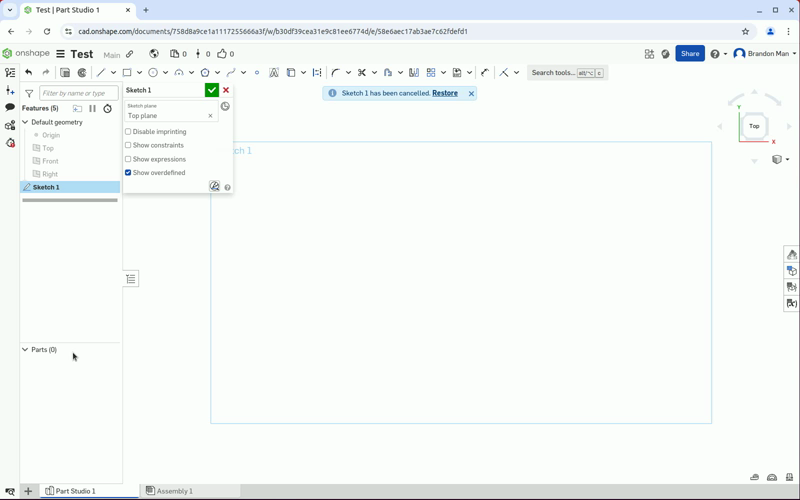
key_down(shift)
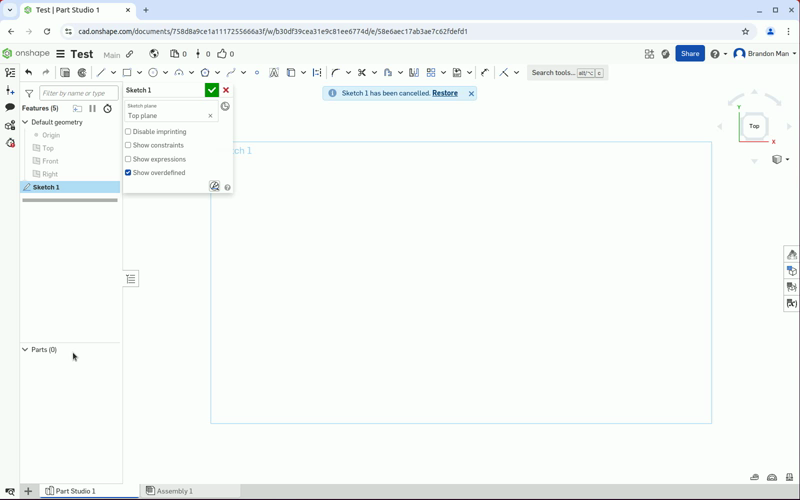
mouse_move(461, 282)
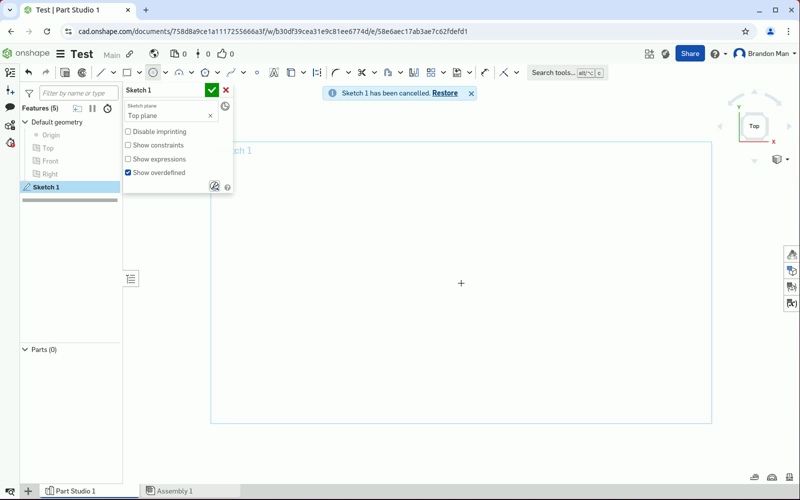
click(461, 282)
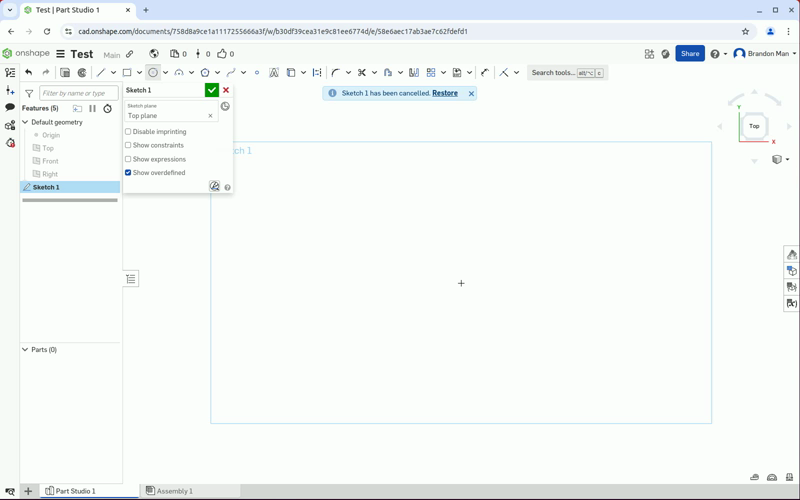
key_up(shift)
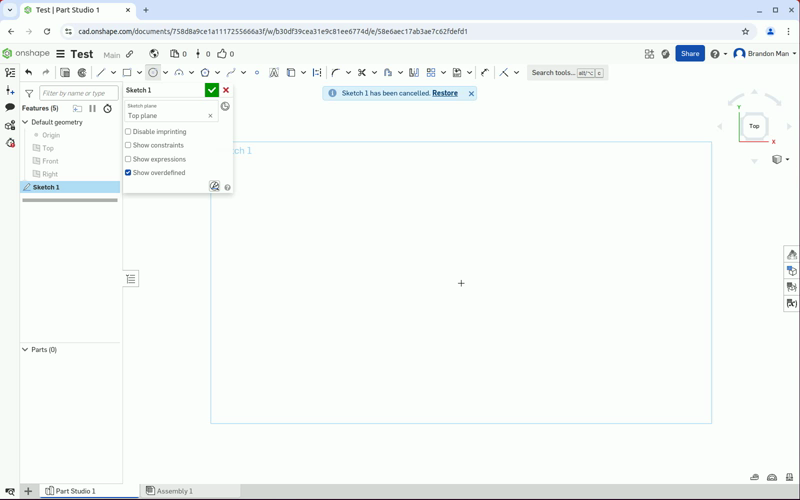
mouse_move(574, 282)
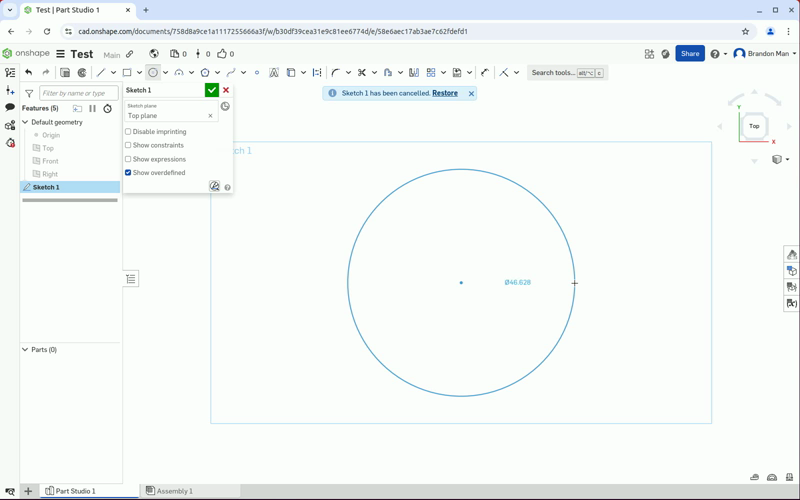
click(574, 282)
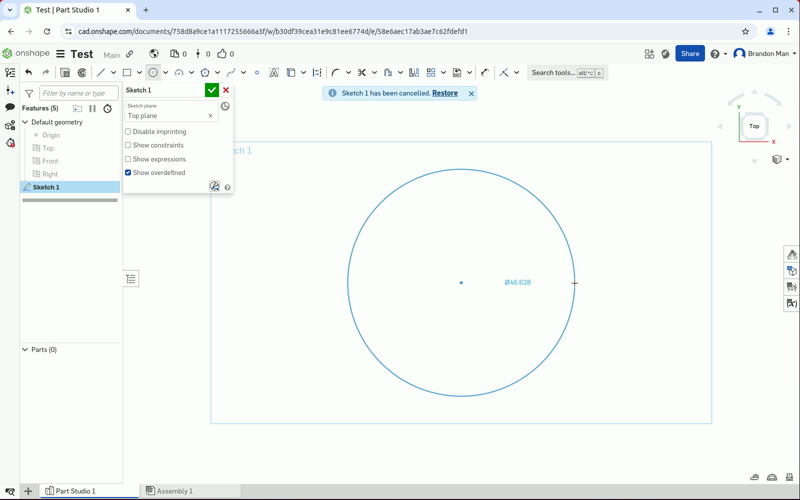
key(esc)
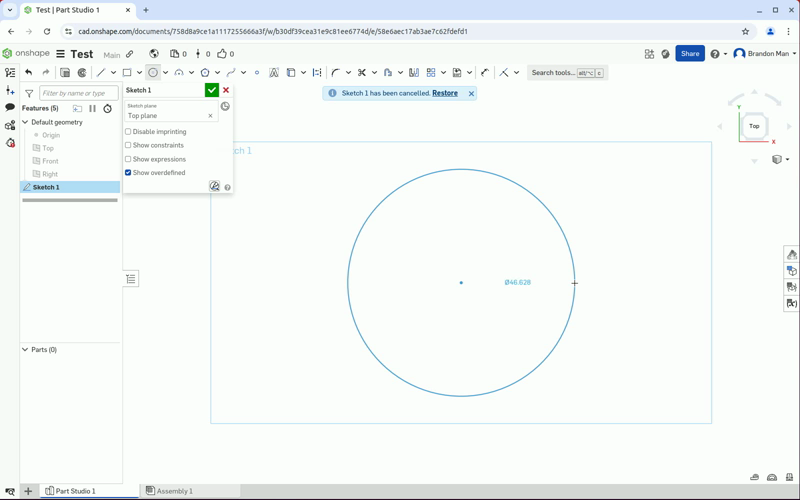
key(c)
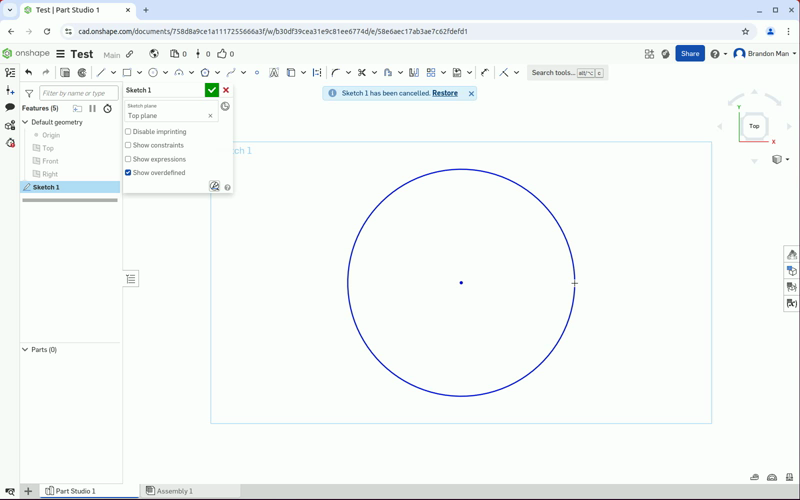
key_down(shift)
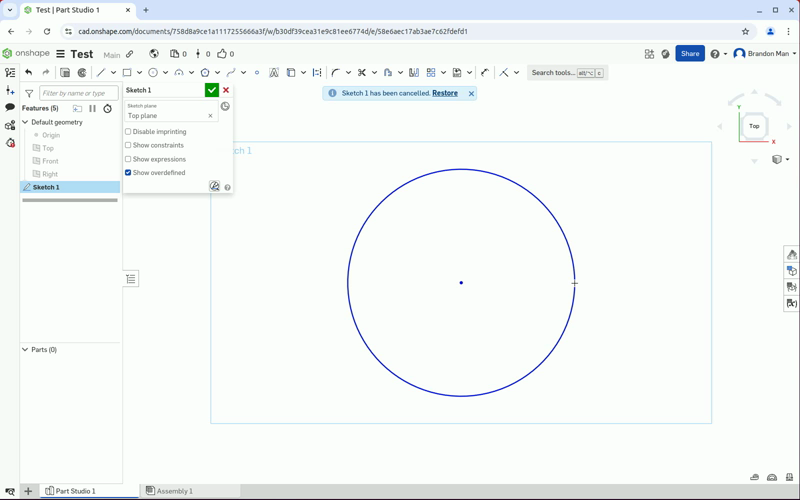
mouse_move(461, 282)
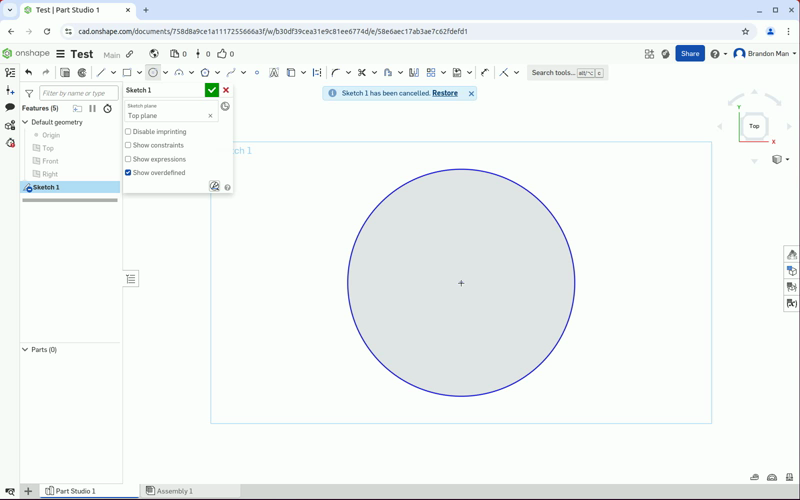
click(461, 282)
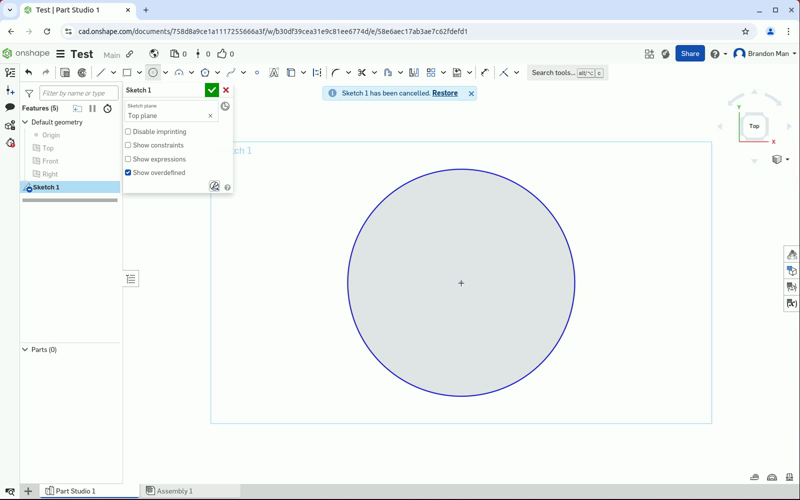
key_up(shift)
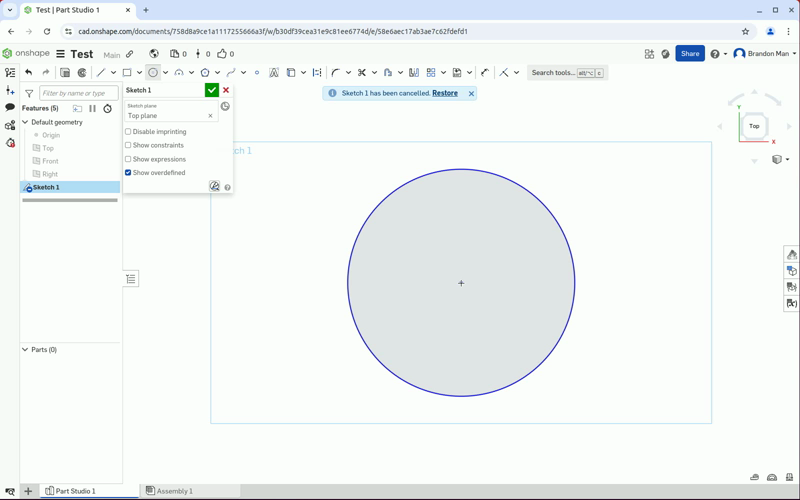
mouse_move(529, 282)
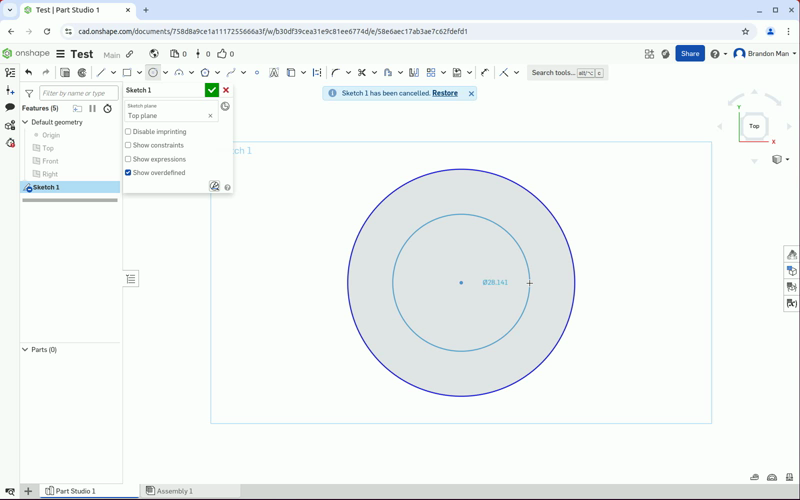
click(529, 282)
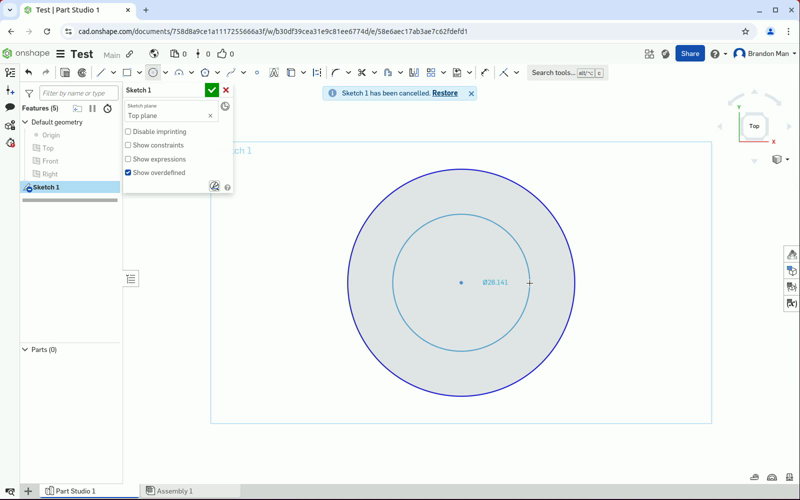
key(esc)
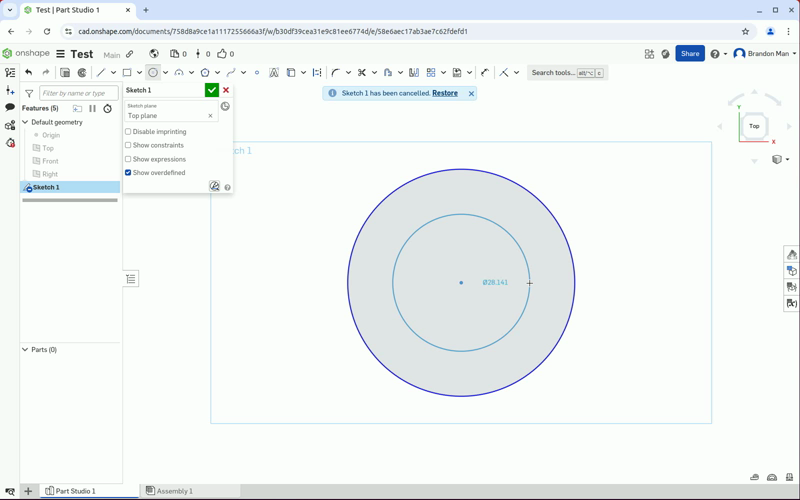
mouse_move(368, 281)
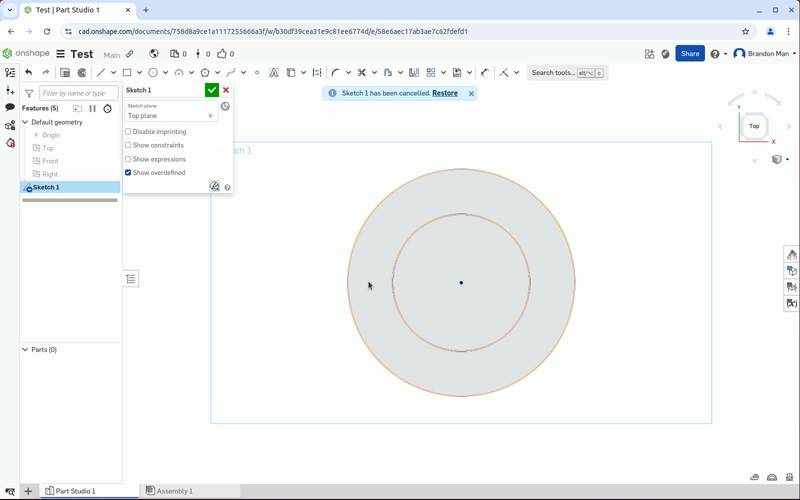
click(368, 281)
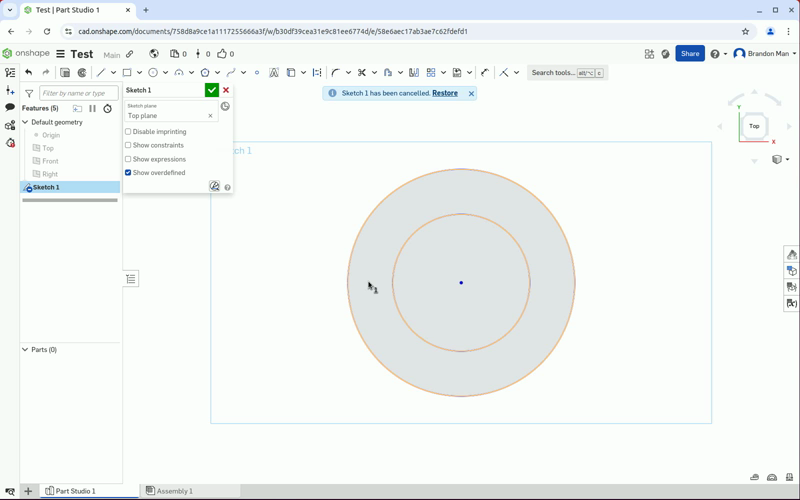
mouse_move(73, 352)
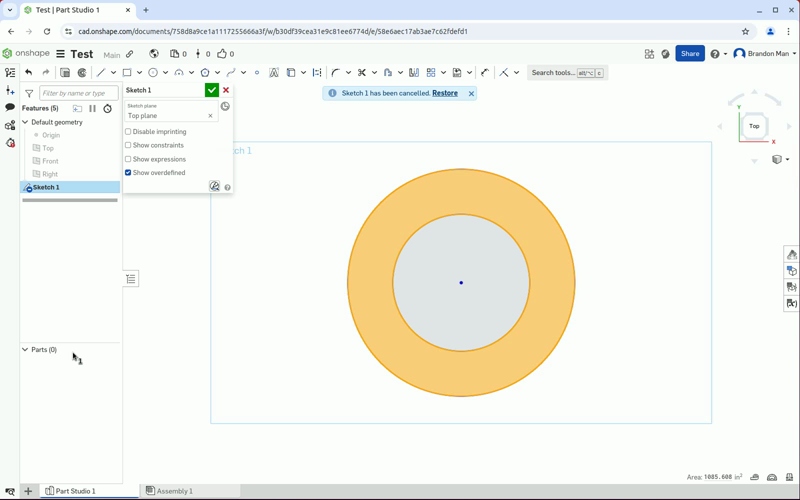
key(shift+y)
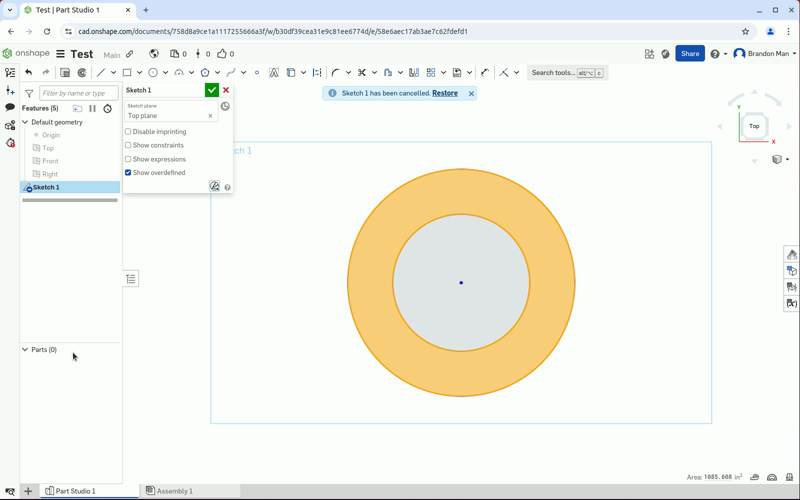
key(shift+e)
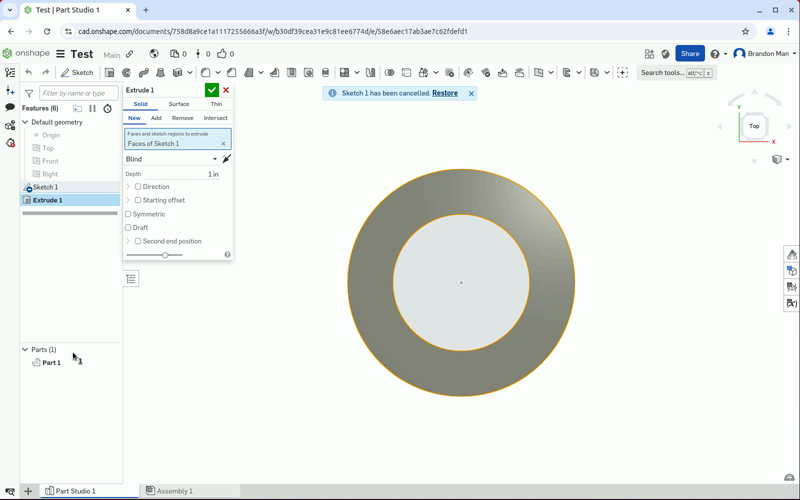
mouse_move(143, 106)
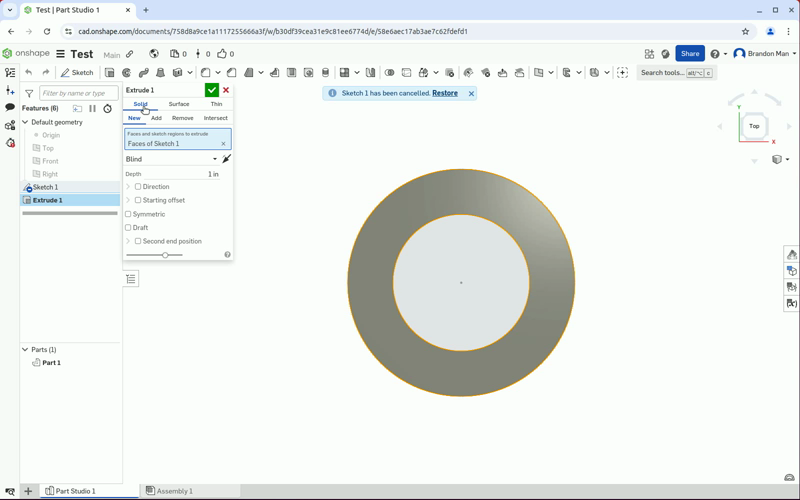
click(143, 106)
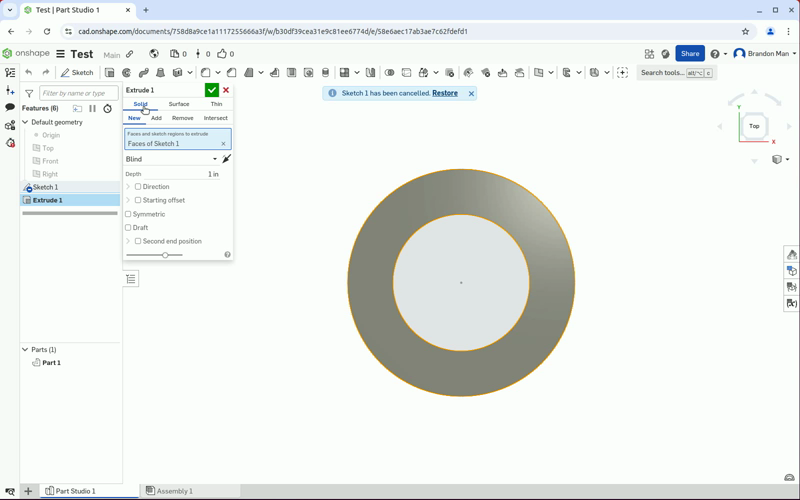
mouse_move(137, 120)
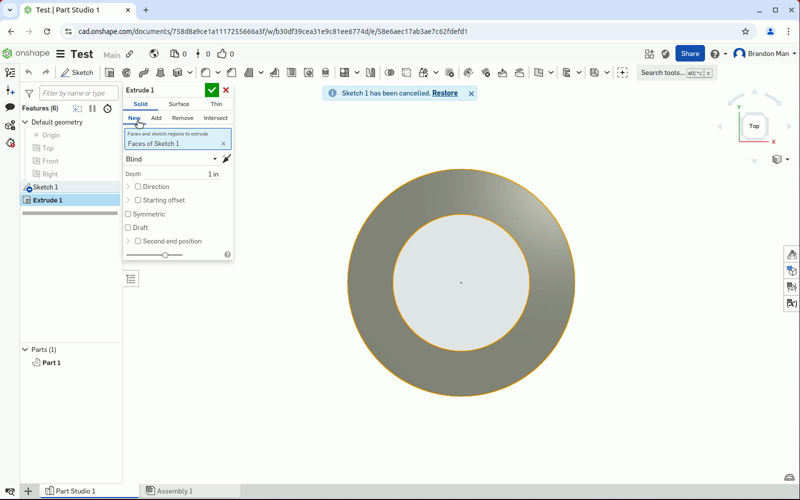
click(137, 120)
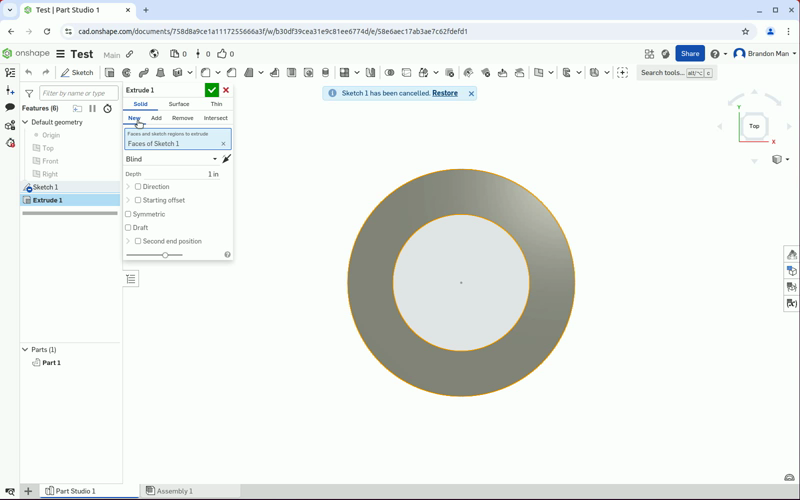
key(tab, 4)
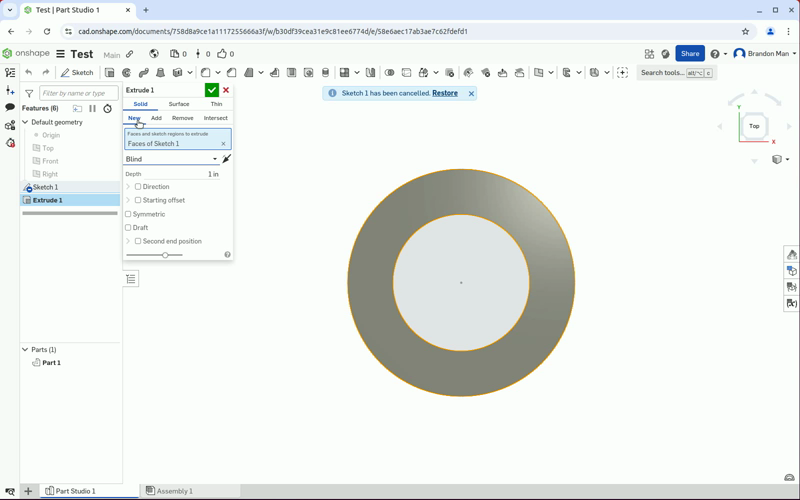
text(1.685)
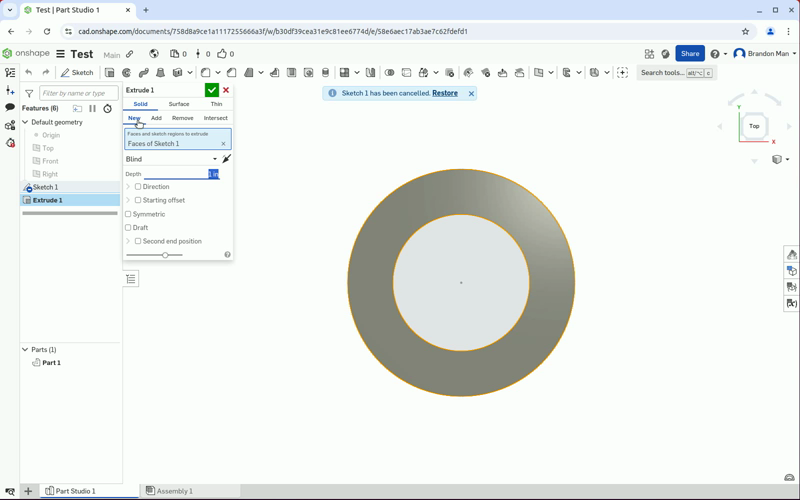
key(enter)
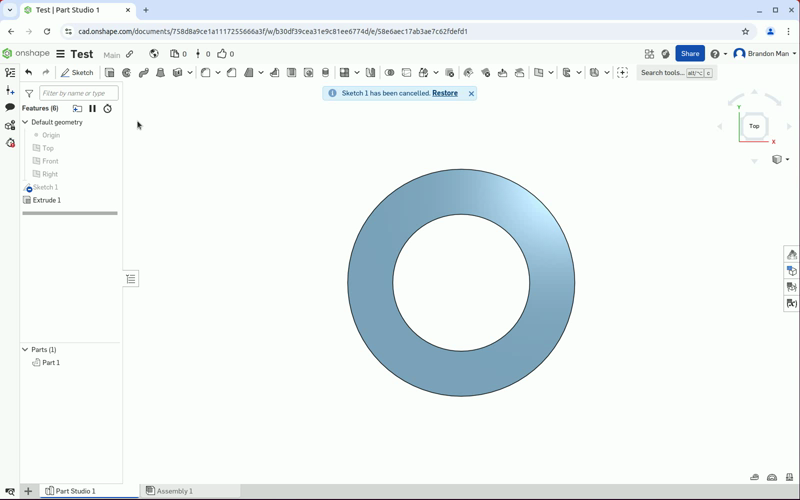
key(shift+h)
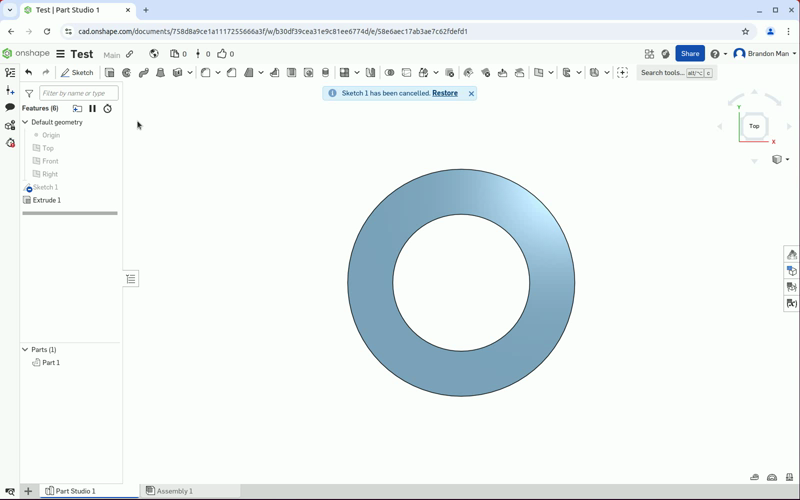
key(shift+h)
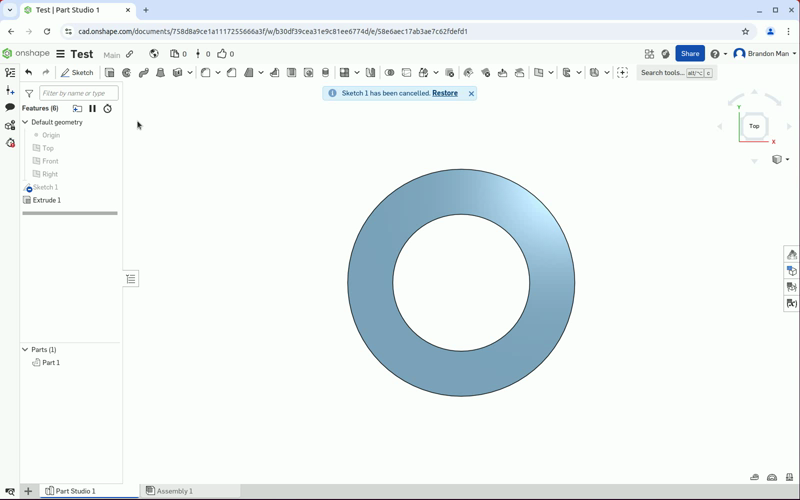
mouse_move(73, 189)
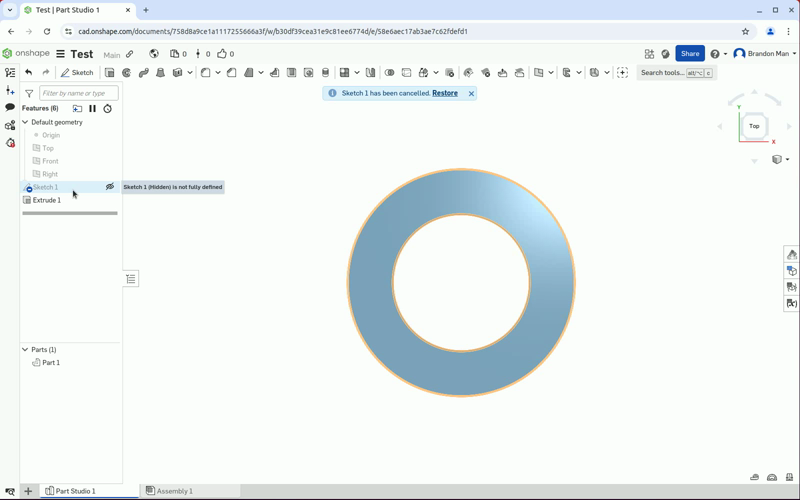
click(73, 189)
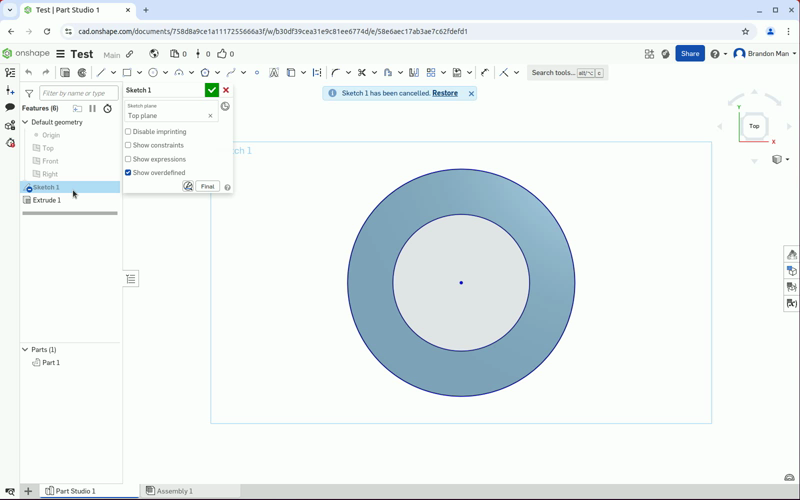
mouse_move(229, 92)
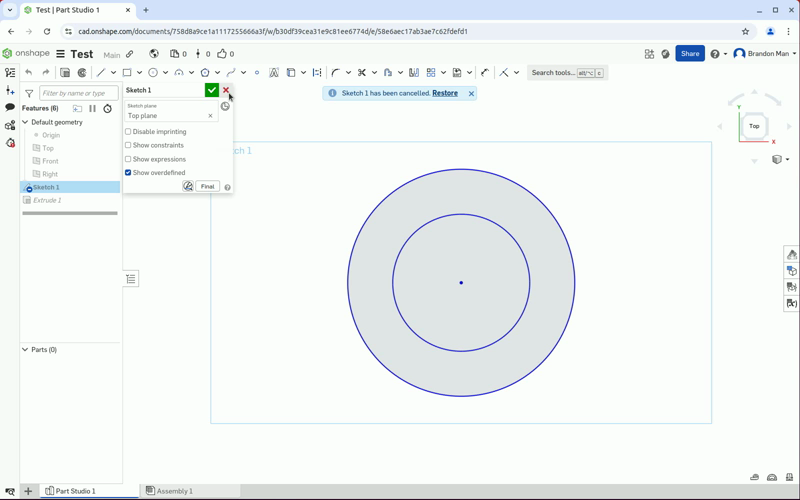
click(229, 92)
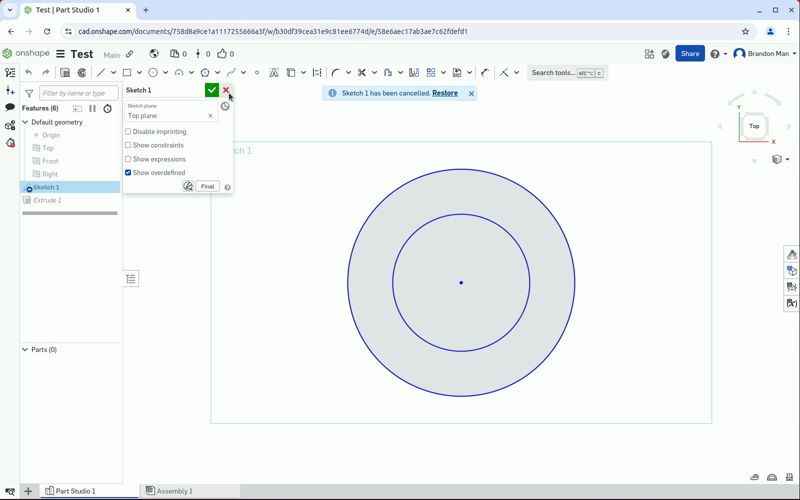
key(shift+s)
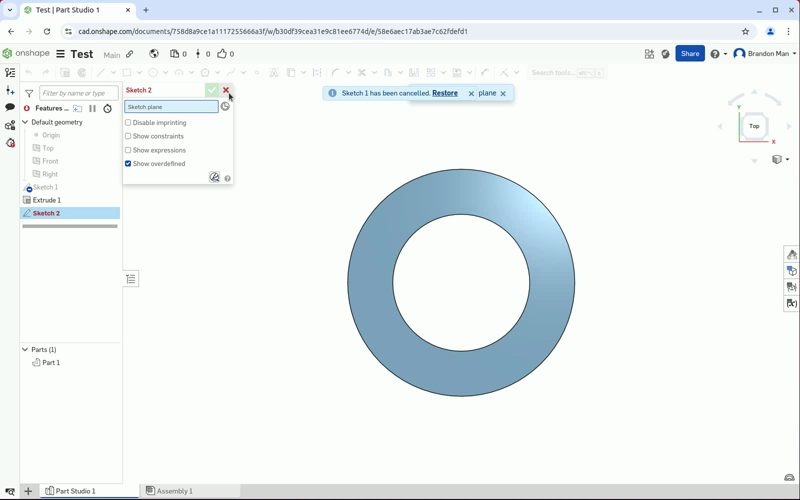
mouse_move(73, 150)
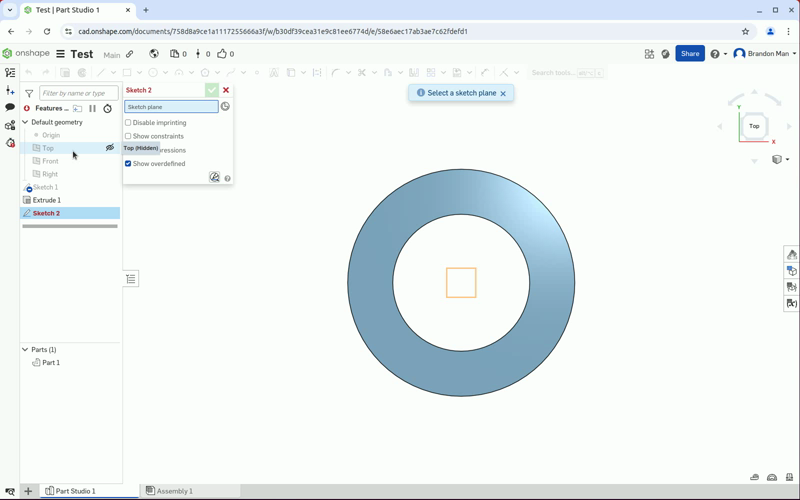
click(73, 150)
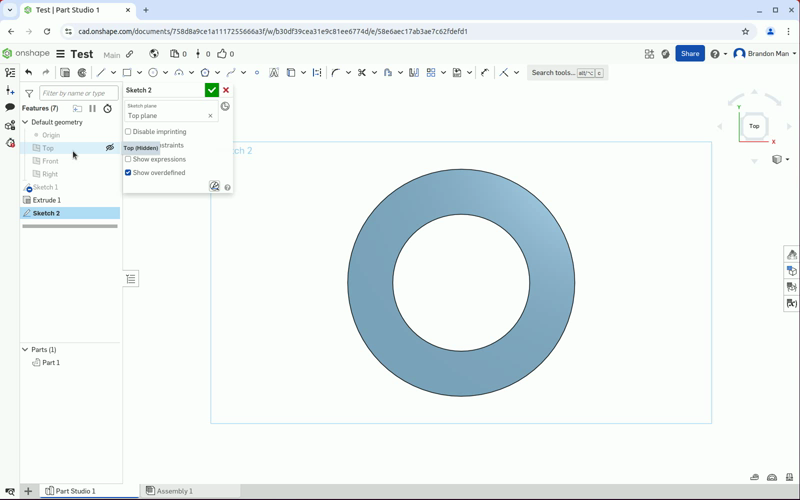
mouse_move(73, 352)
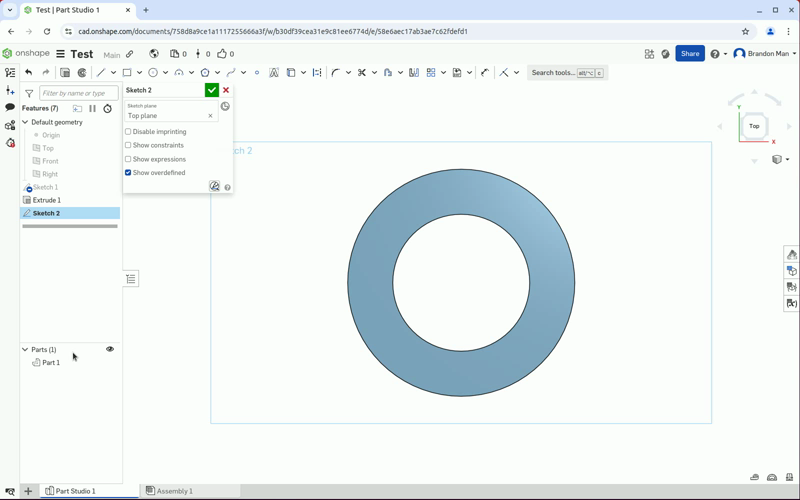
key(y)
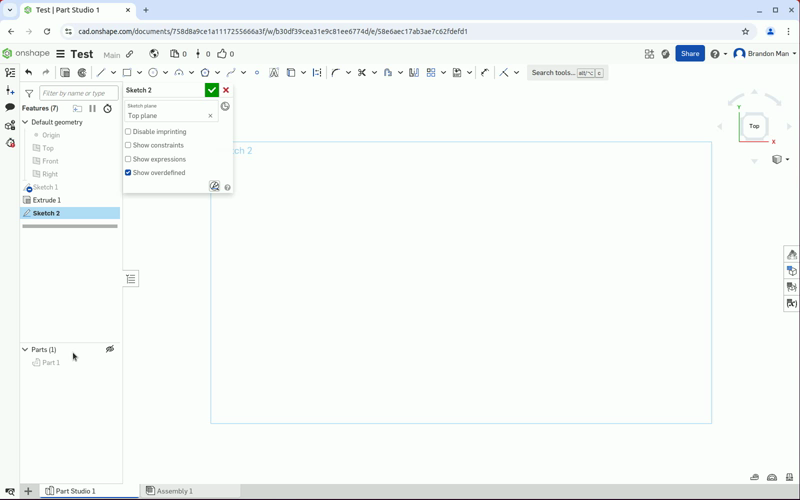
key(c)
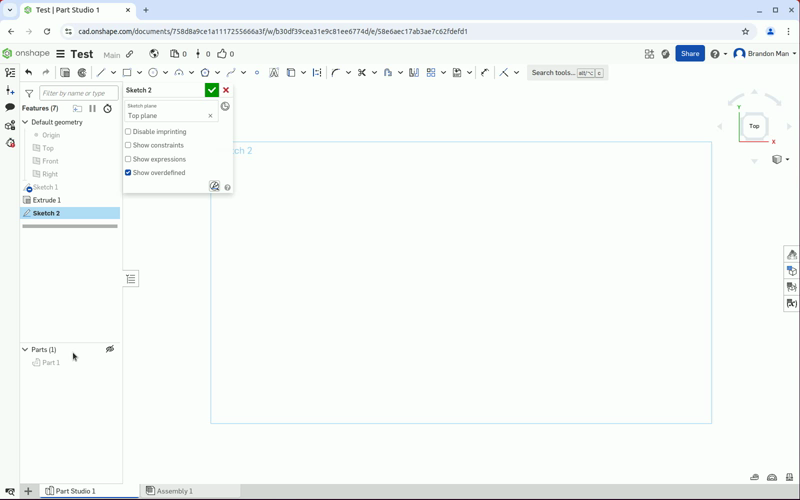
key_down(shift)
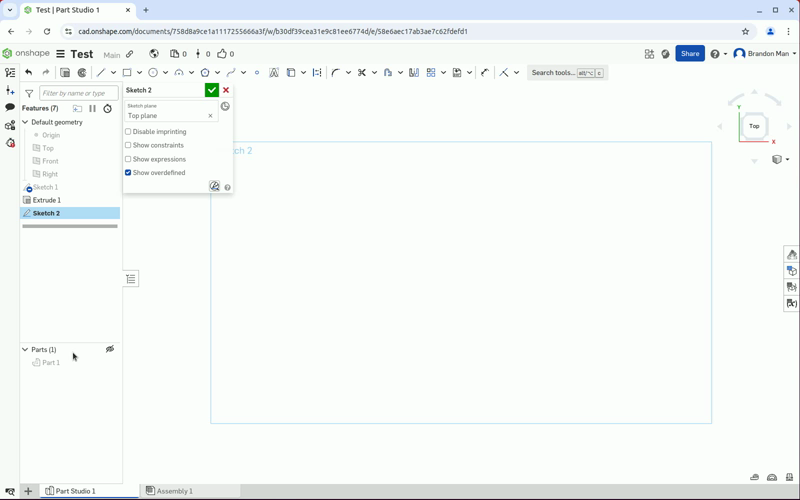
mouse_move(461, 282)
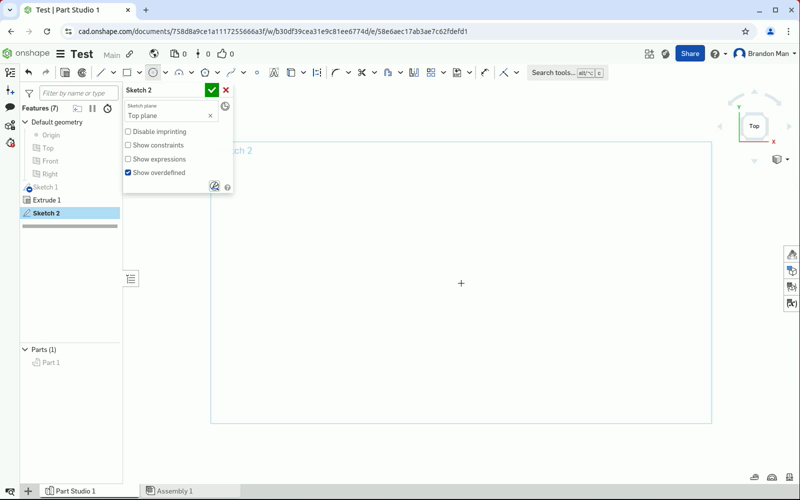
click(461, 282)
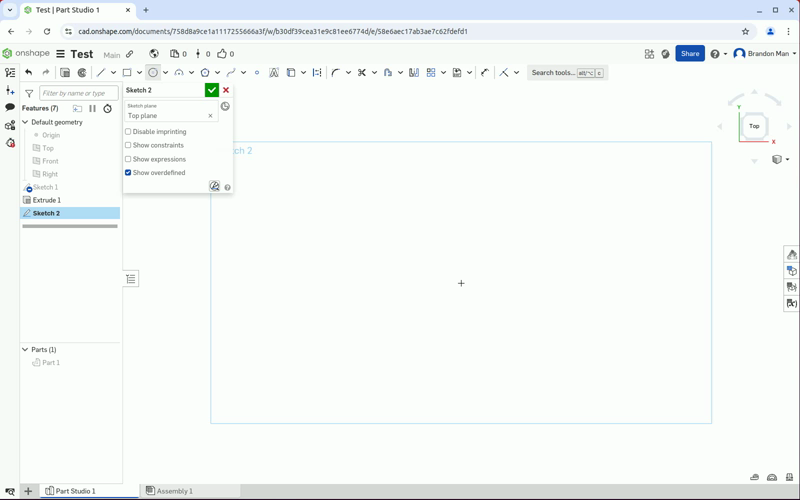
key_up(shift)
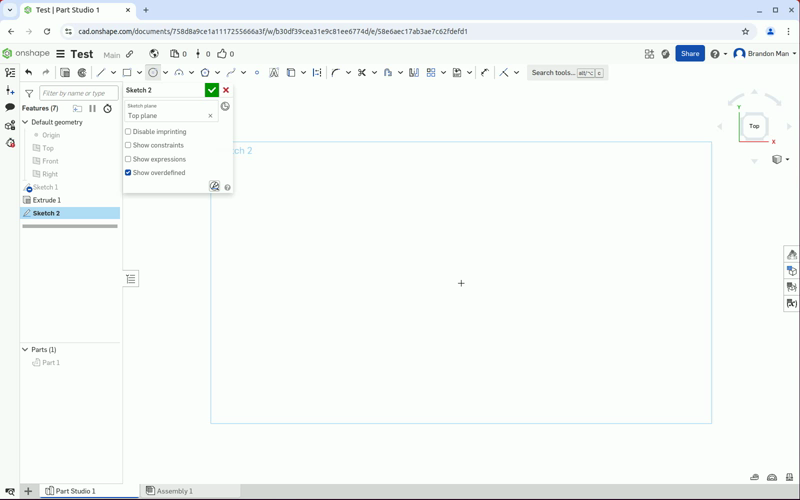
mouse_move(522, 282)
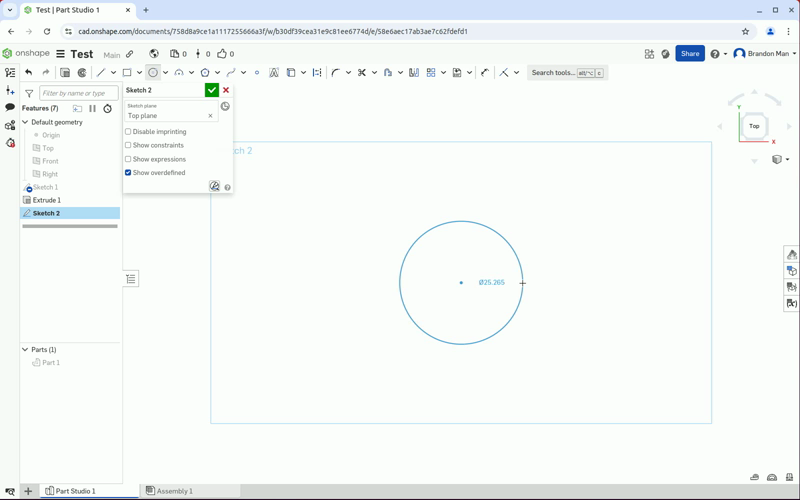
click(522, 282)
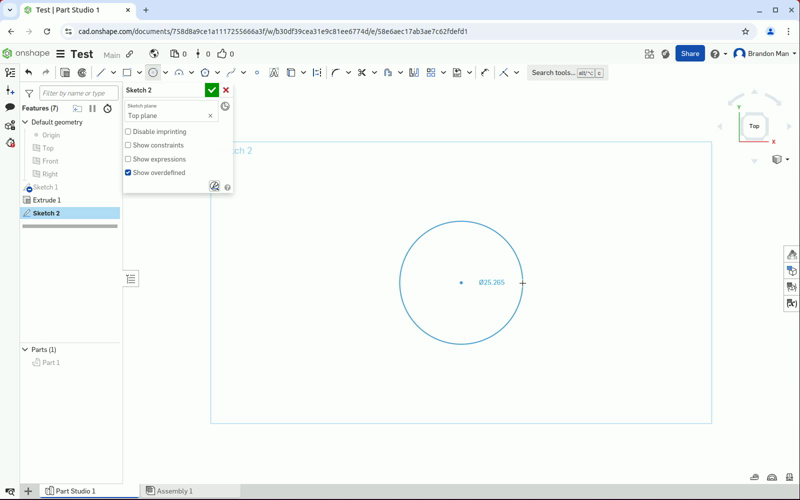
key(esc)
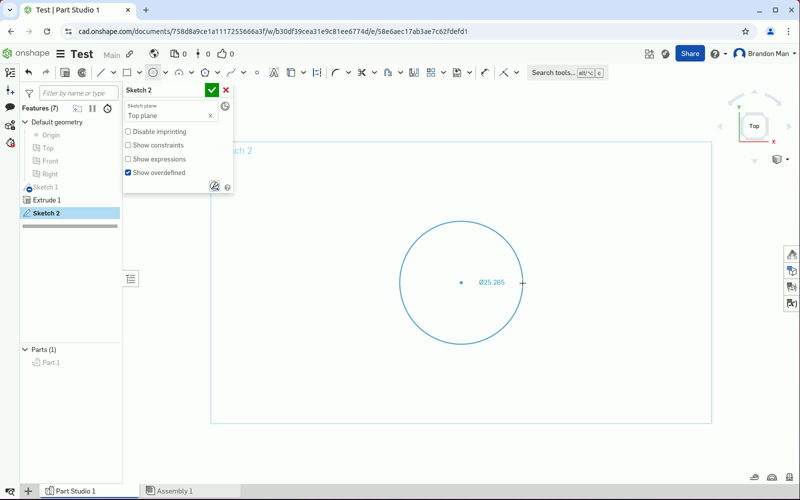
key(c)
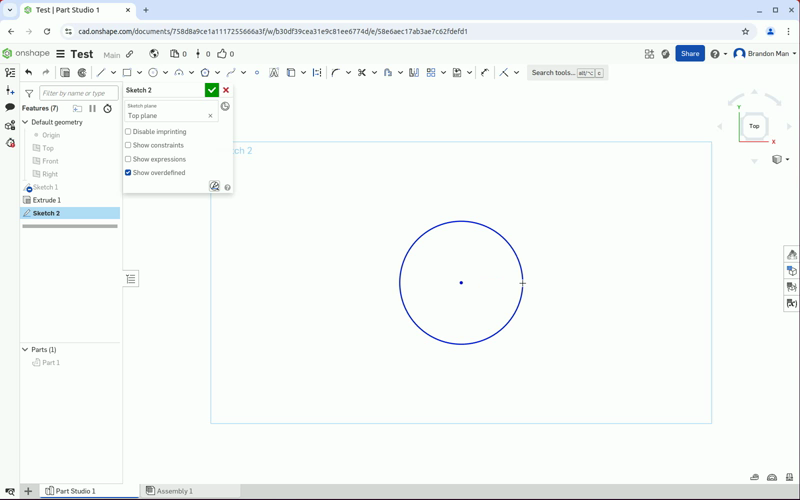
key_down(shift)
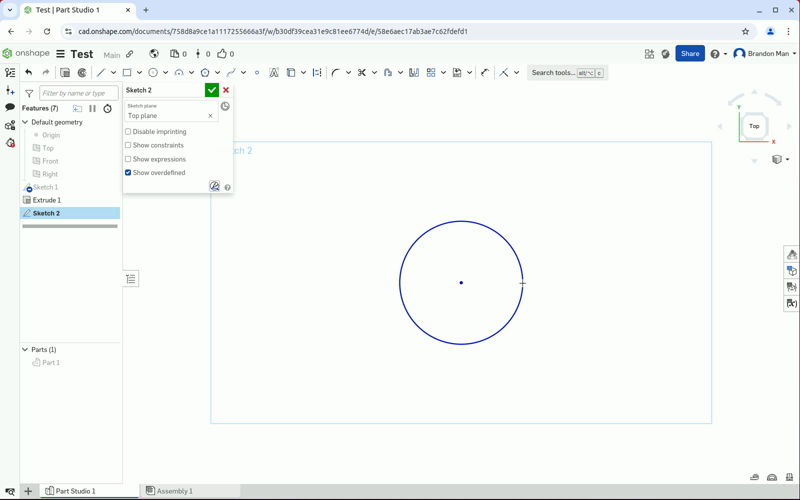
mouse_move(461, 282)
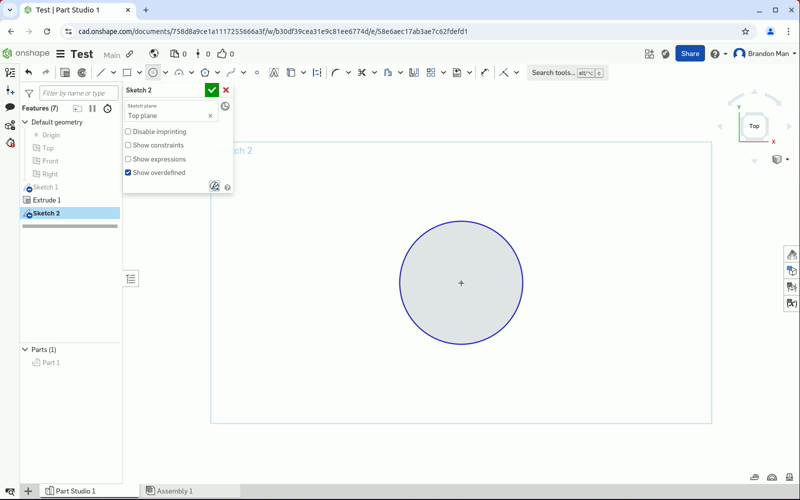
click(461, 282)
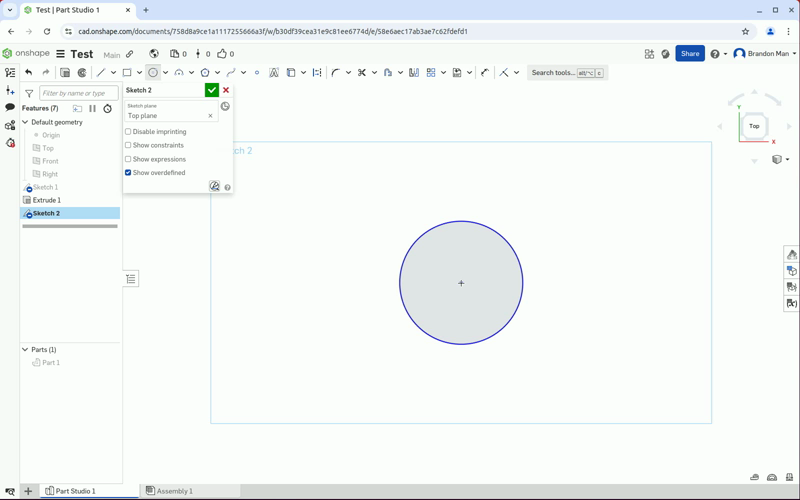
key_up(shift)
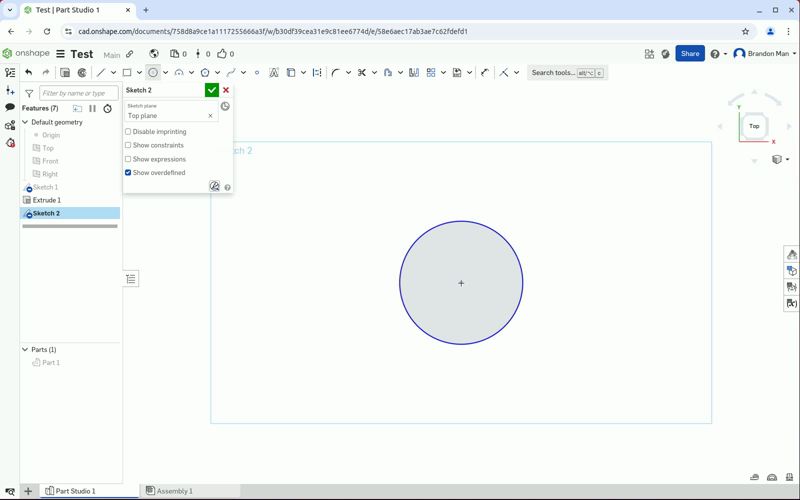
mouse_move(467, 282)
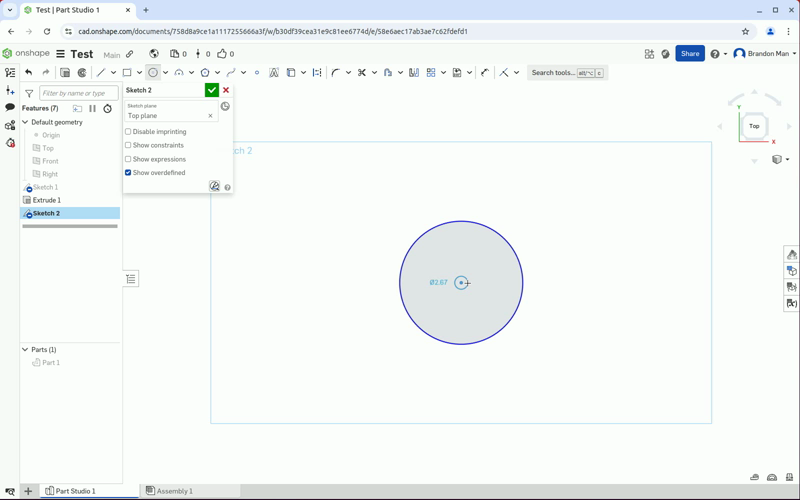
click(467, 282)
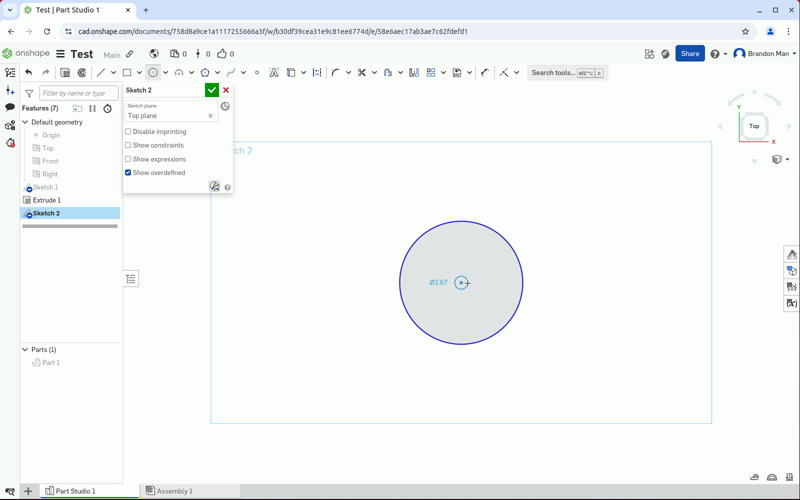
key(esc)
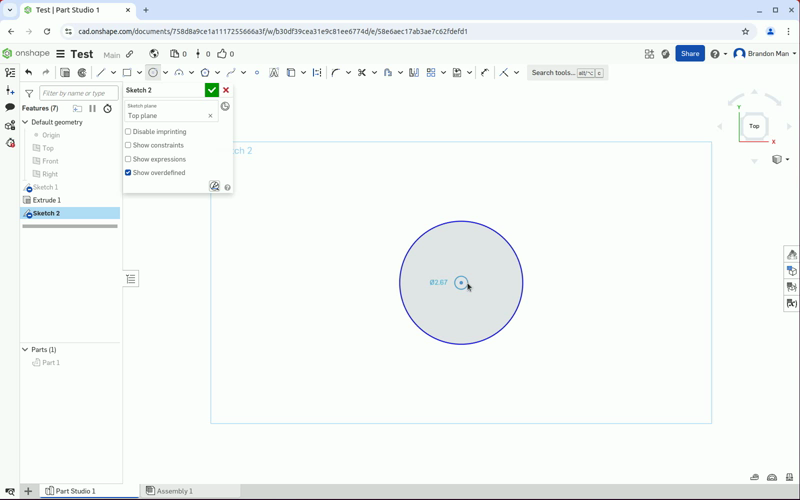
mouse_move(442, 305)
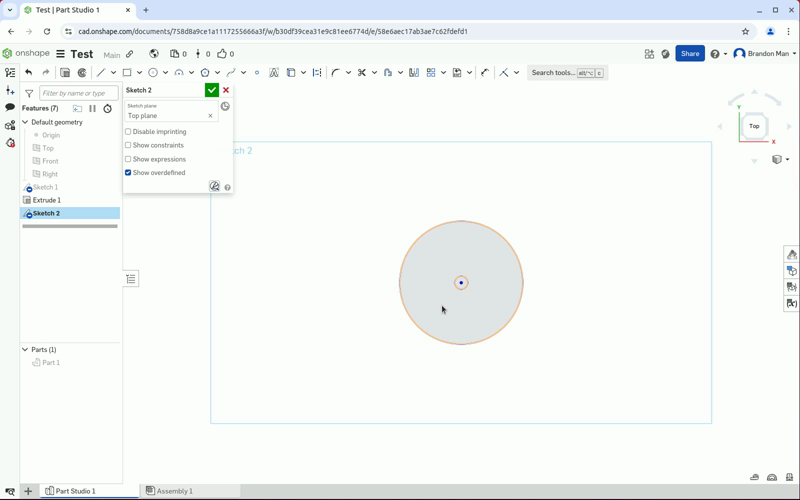
click(442, 305)
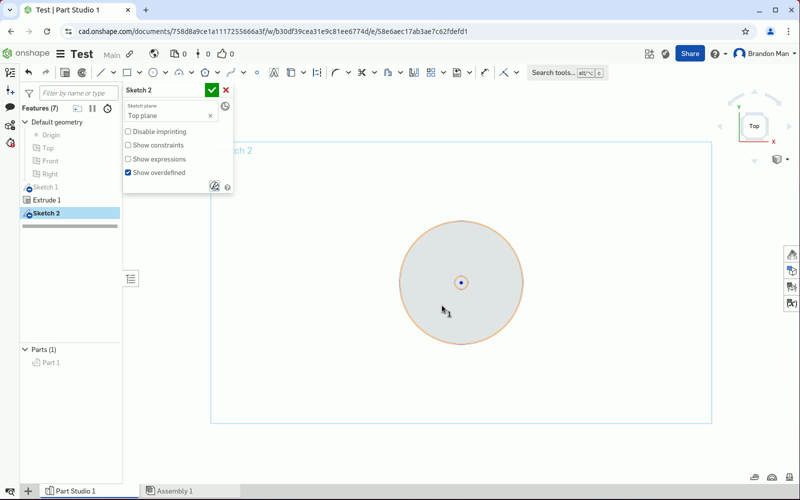
mouse_move(73, 352)
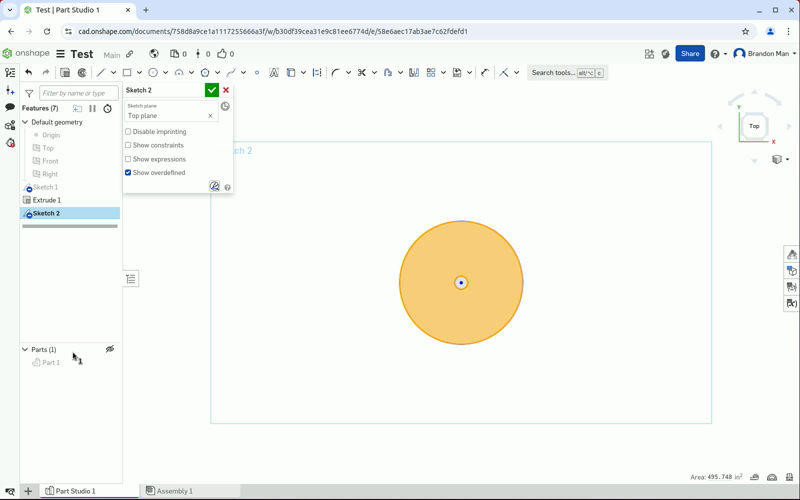
key(shift+y)
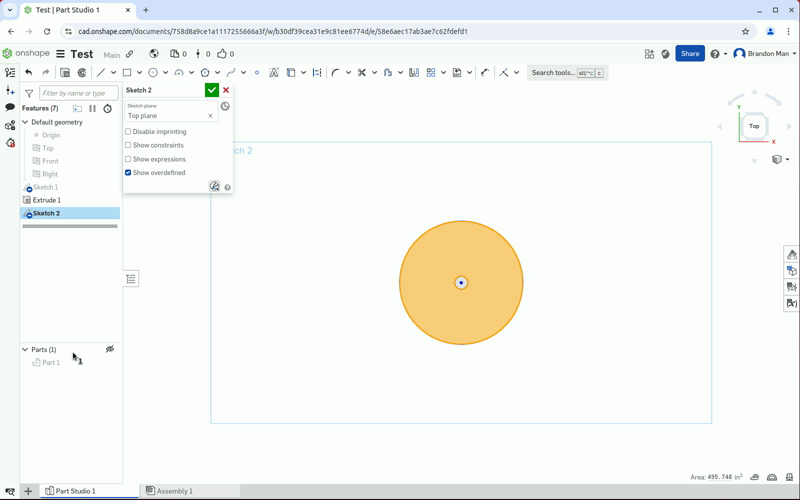
key(shift+e)
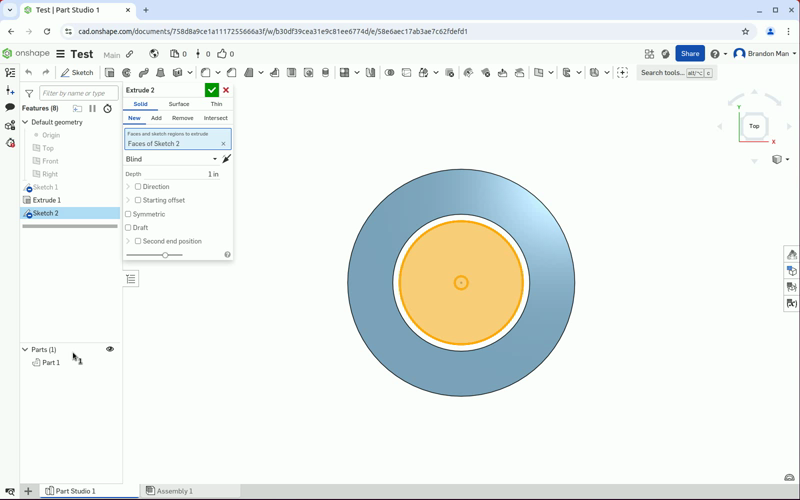
mouse_move(143, 106)
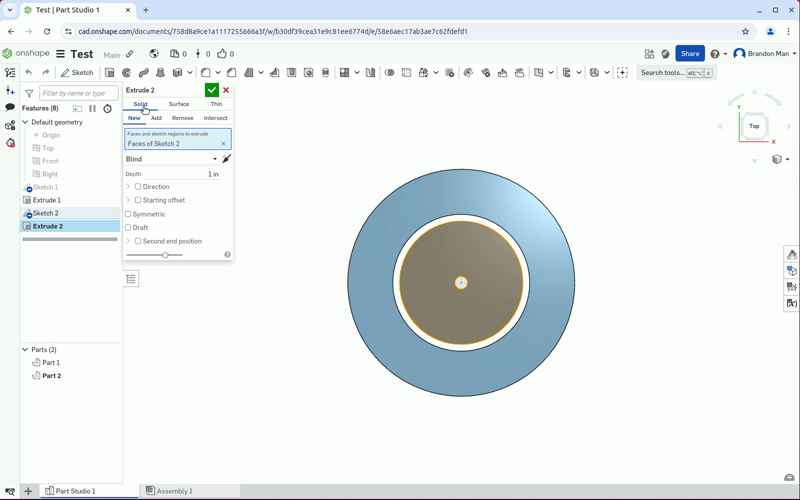
click(143, 106)
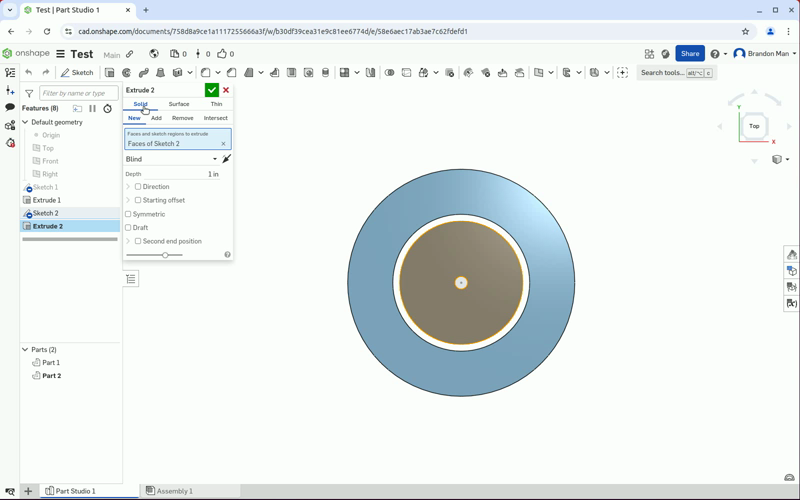
mouse_move(137, 120)
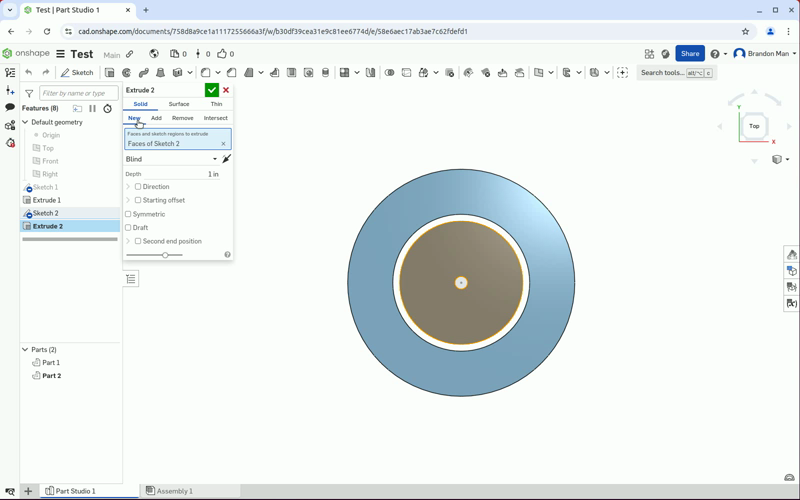
click(137, 120)
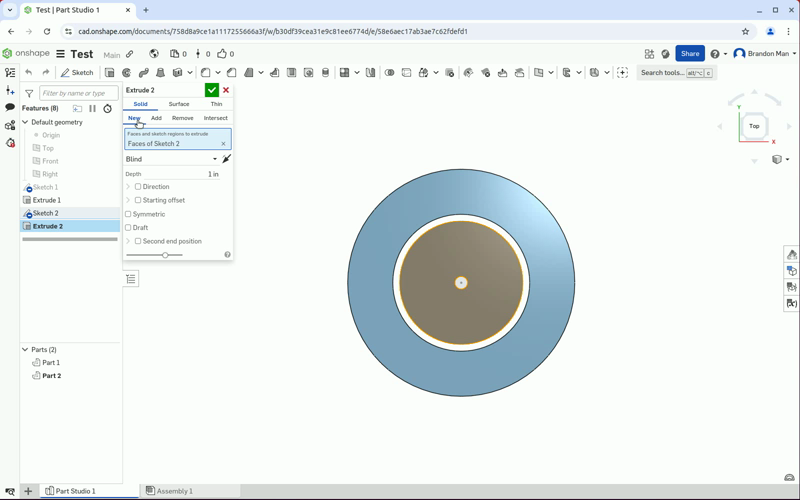
key(tab, 4)
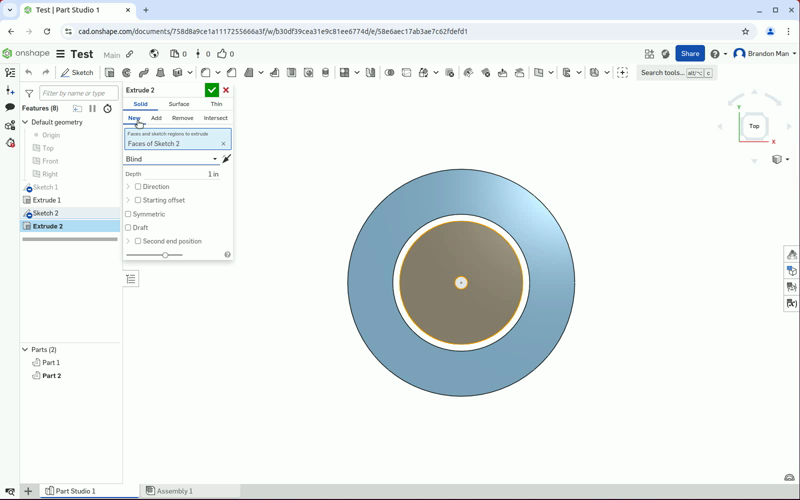
text(1.685)
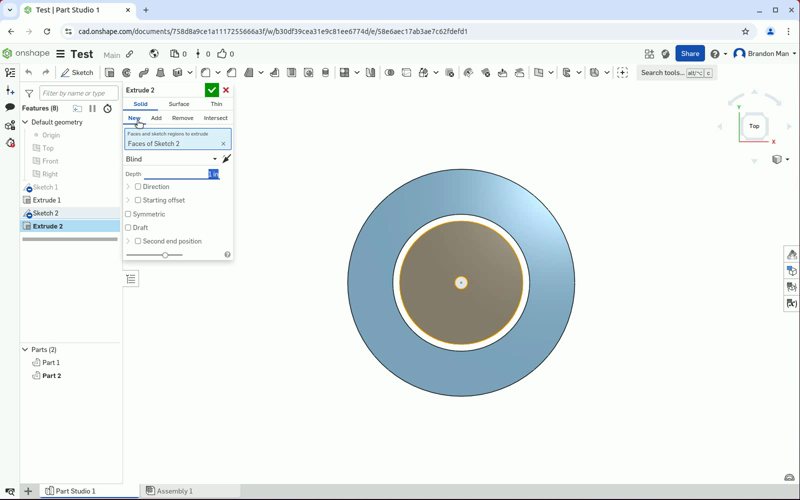
key(enter)
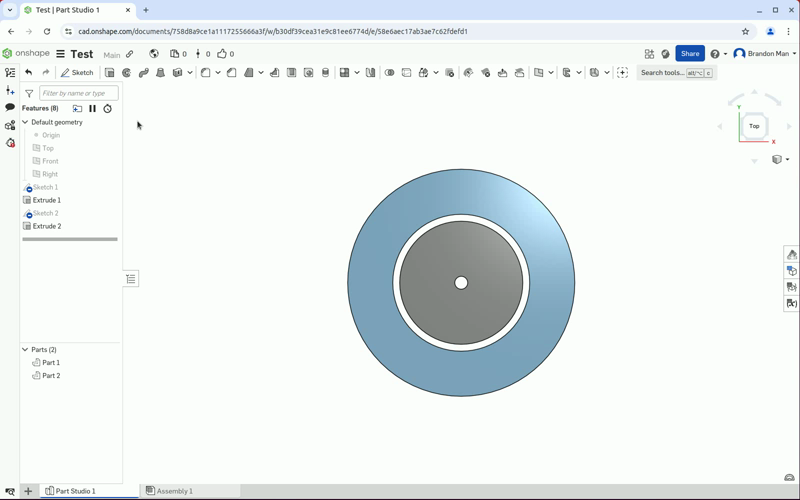
key(shift+h)
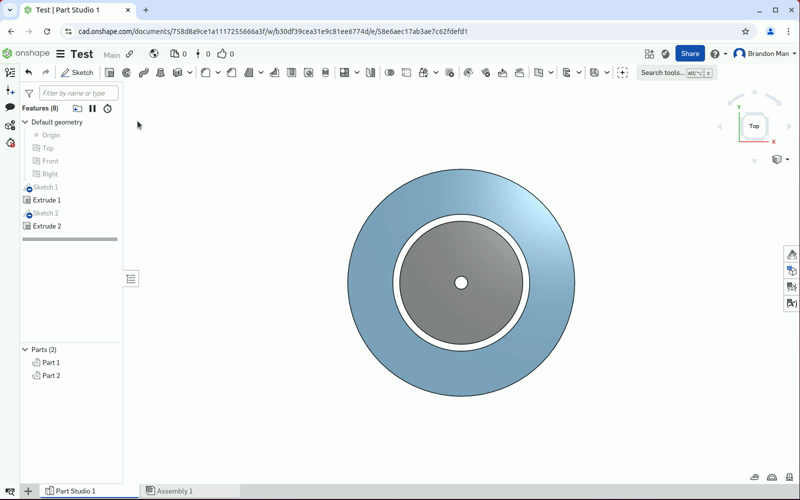
key(shift+h)
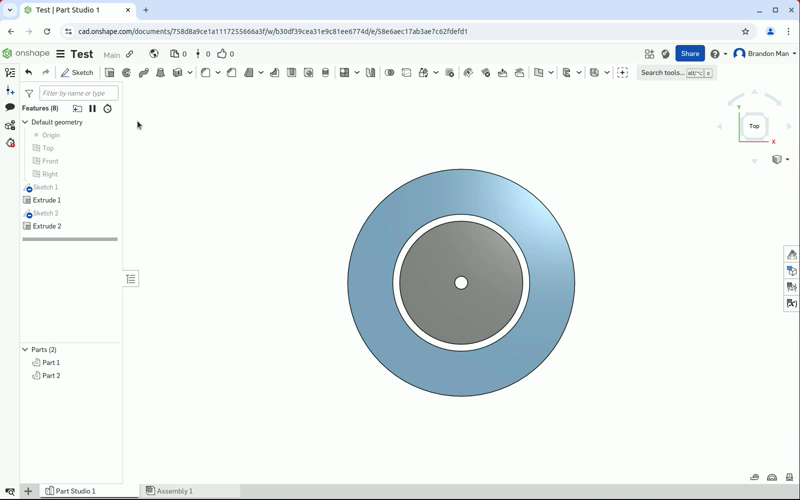
mouse_move(73, 189)
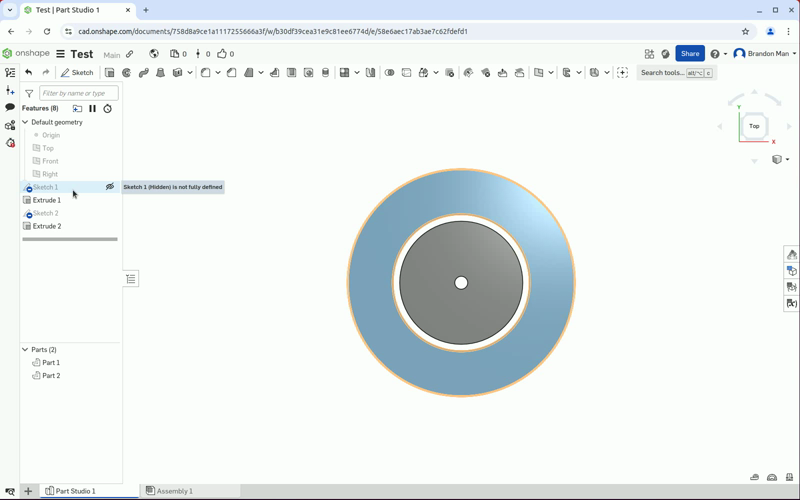
click(73, 189)
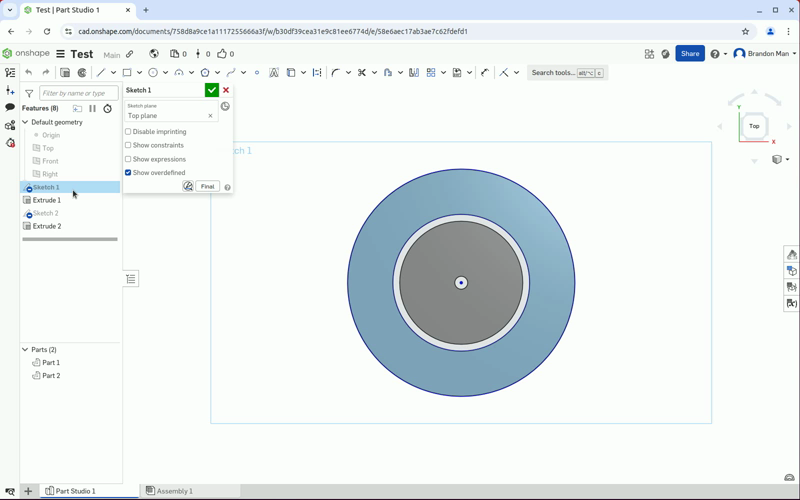
mouse_move(229, 92)
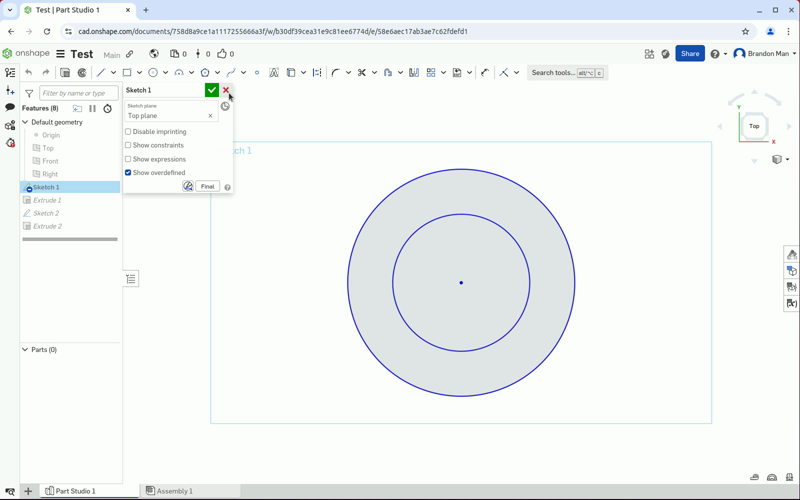
click(229, 92)
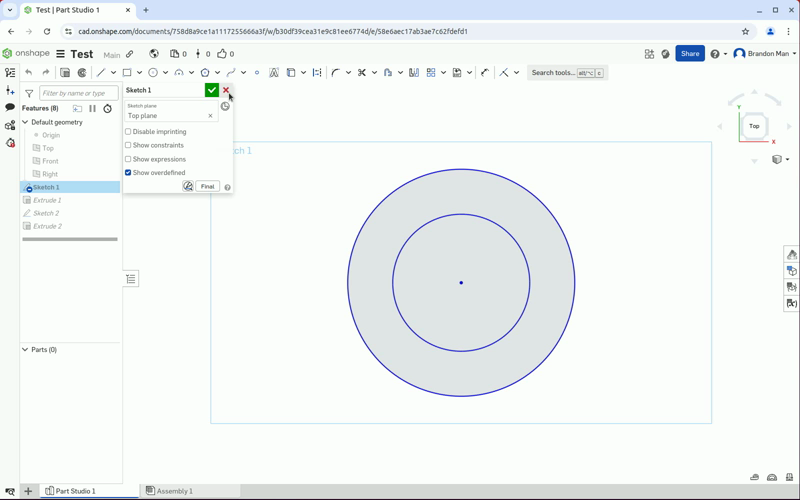
key(shift+s)
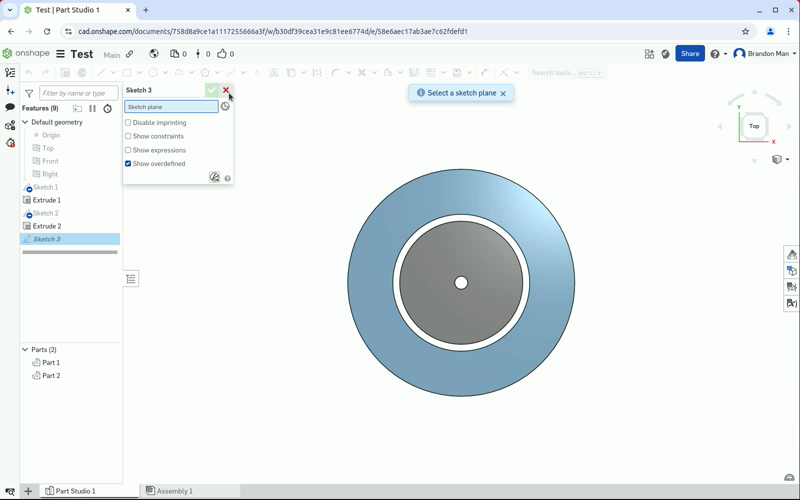
mouse_move(73, 150)
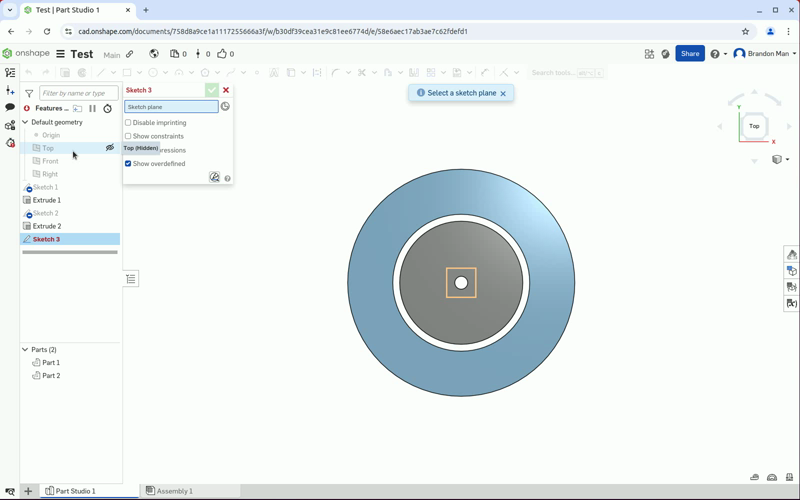
click(73, 150)
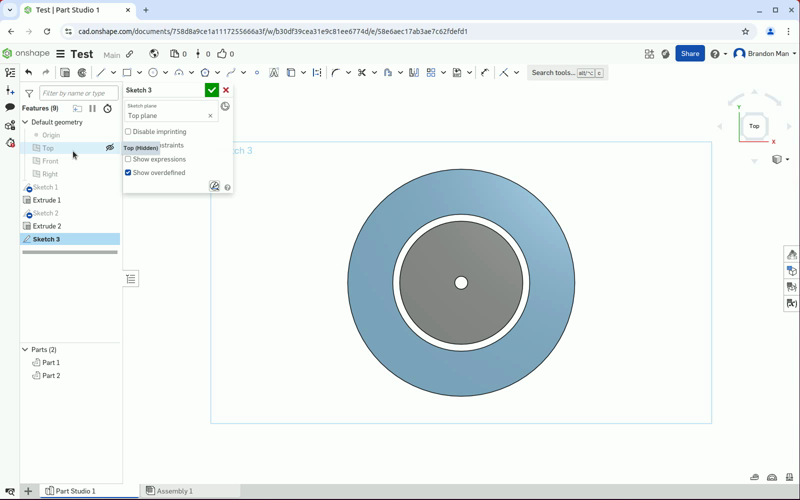
mouse_move(73, 352)
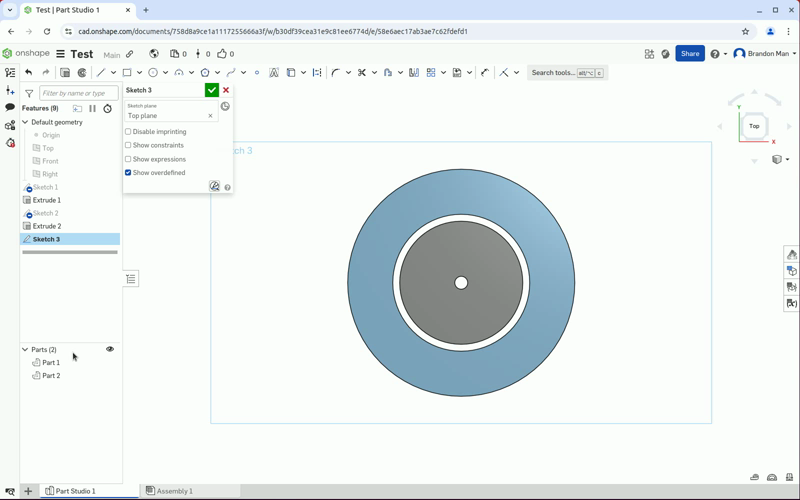
key(y)
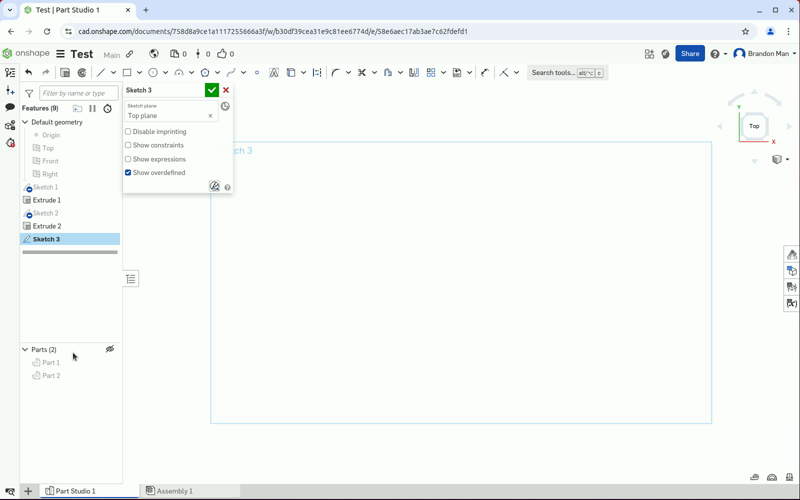
key(c)
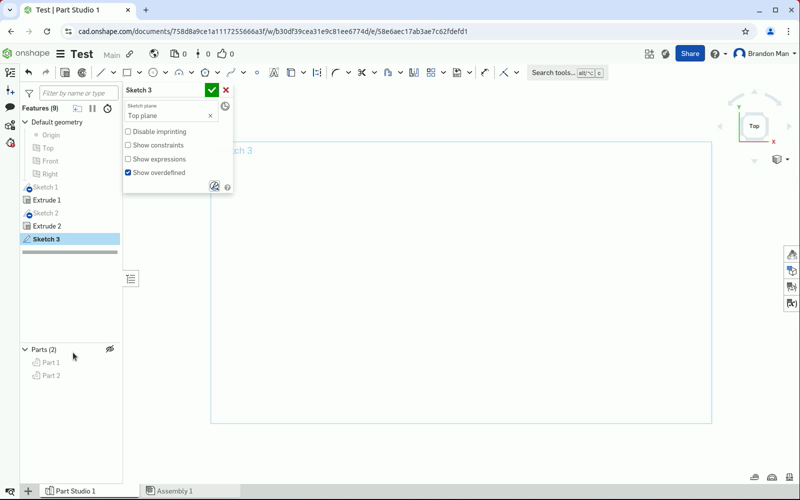
key_down(shift)
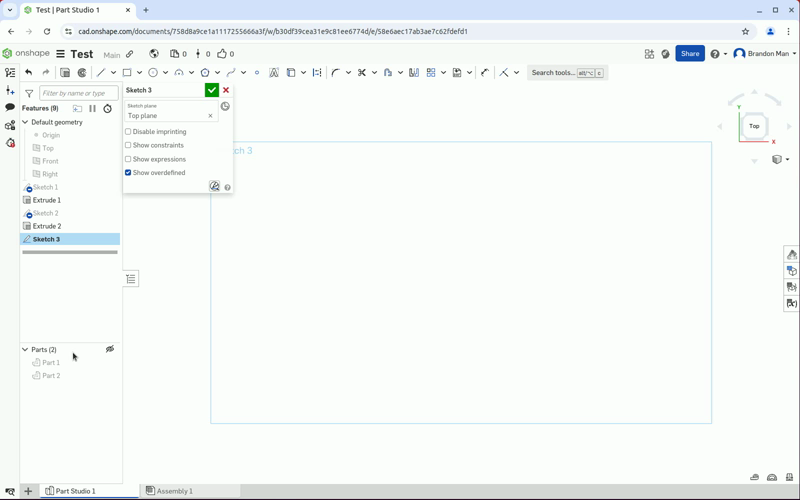
mouse_move(461, 282)
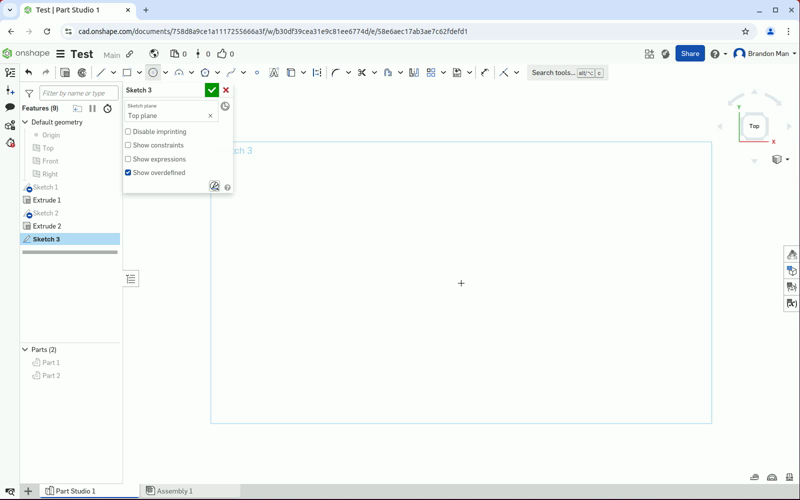
click(461, 282)
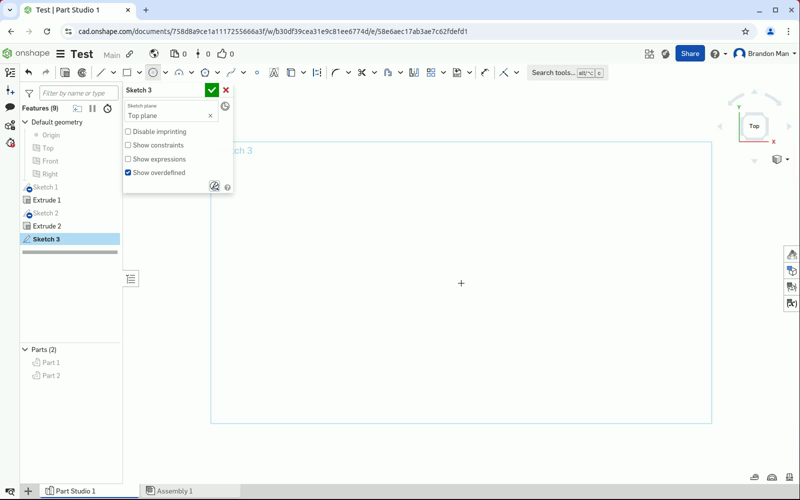
key_up(shift)
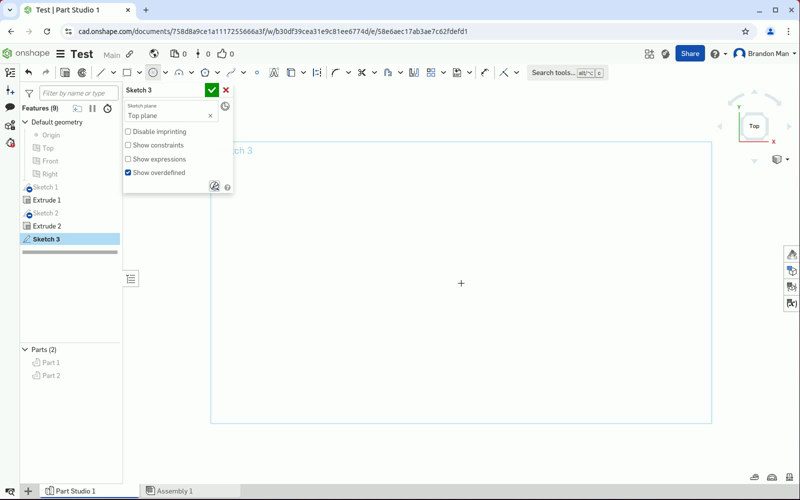
mouse_move(531, 282)
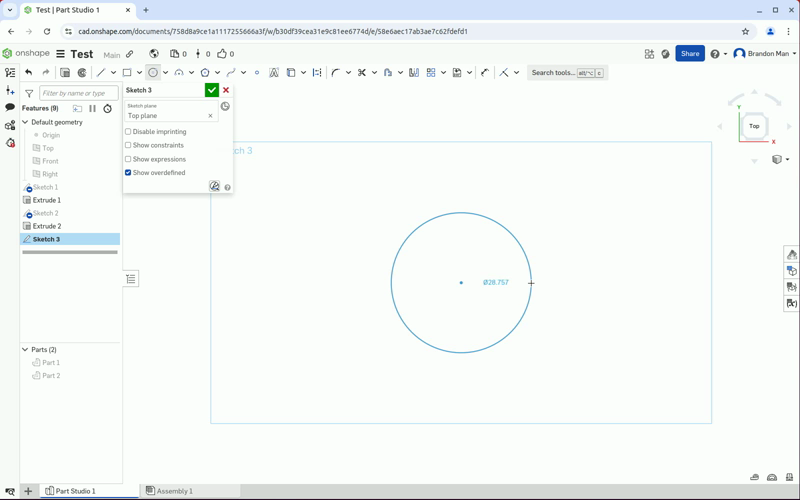
click(531, 282)
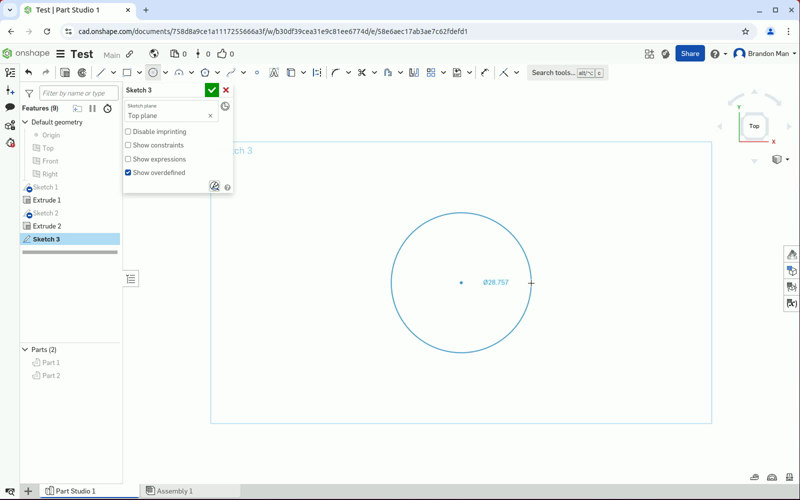
key(esc)
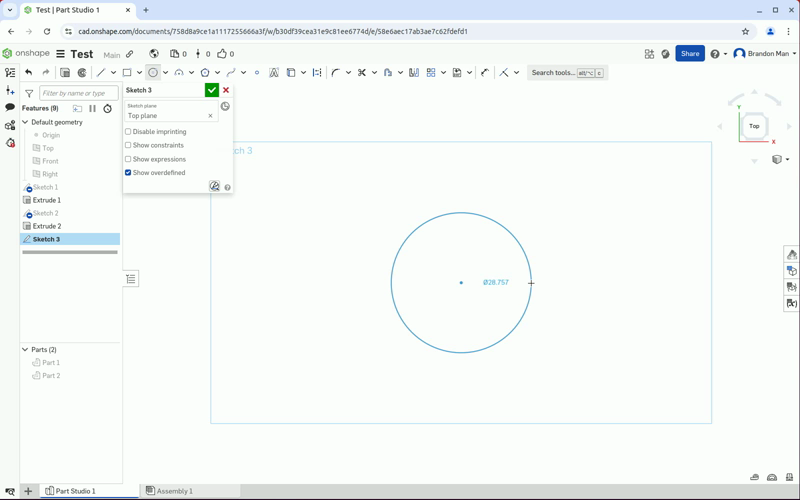
key(c)
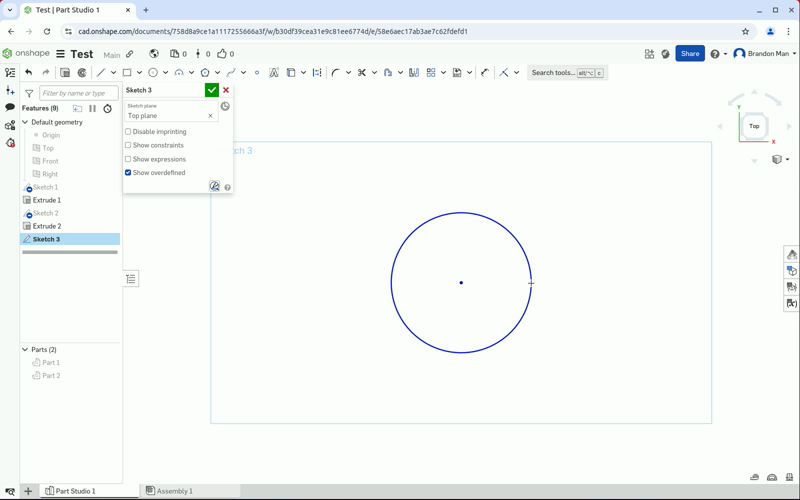
key_down(shift)
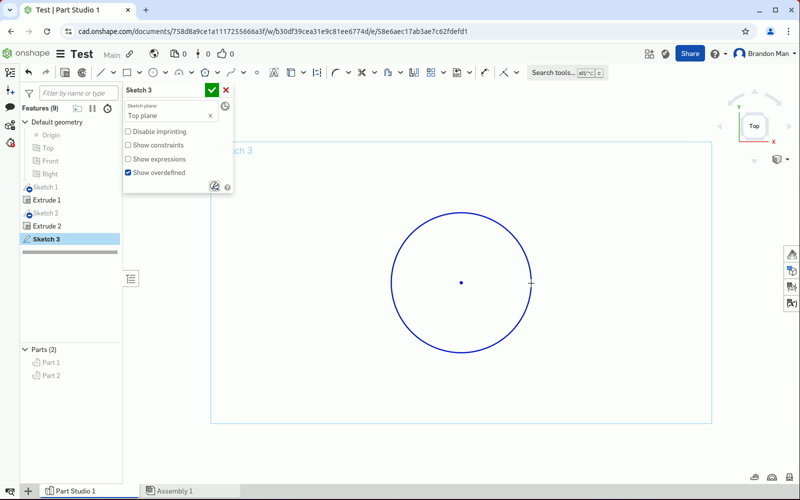
mouse_move(461, 282)
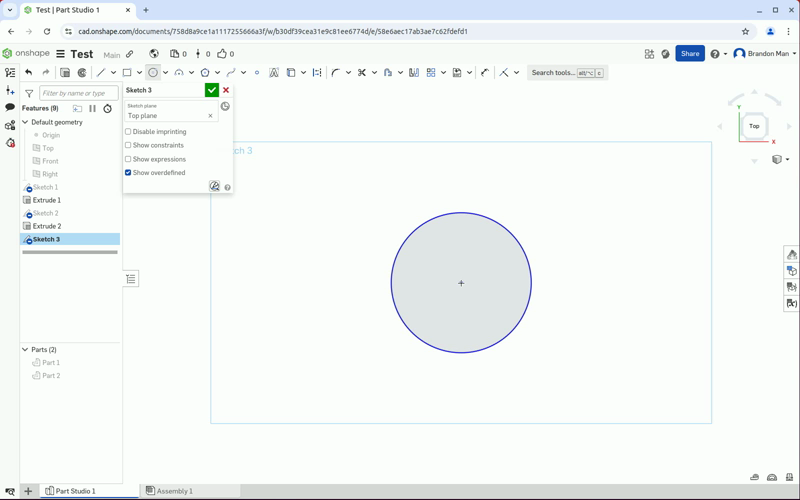
click(461, 282)
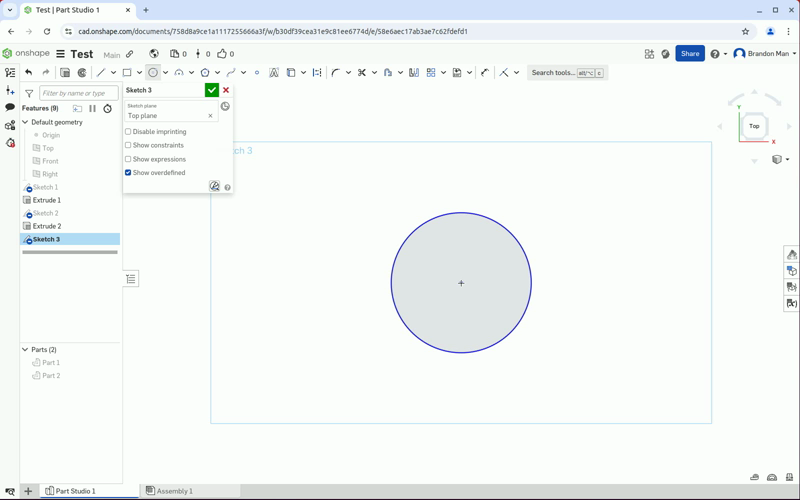
key_up(shift)
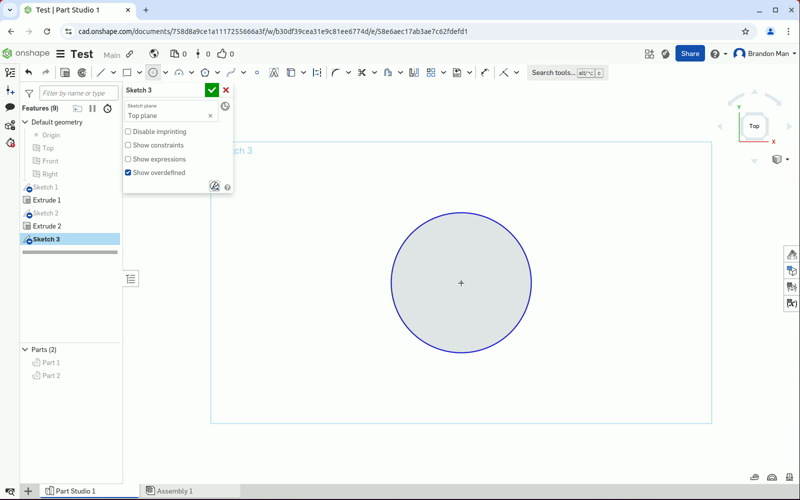
mouse_move(523, 282)
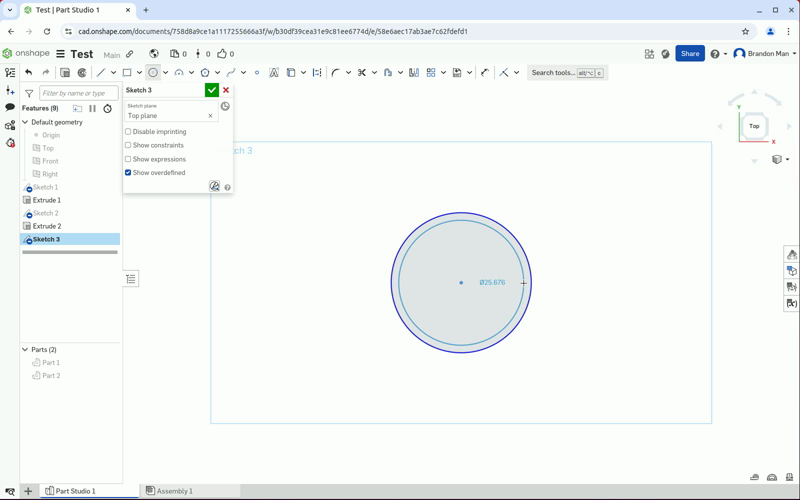
click(523, 282)
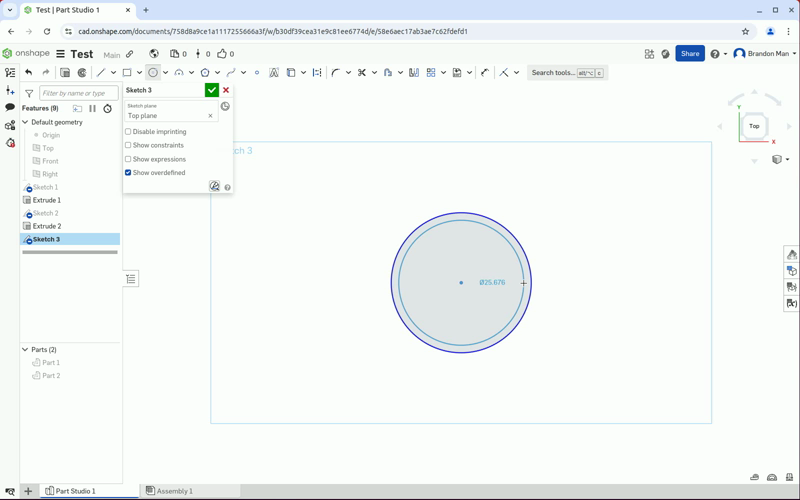
key(esc)
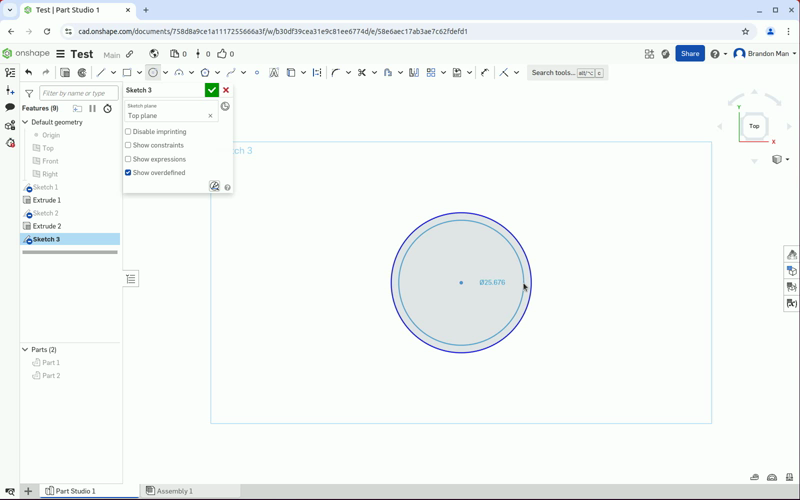
mouse_move(460, 347)
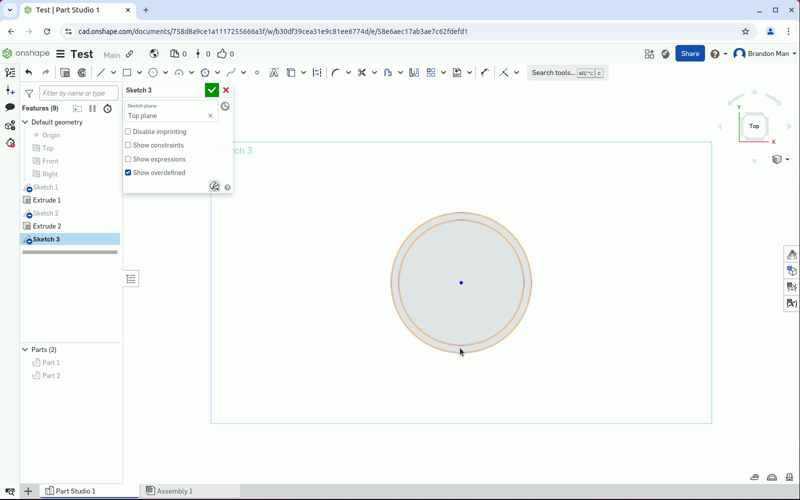
click(460, 347)
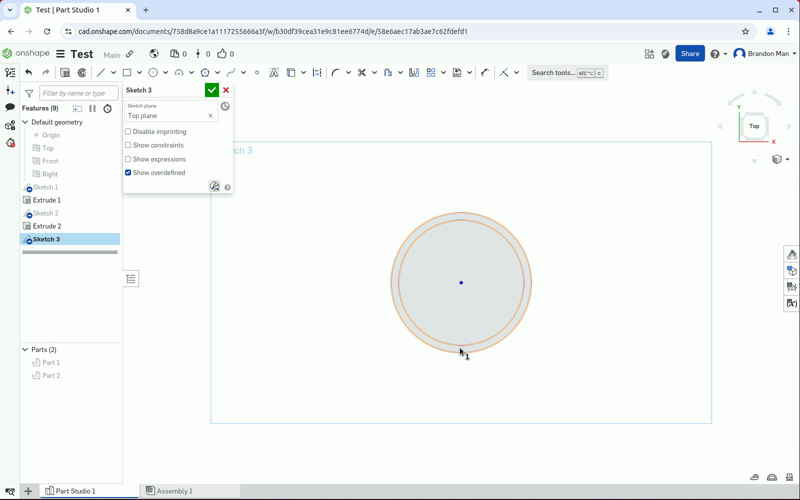
mouse_move(73, 352)
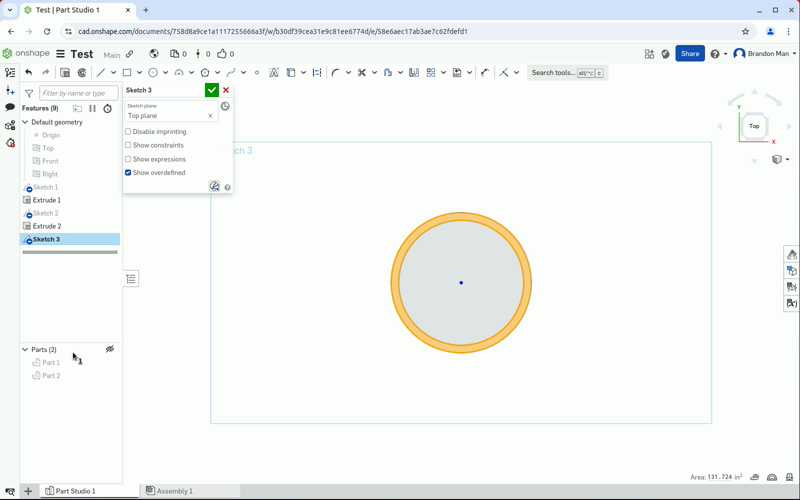
key(shift+y)
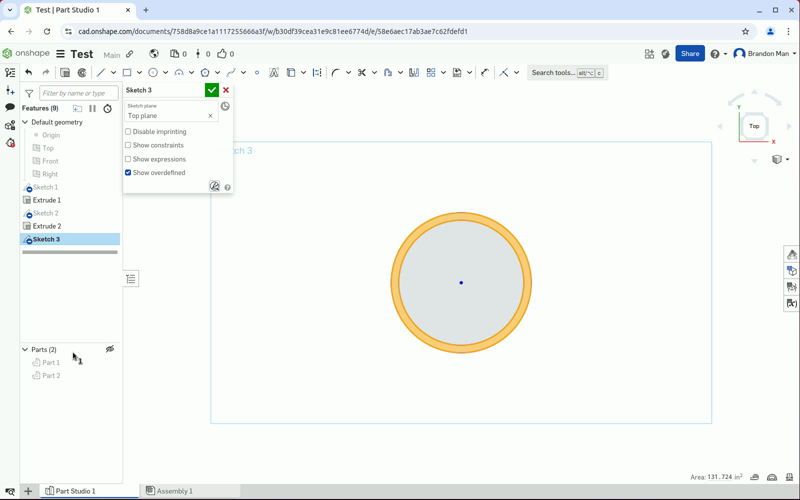
key(shift+e)
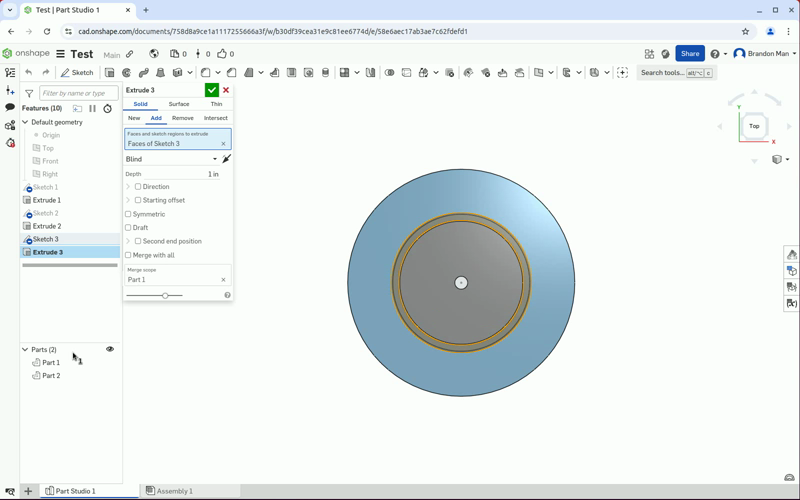
mouse_move(143, 106)
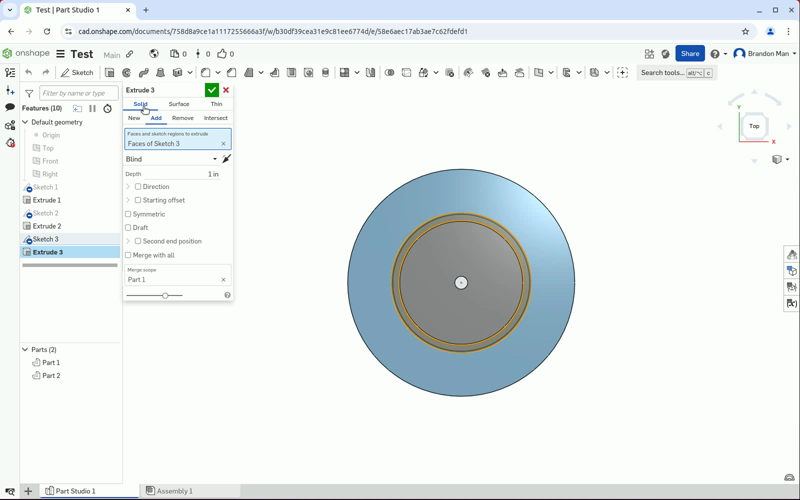
click(143, 106)
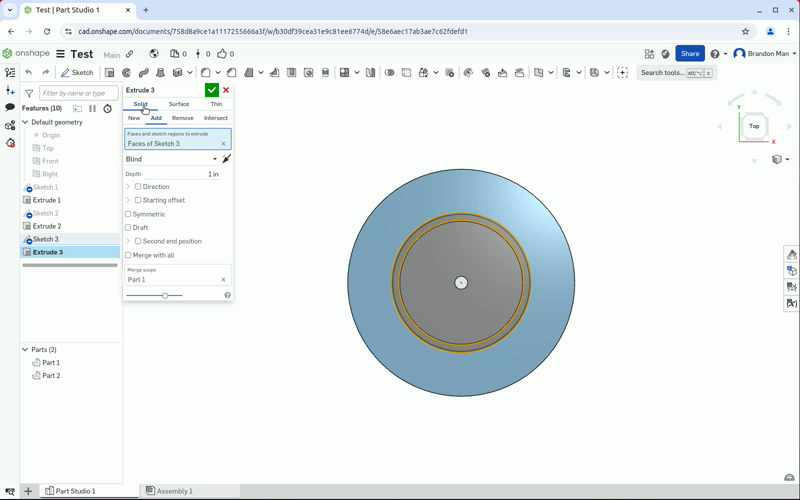
mouse_move(137, 120)
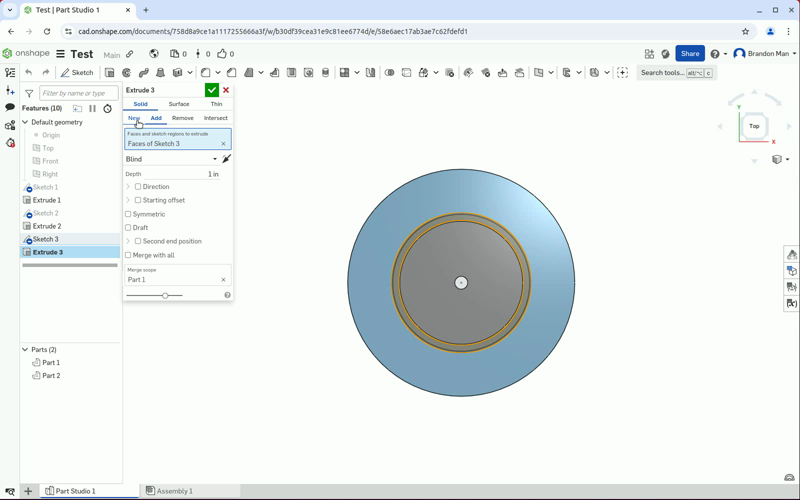
click(137, 120)
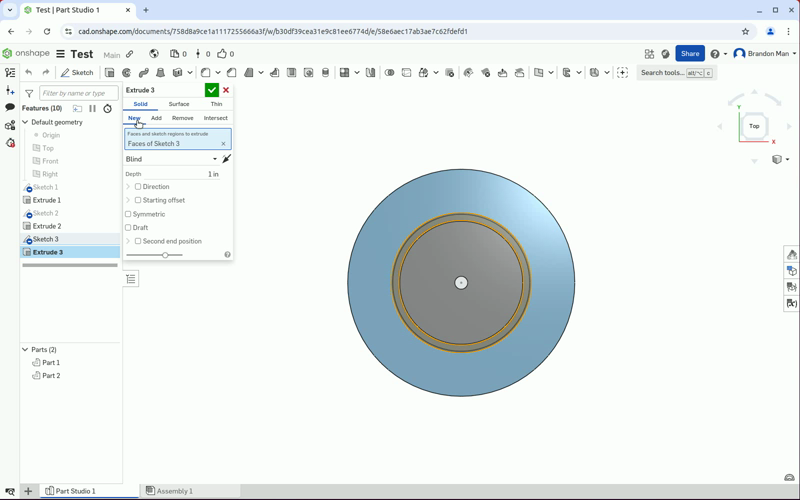
key(tab, 4)
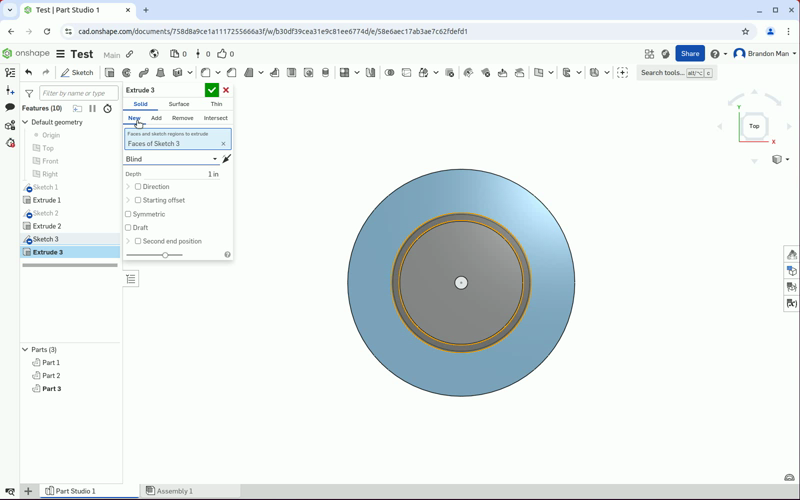
text(1.685)
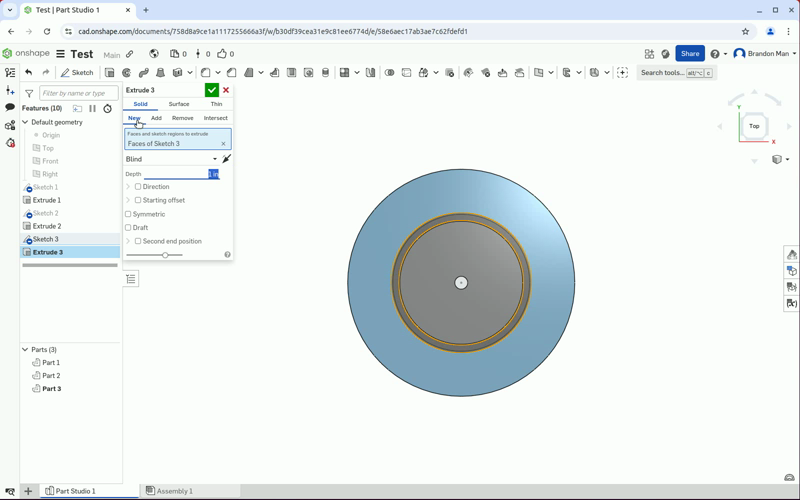
key(enter)
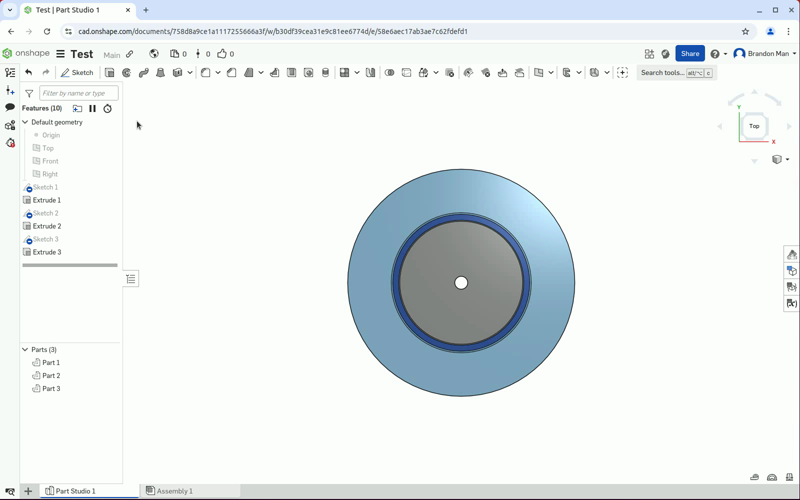
key(shift+h)
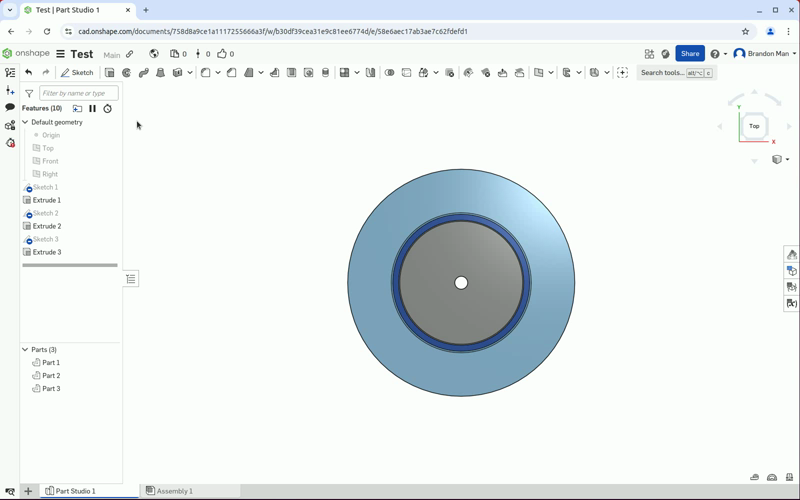
key(shift+h)
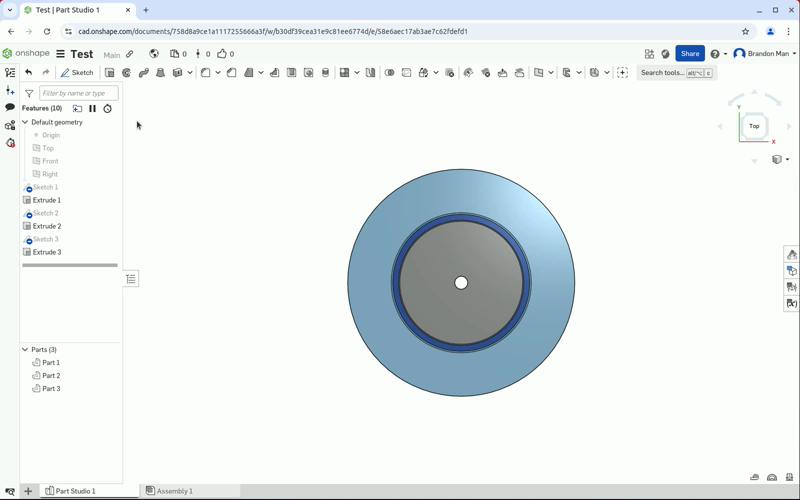
mouse_move(73, 189)
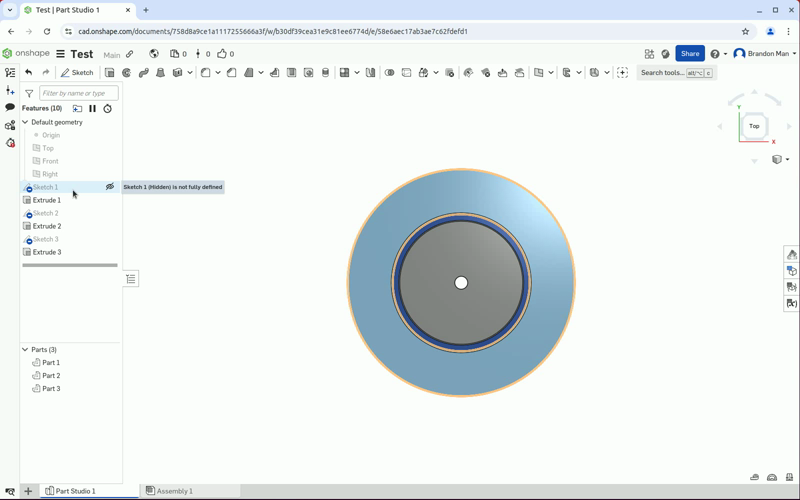
click(73, 189)
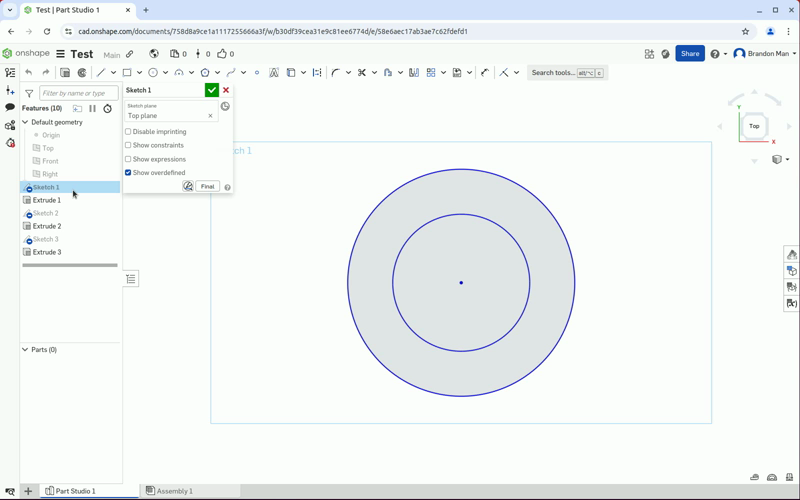
mouse_move(229, 92)
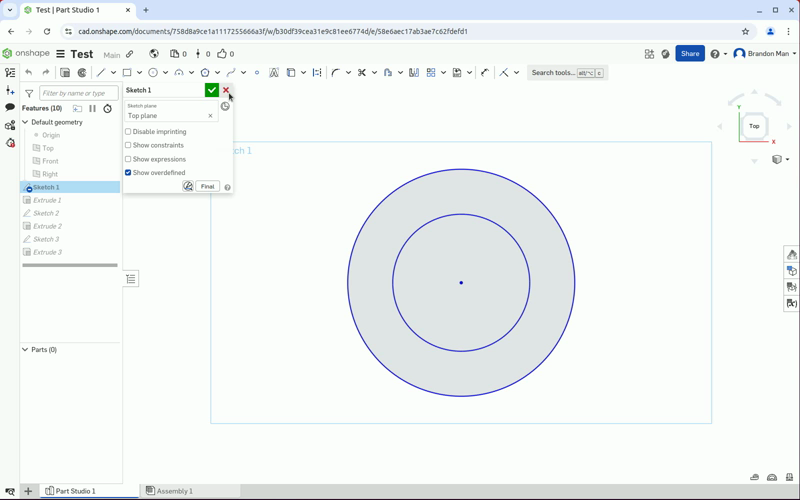
click(229, 92)
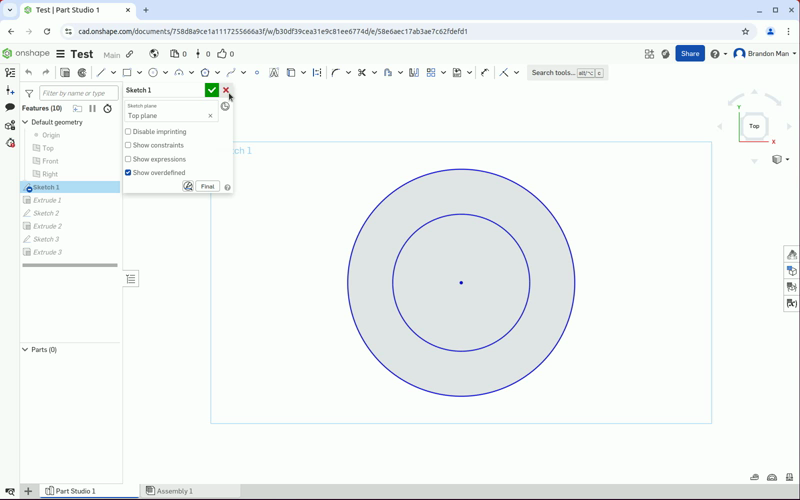
key(shift+s)
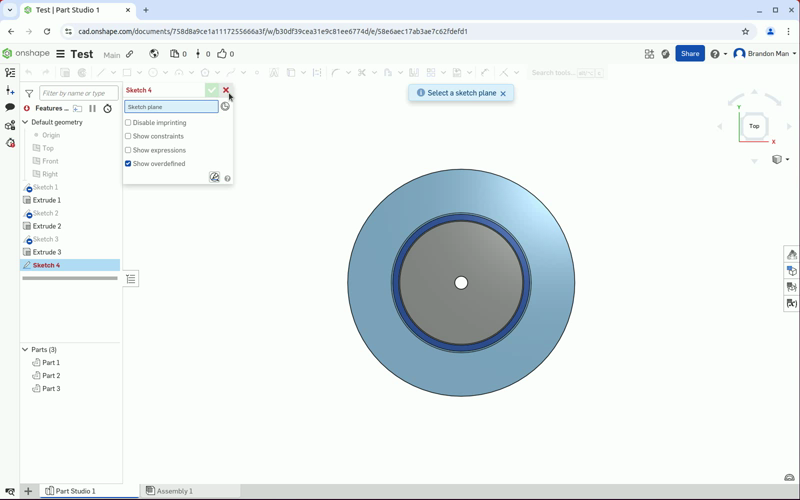
mouse_move(73, 150)
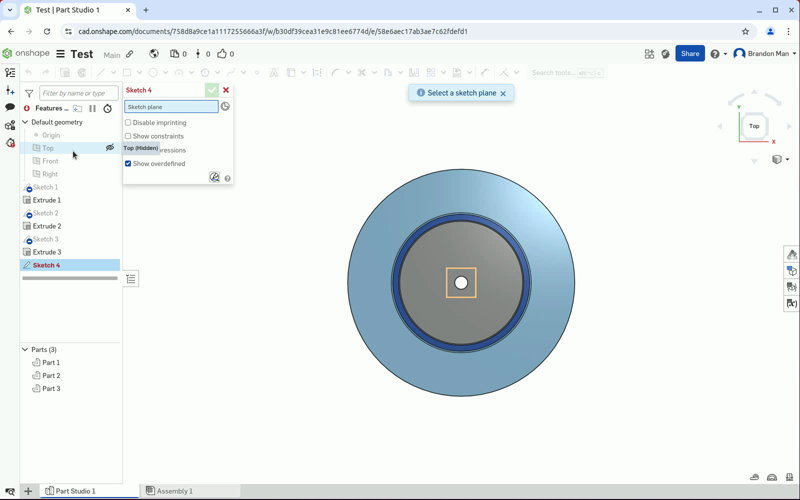
click(73, 150)
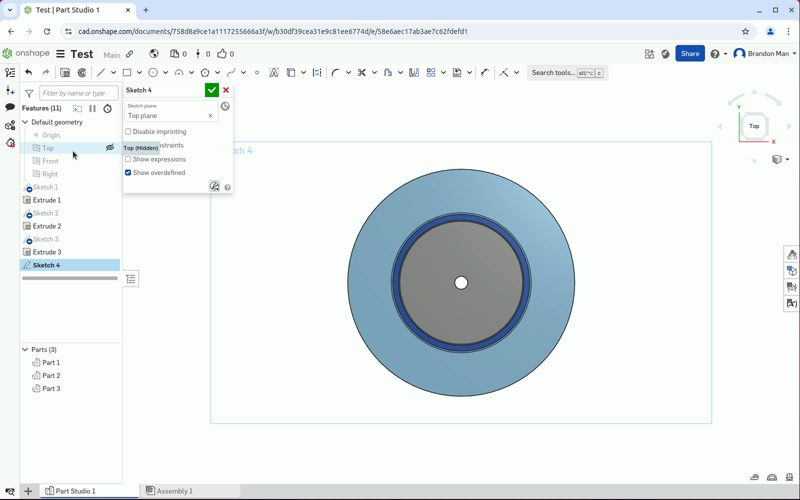
mouse_move(73, 352)
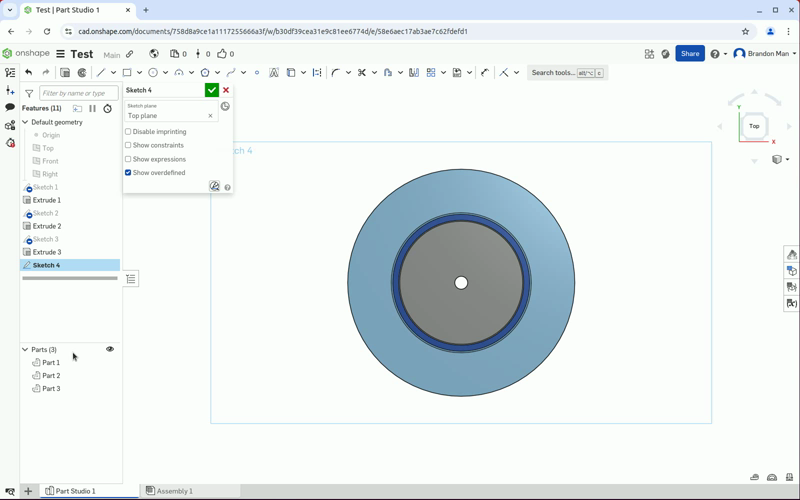
key(y)
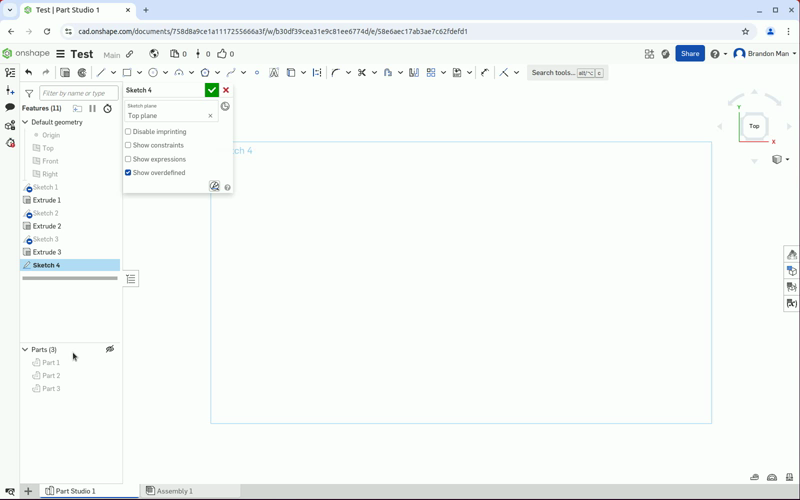
key(c)
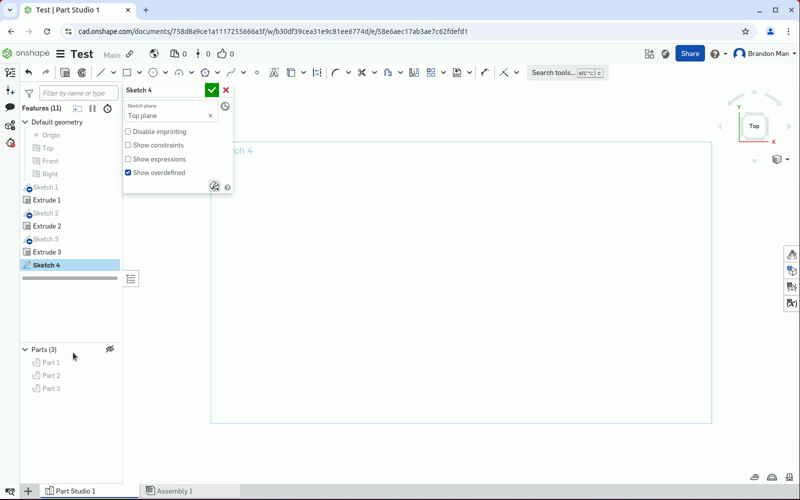
key_down(shift)
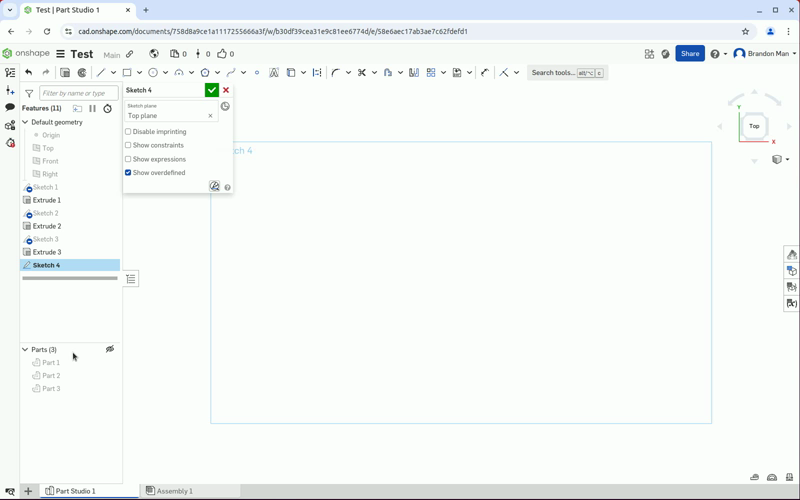
mouse_move(461, 282)
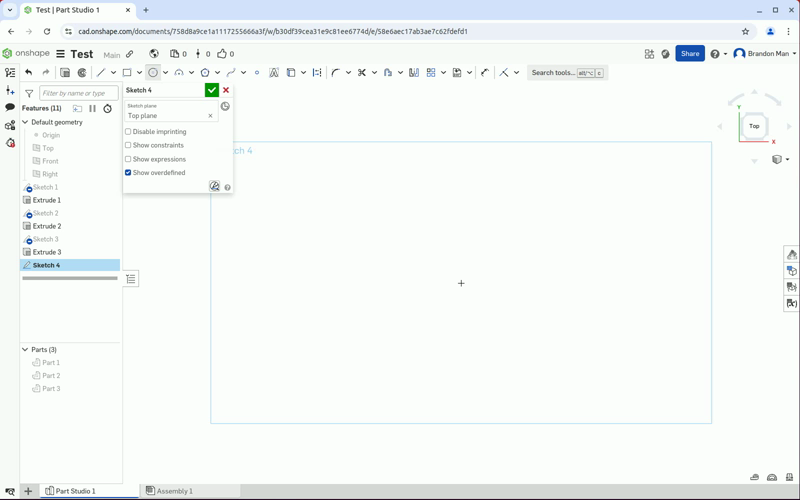
click(461, 282)
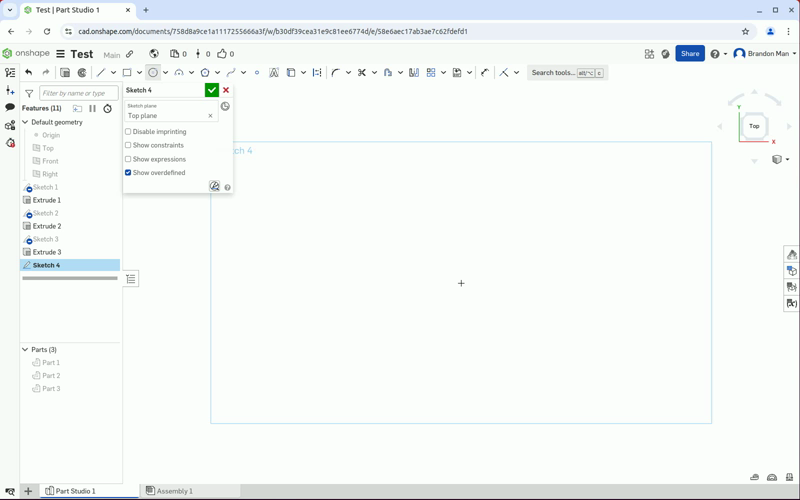
key_up(shift)
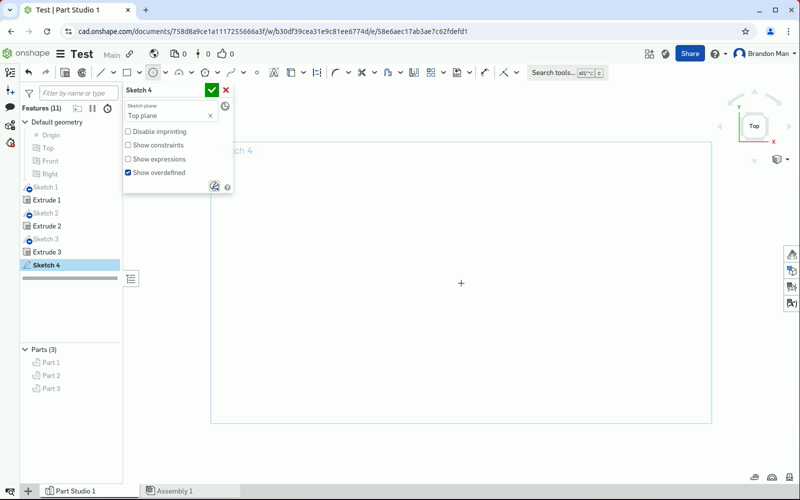
mouse_move(531, 282)
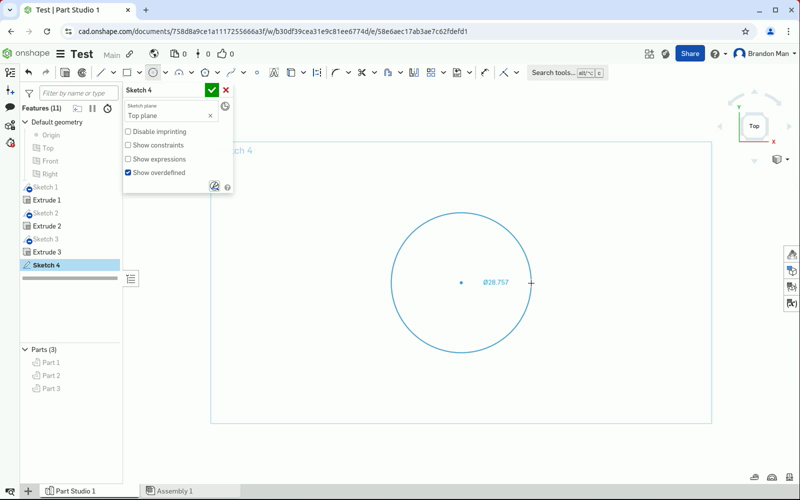
click(531, 282)
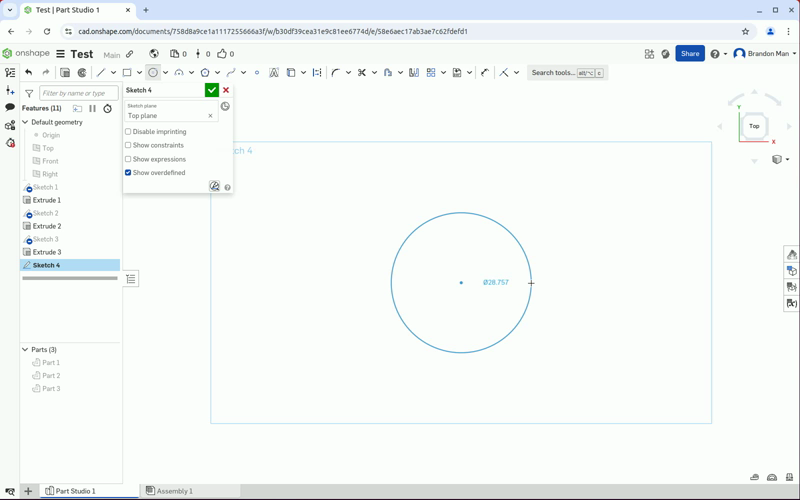
key(esc)
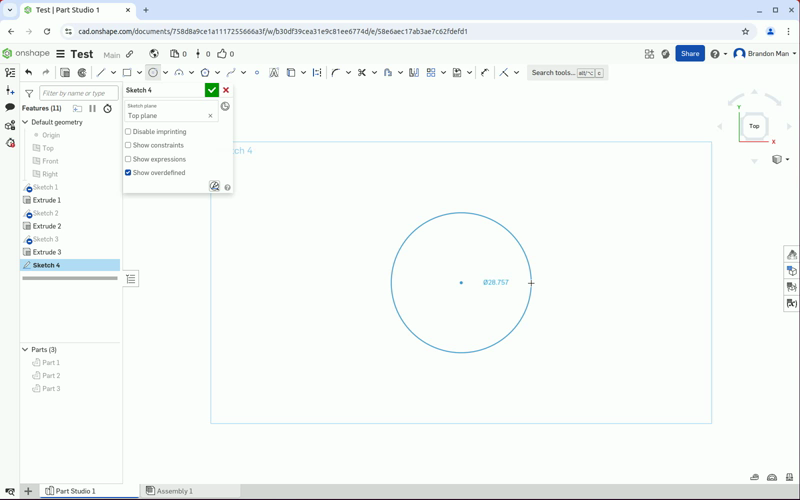
key(c)
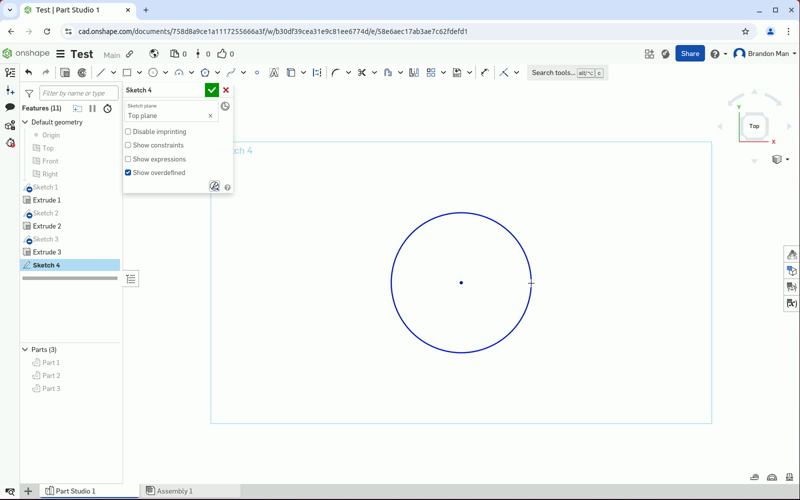
key_down(shift)
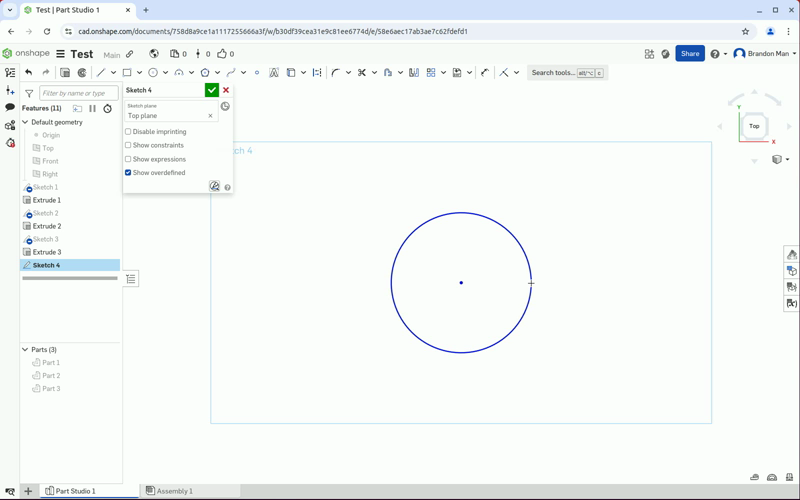
mouse_move(461, 282)
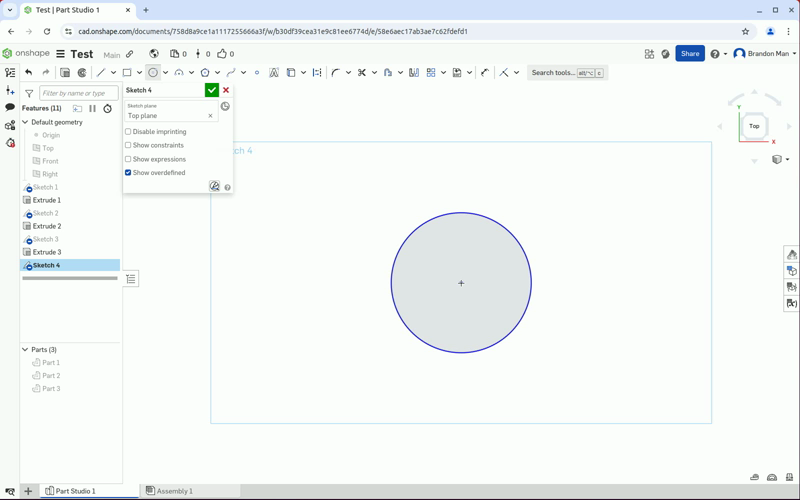
click(461, 282)
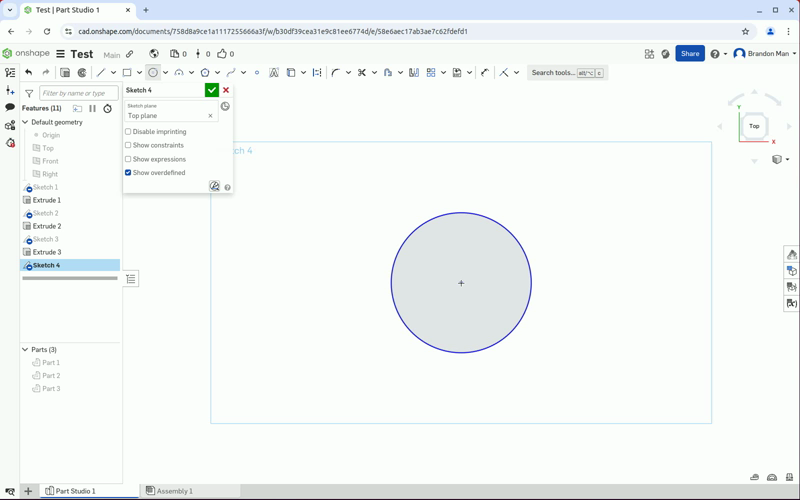
key_up(shift)
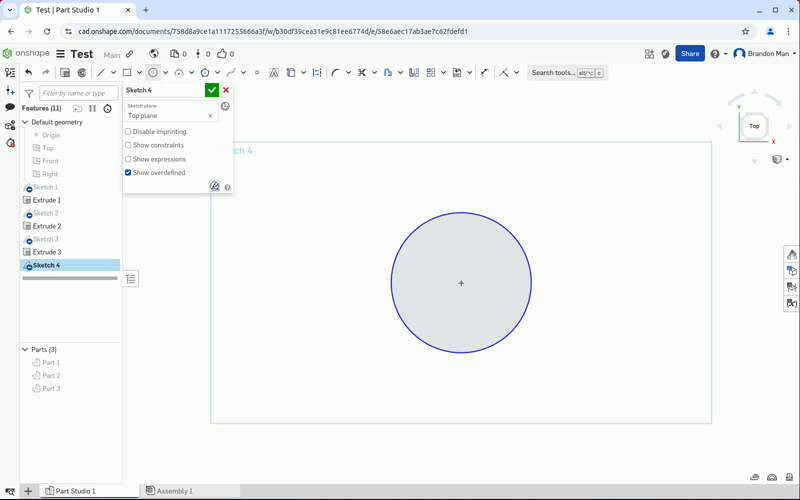
mouse_move(523, 282)
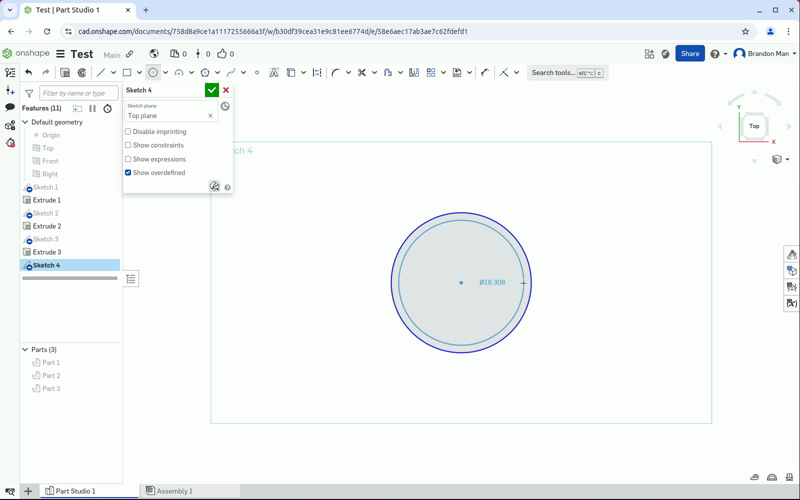
click(523, 282)
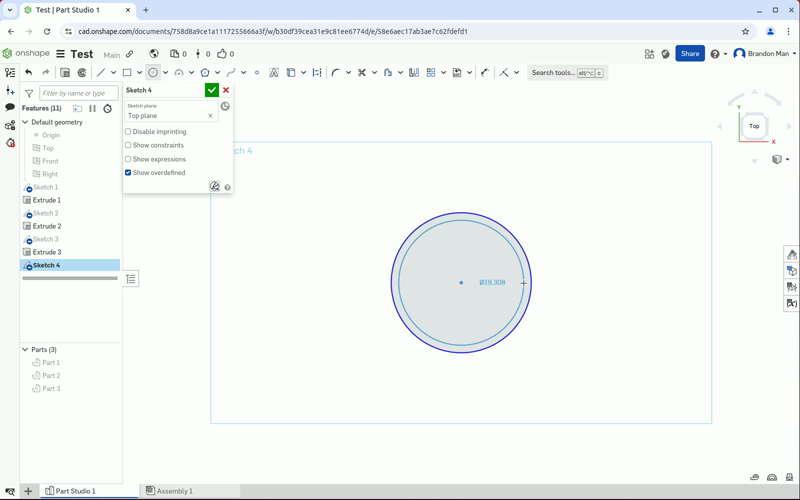
key(esc)
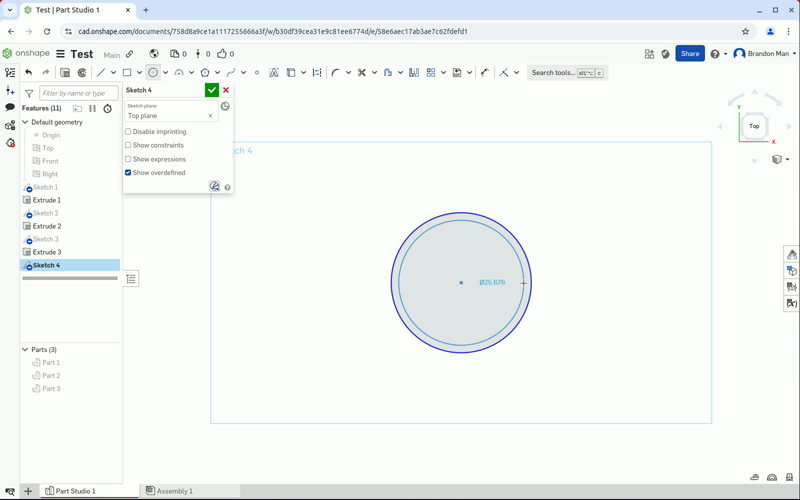
mouse_move(402, 254)
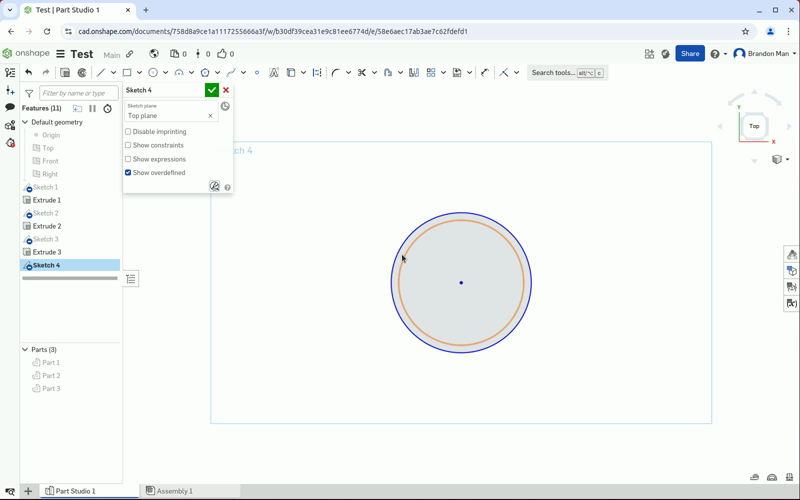
click(402, 254)
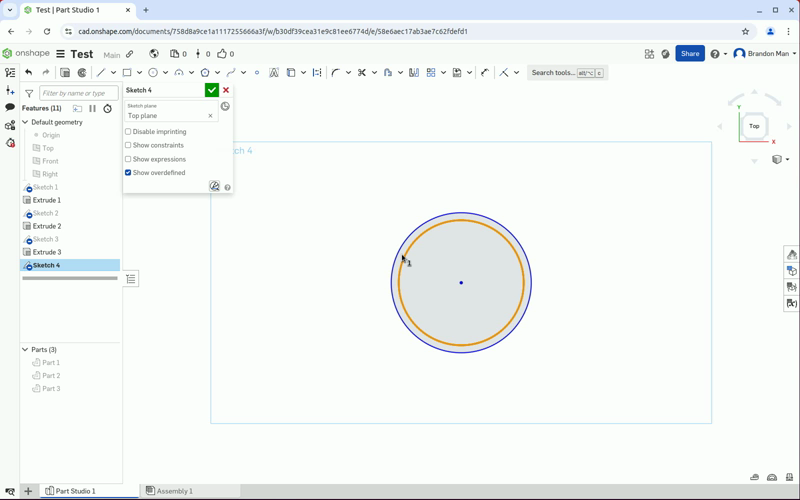
mouse_move(73, 352)
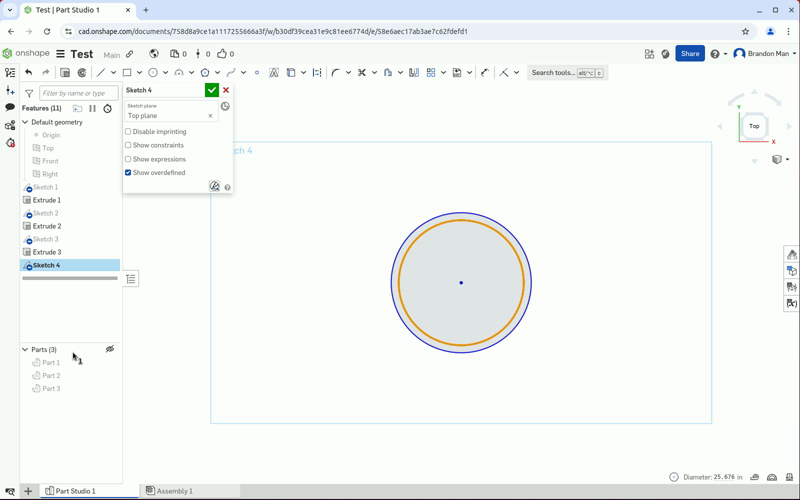
key(shift+y)
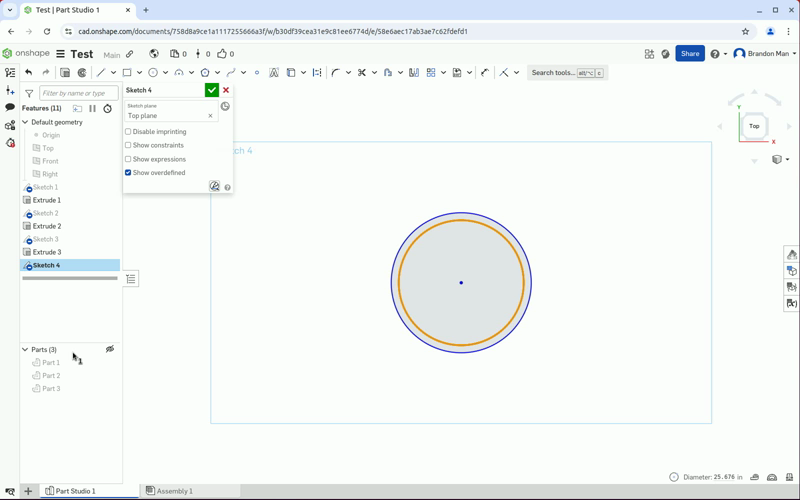
key(shift+e)
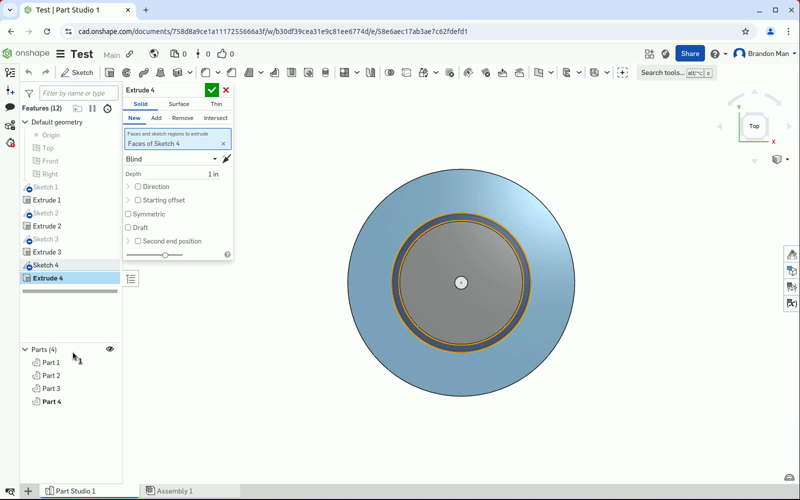
mouse_move(143, 106)
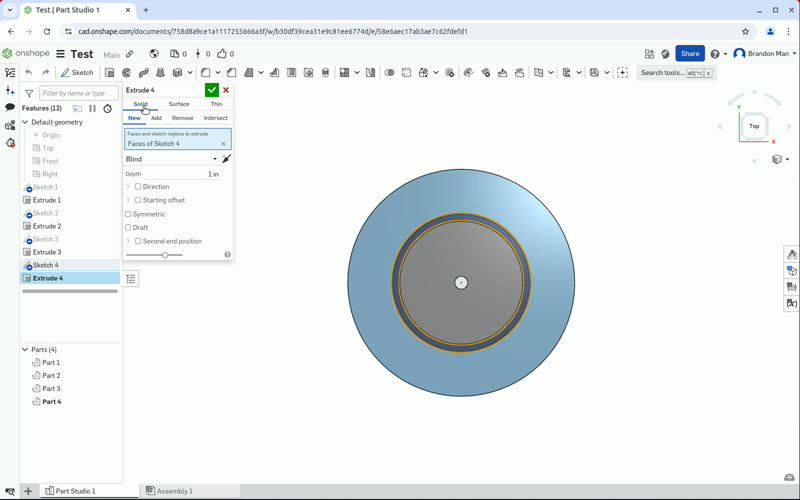
click(143, 106)
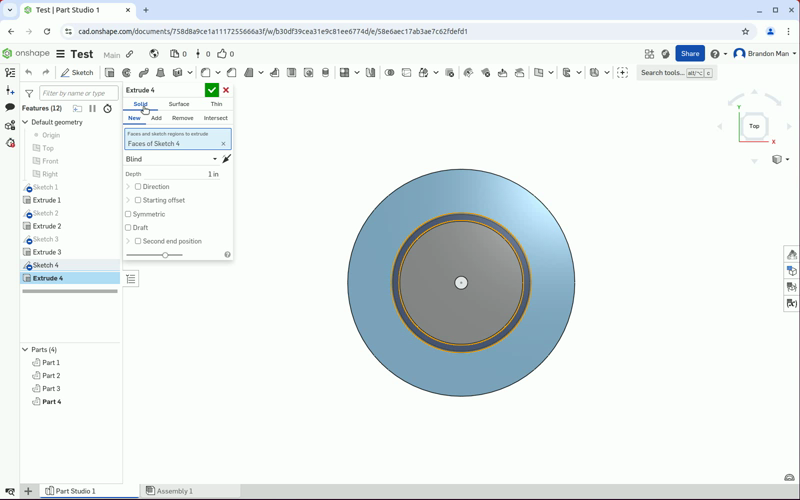
mouse_move(137, 120)
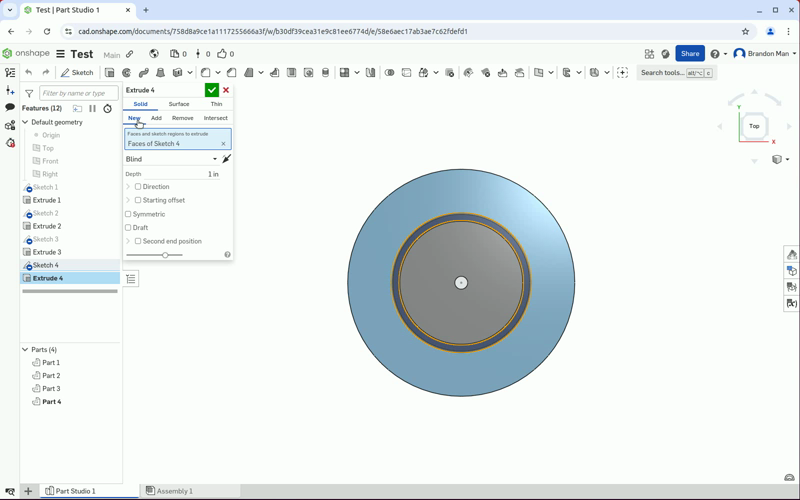
click(137, 120)
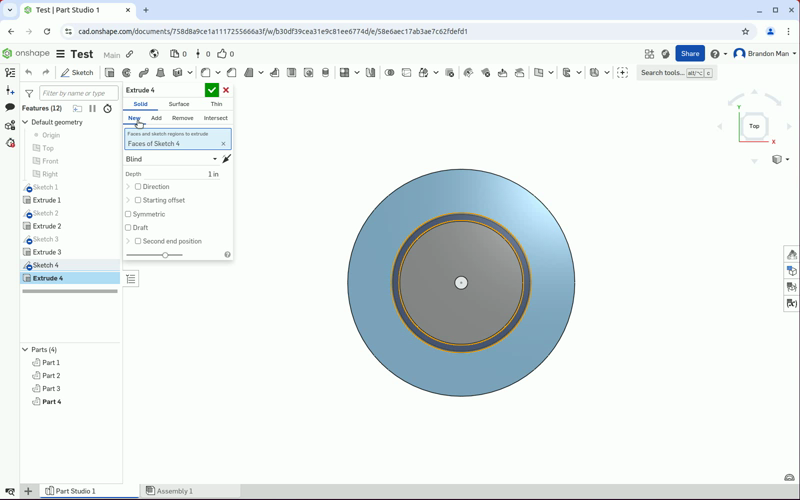
key(tab, 4)
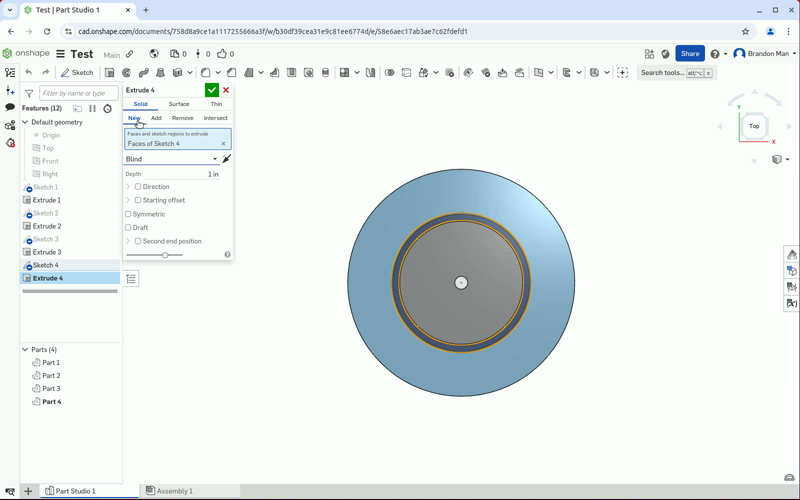
text(17.331)
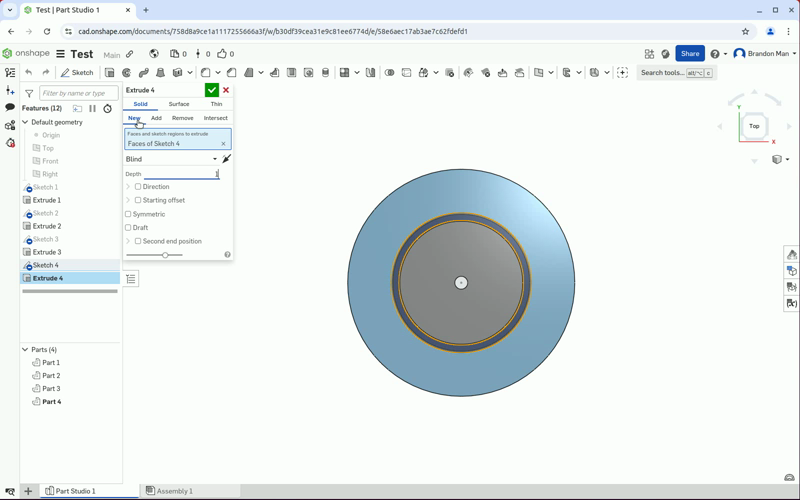
key(enter)
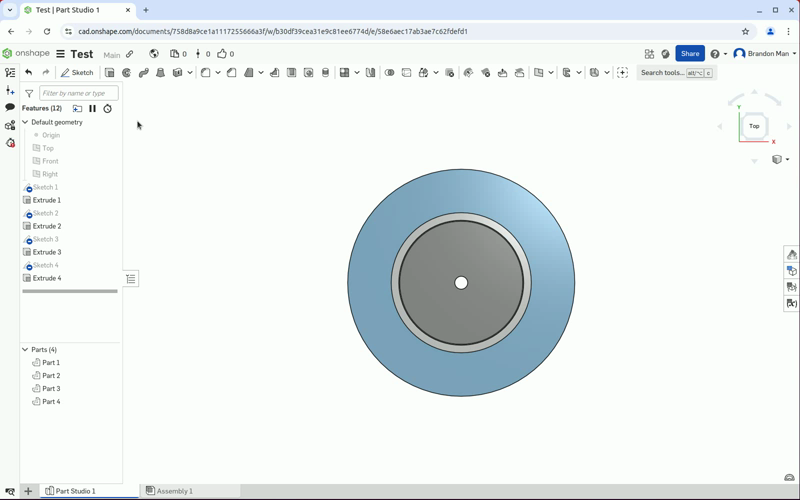
key(shift+h)
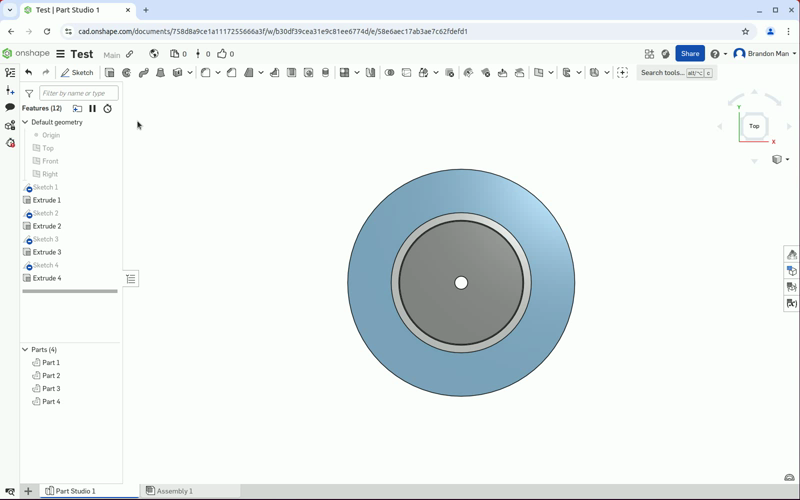
key(shift+h)
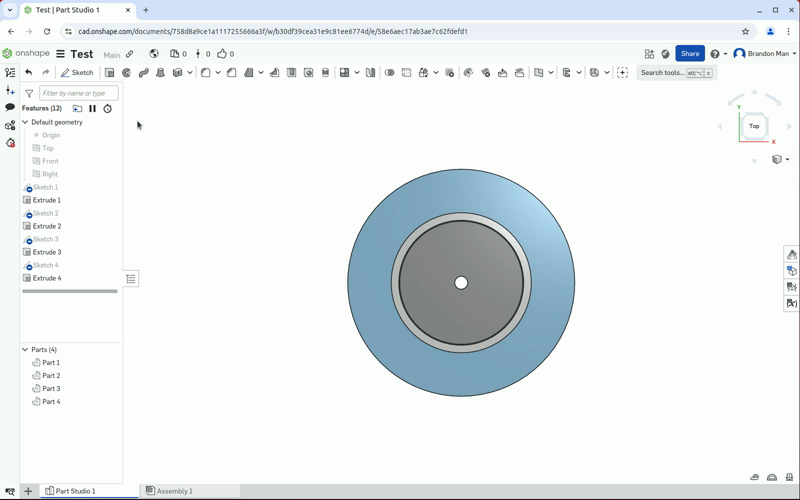
mouse_move(73, 189)
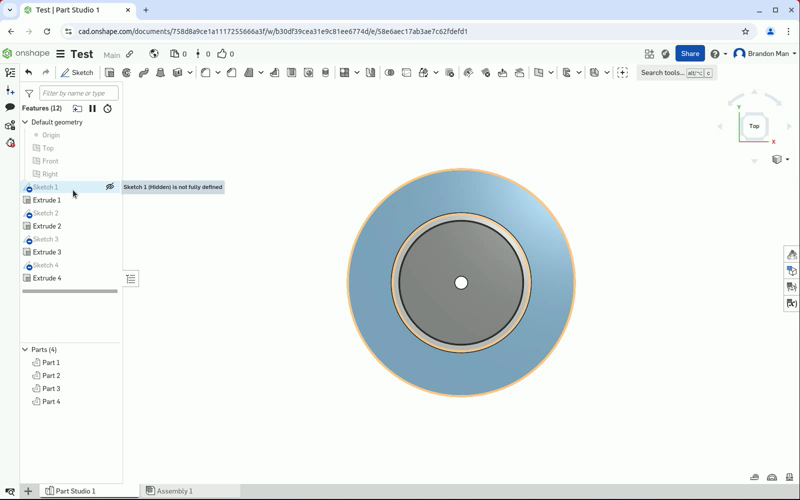
click(73, 189)
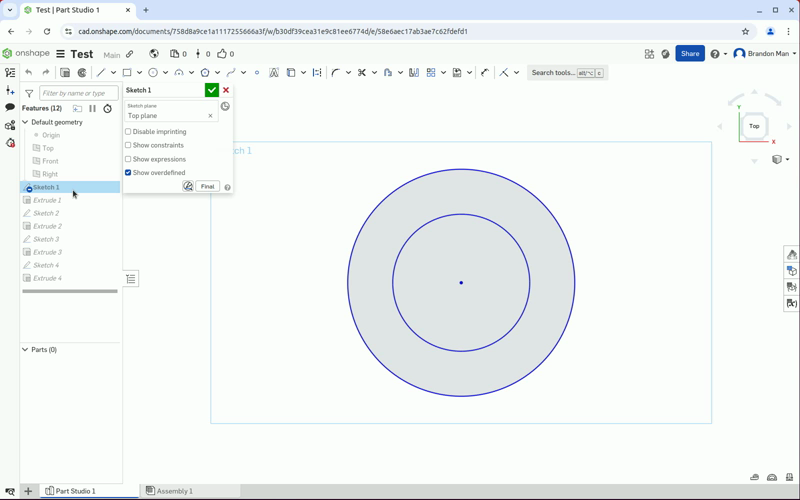
mouse_move(229, 92)
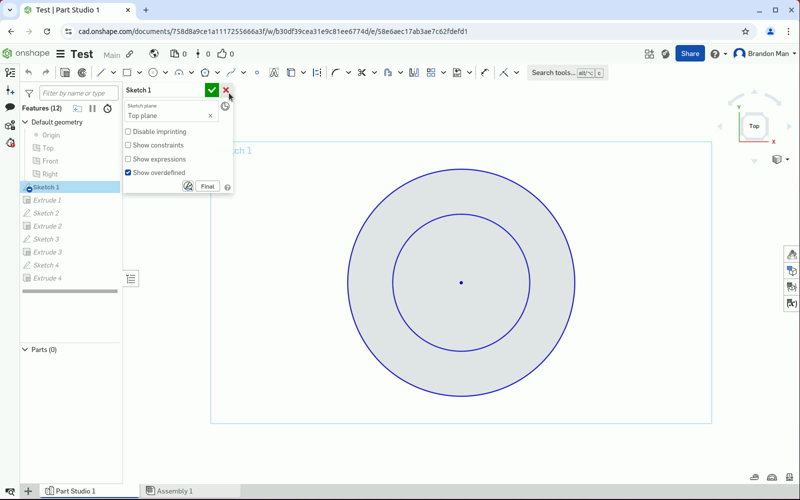
click(229, 92)
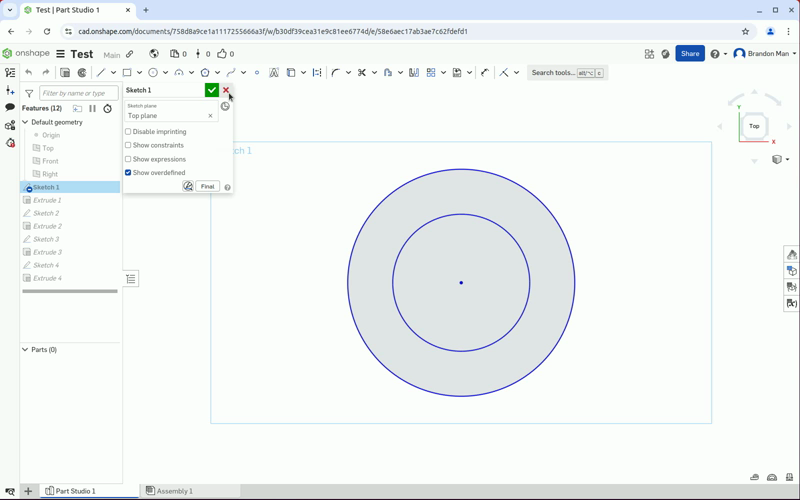
key(shift+s)
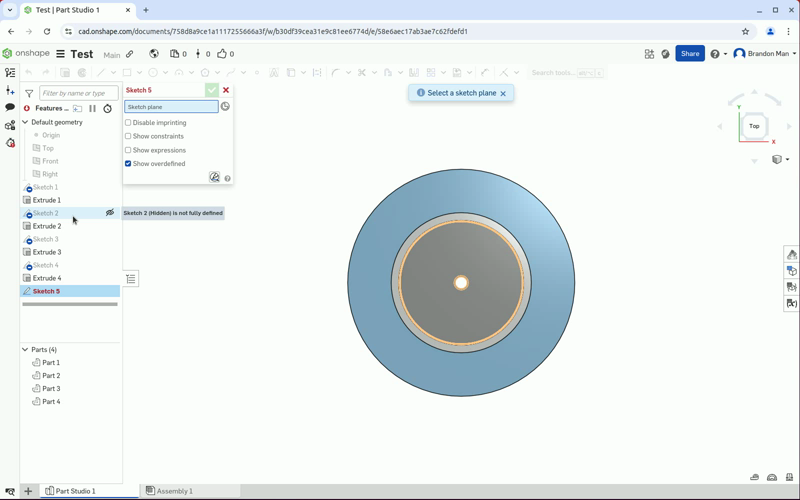
scroll(3)
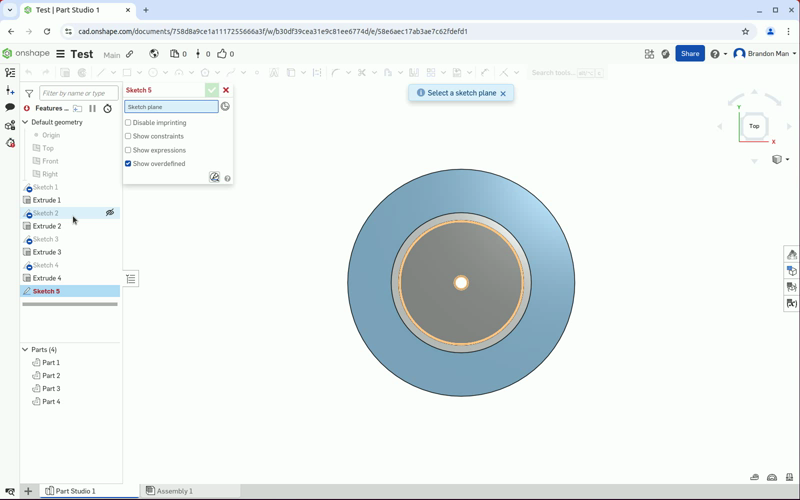
mouse_move(73, 150)
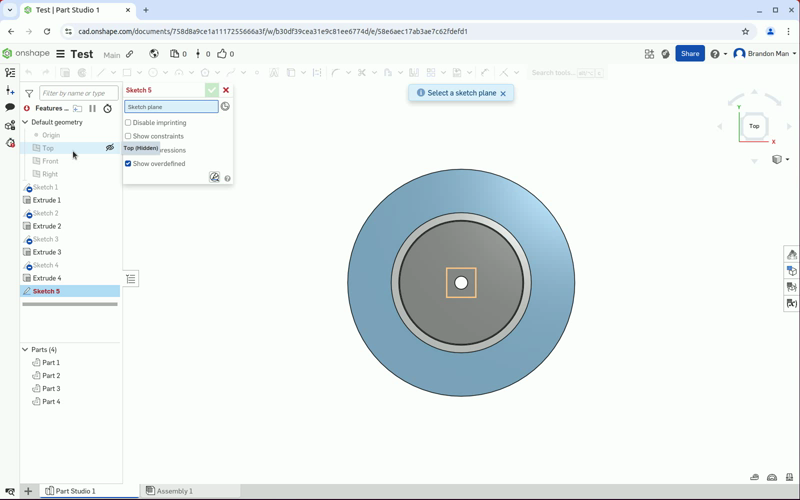
click(73, 150)
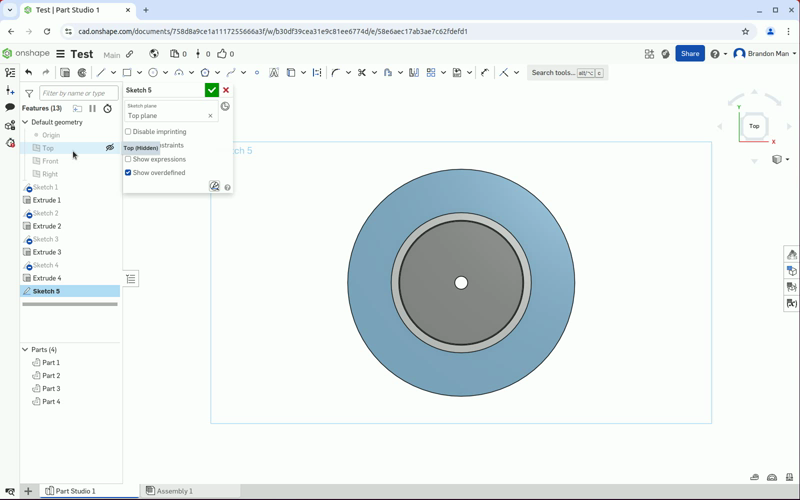
mouse_move(73, 352)
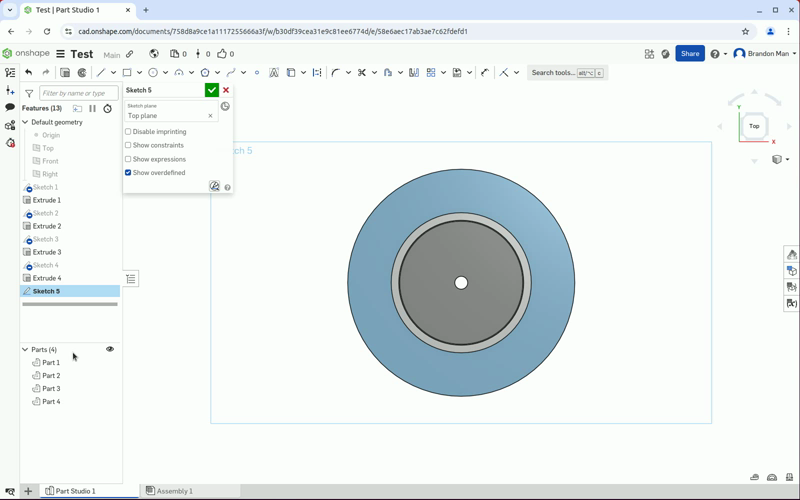
key(y)
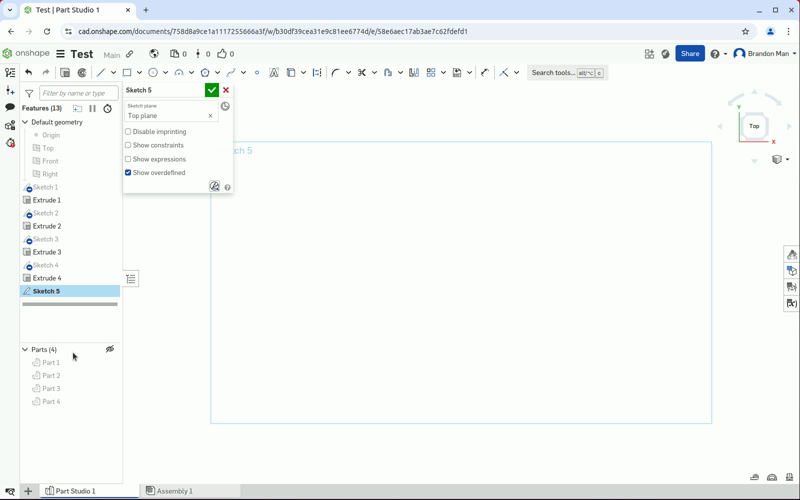
key(c)
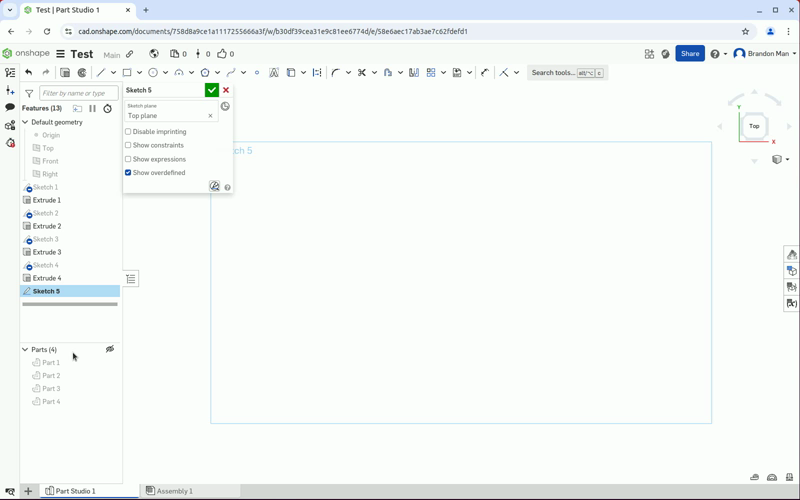
key_down(shift)
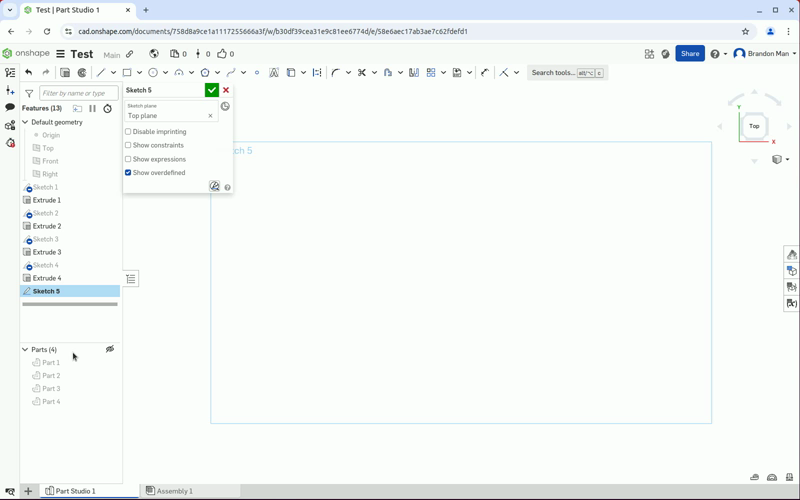
mouse_move(461, 282)
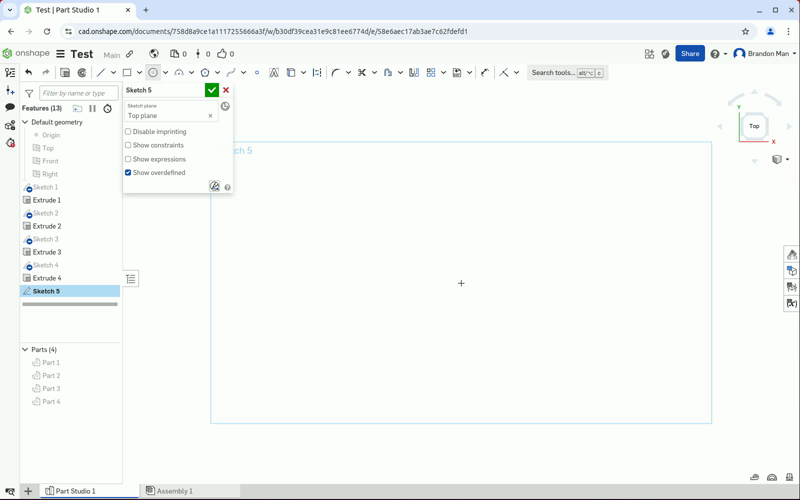
click(461, 282)
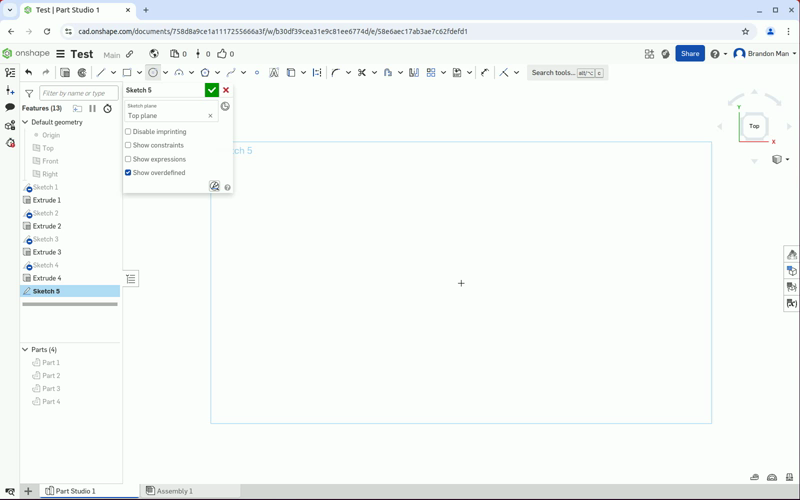
key_up(shift)
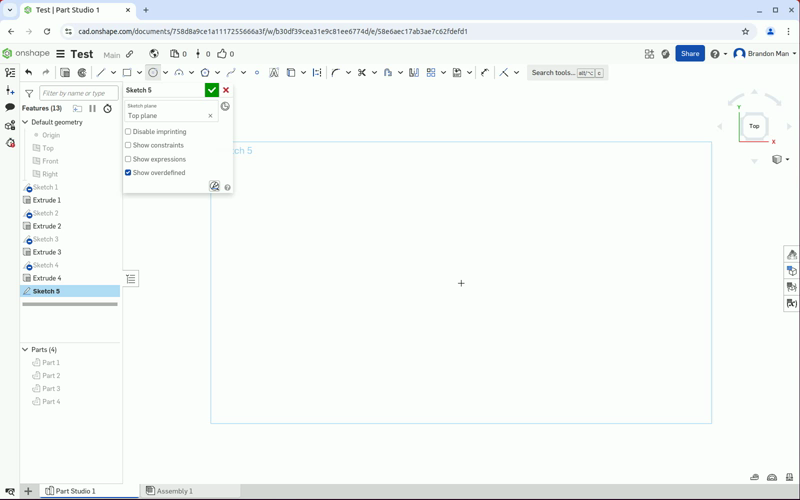
mouse_move(574, 282)
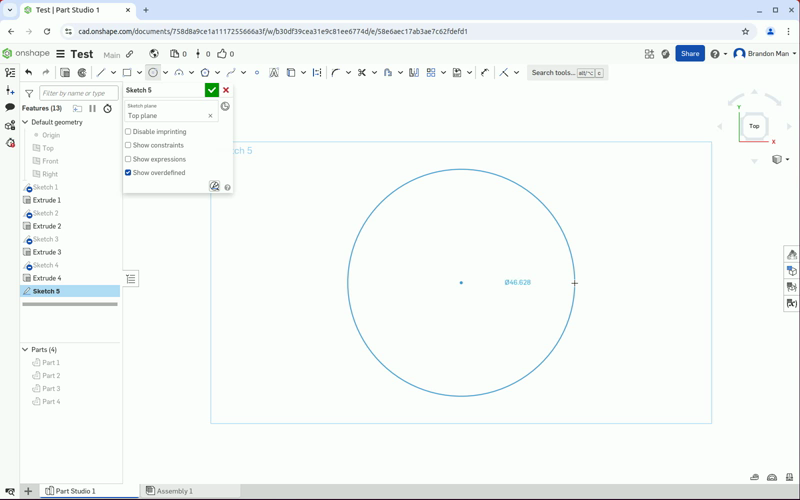
click(574, 282)
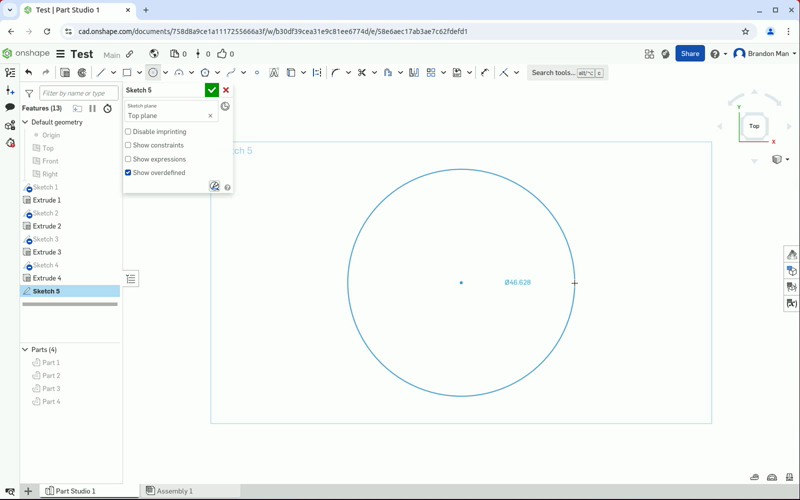
key(esc)
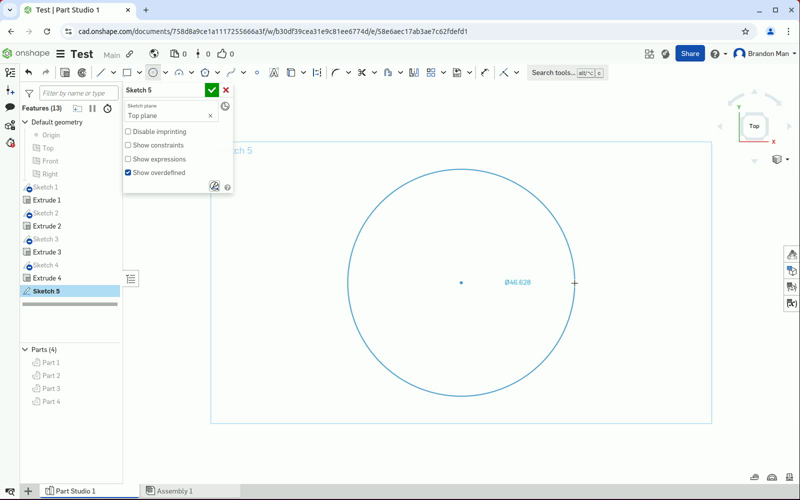
key(c)
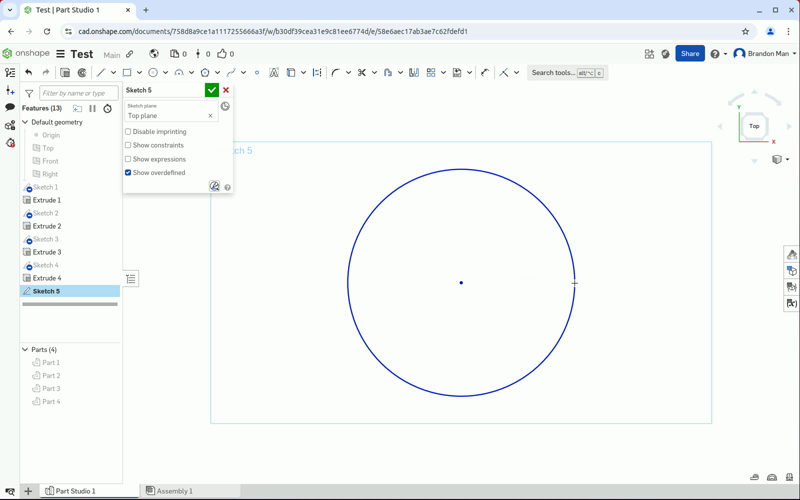
key_down(shift)
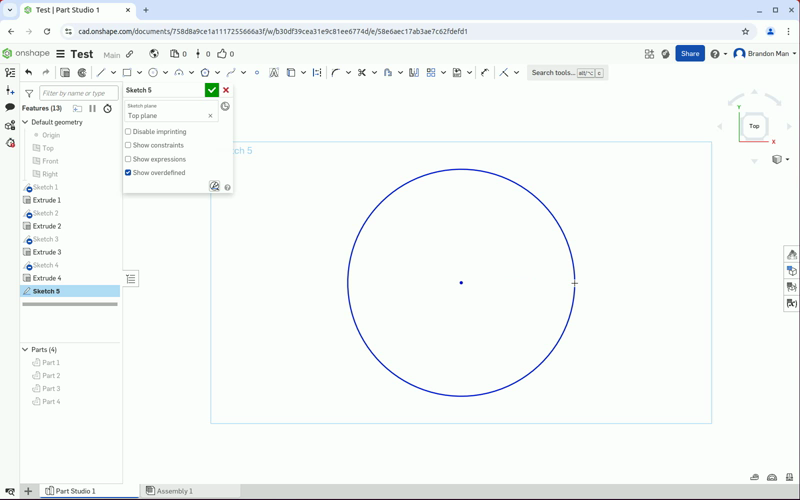
mouse_move(461, 282)
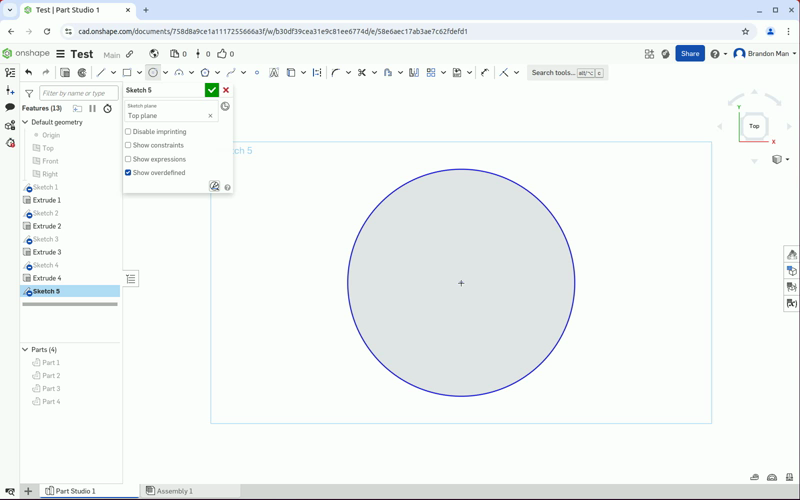
click(461, 282)
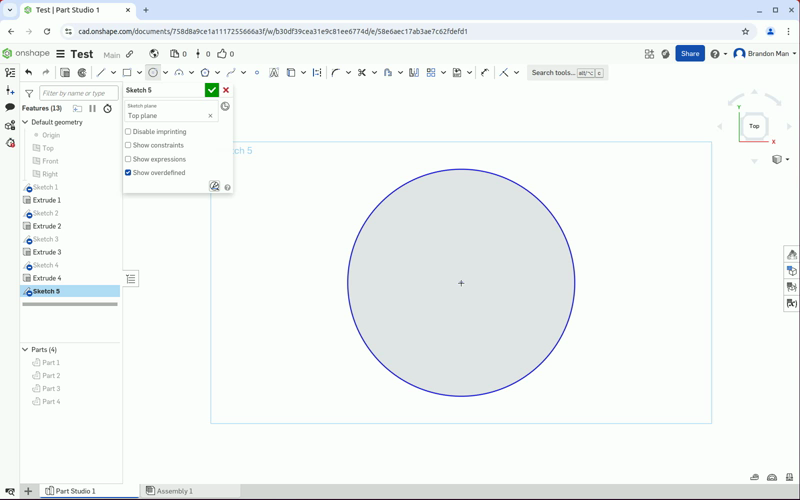
key_up(shift)
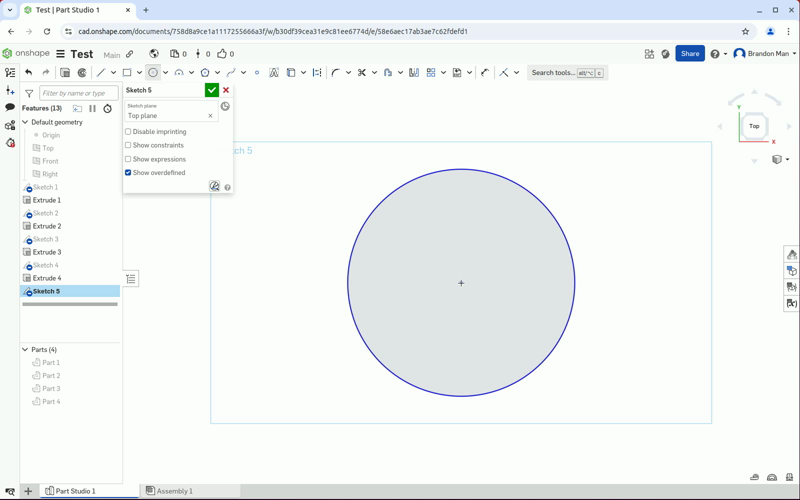
mouse_move(529, 282)
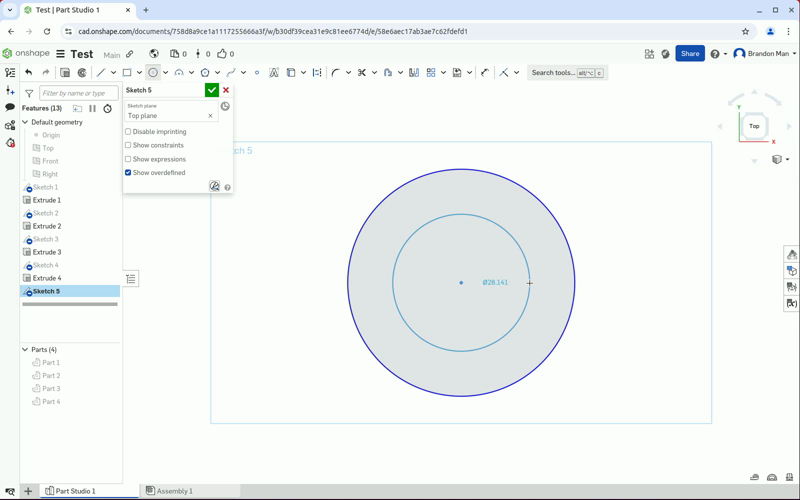
click(529, 282)
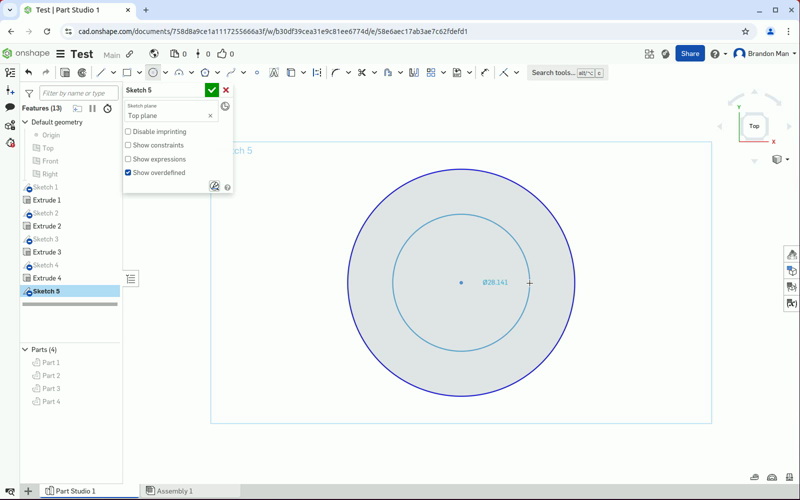
key(esc)
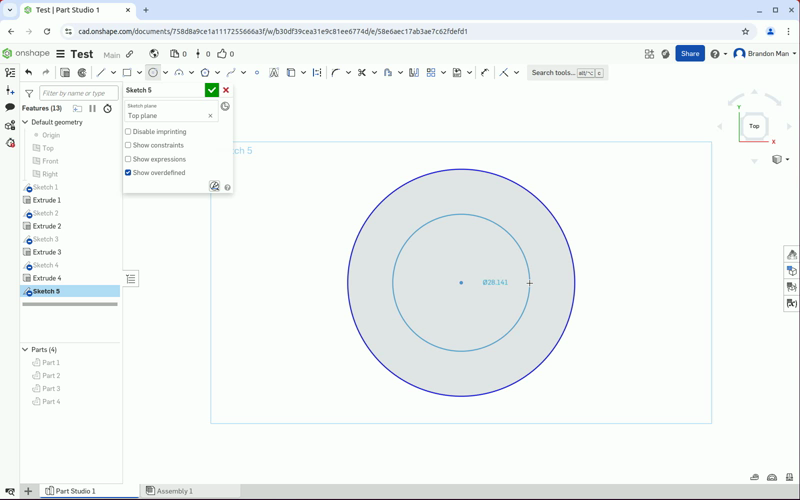
mouse_move(411, 208)
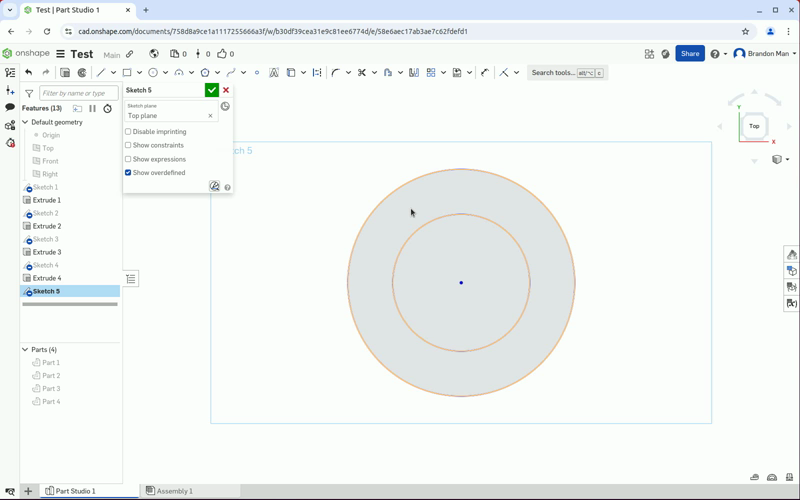
click(411, 208)
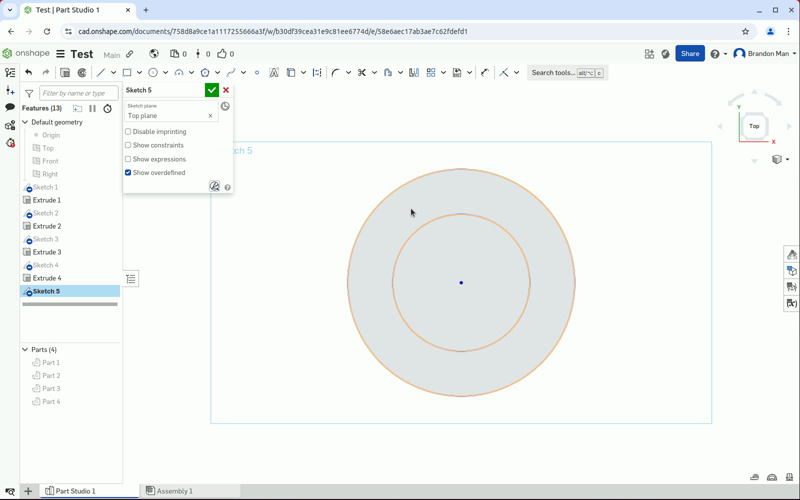
mouse_move(73, 352)
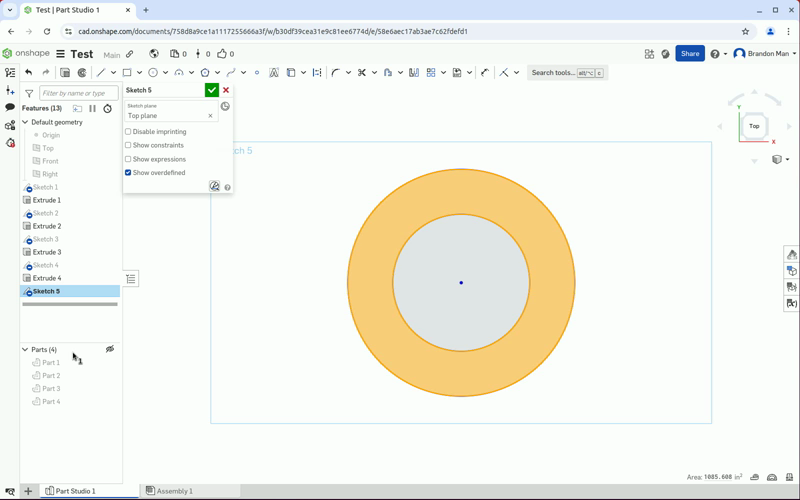
key(shift+y)
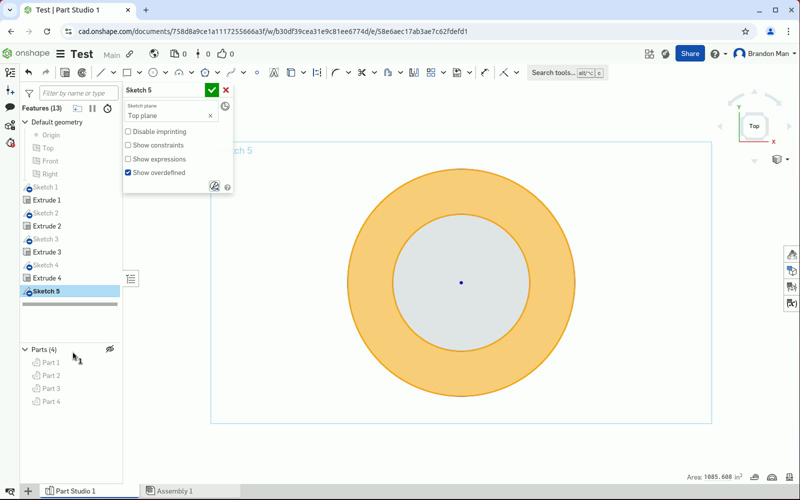
key(shift+e)
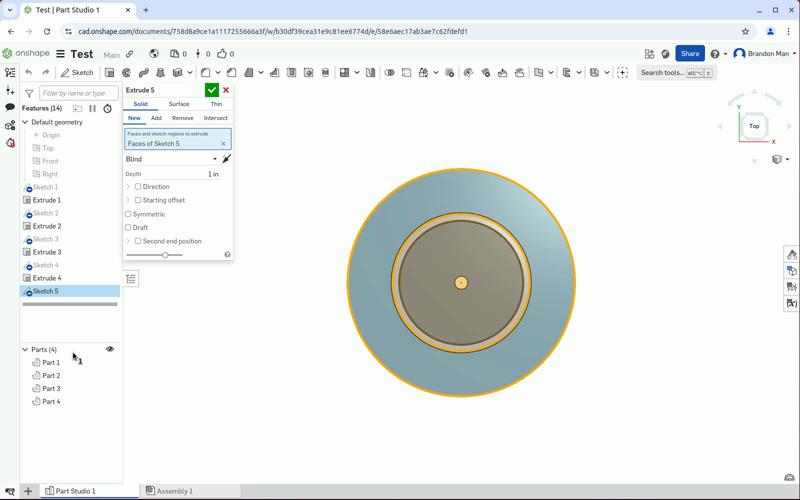
mouse_move(143, 106)
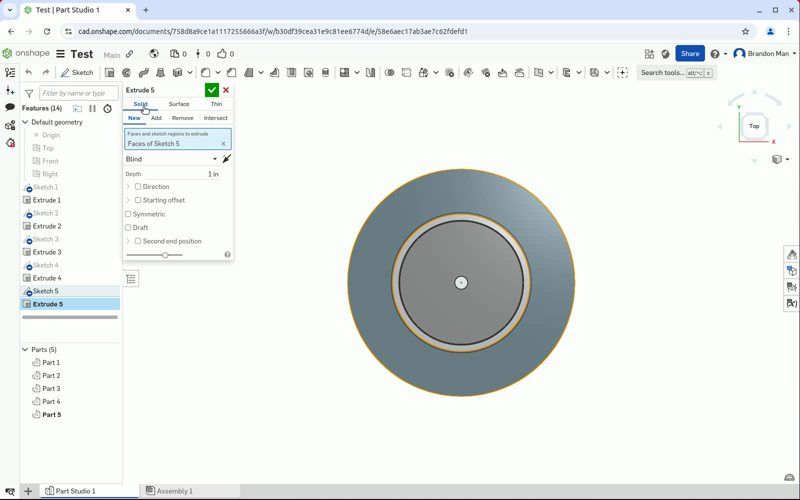
click(143, 106)
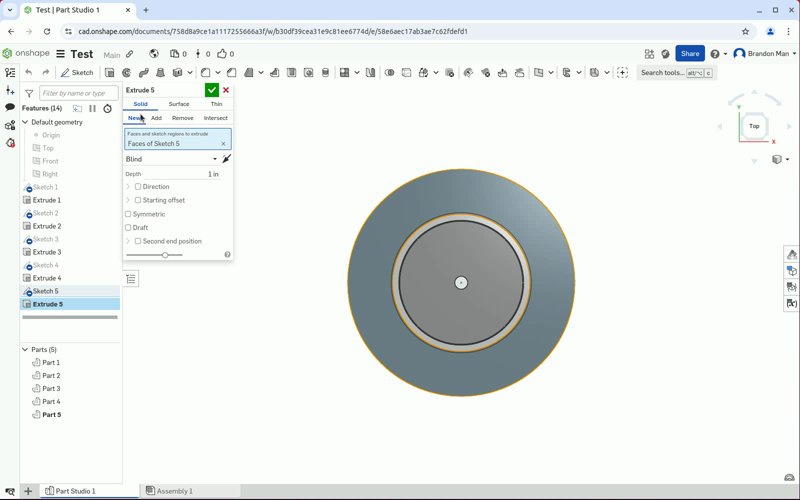
mouse_move(137, 120)
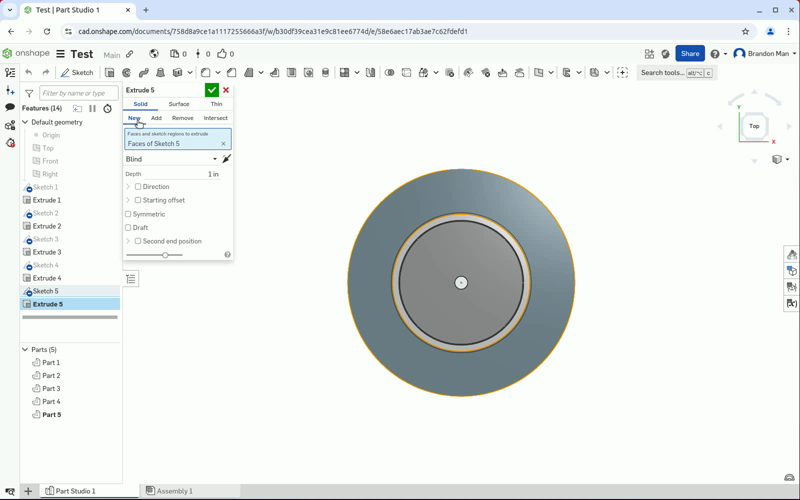
click(137, 120)
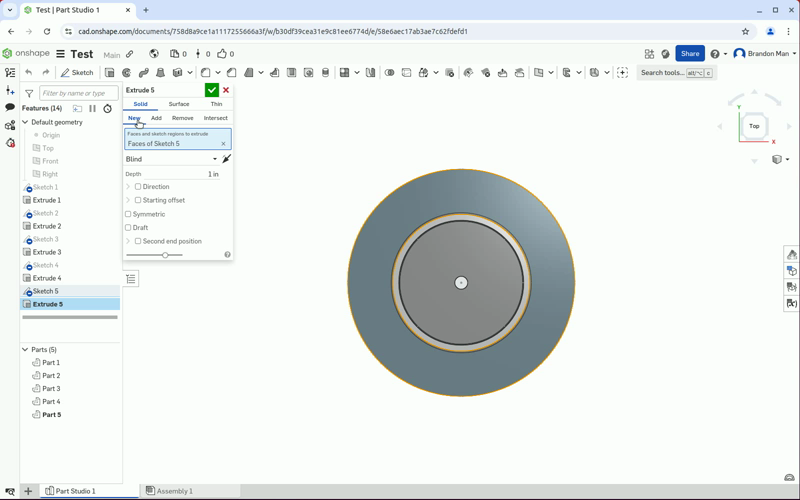
key(tab, 4)
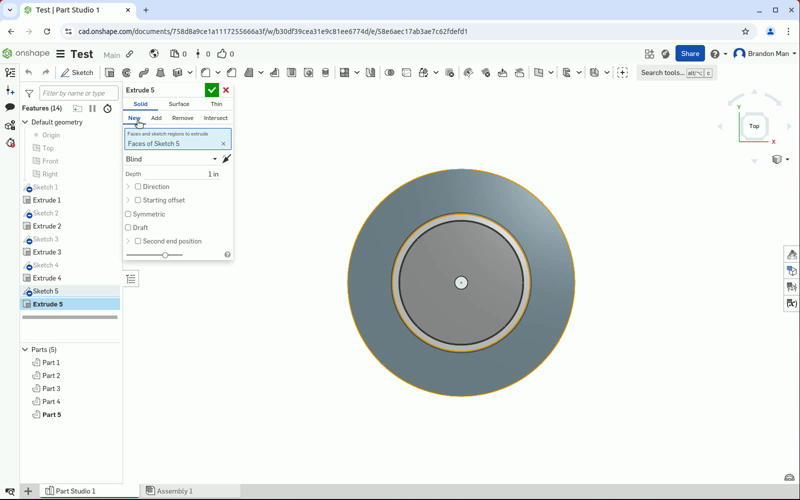
text(1.685)
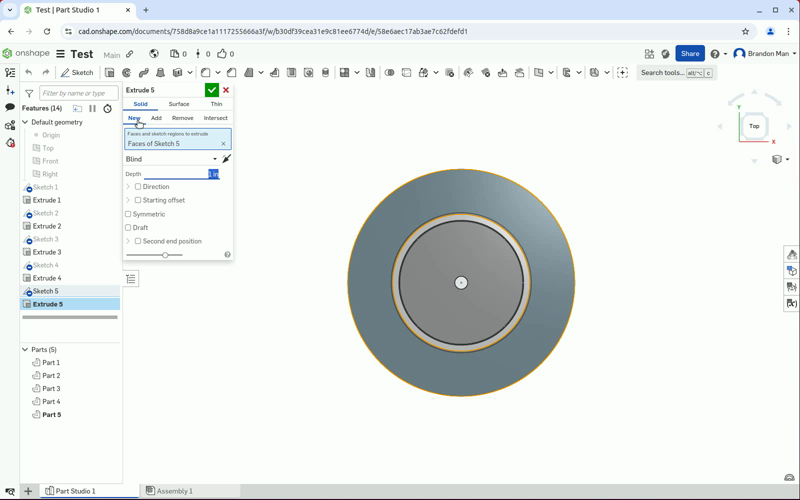
key(enter)
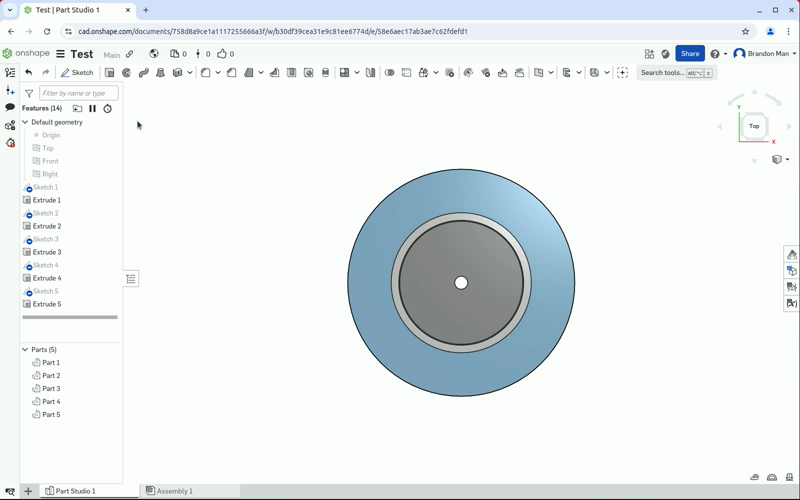
key(shift+h)
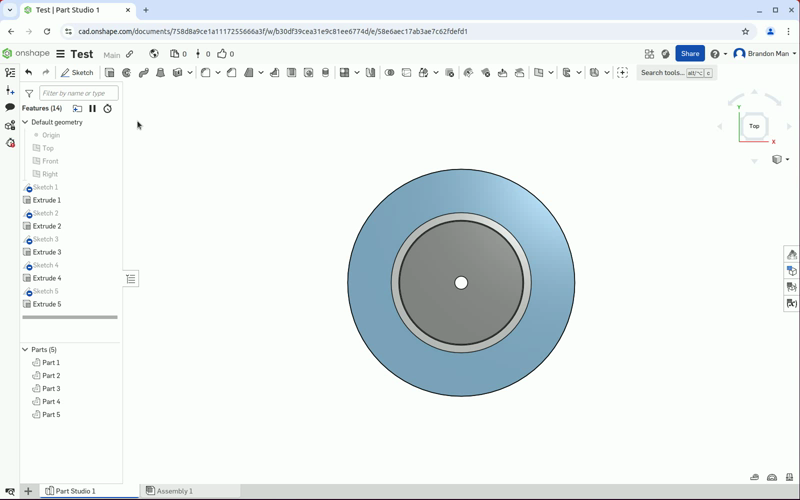
key(shift+h)
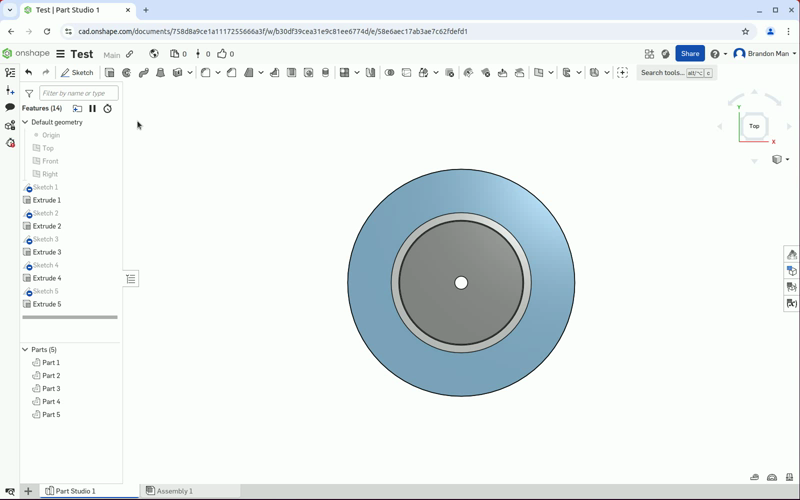
key(shift+7)
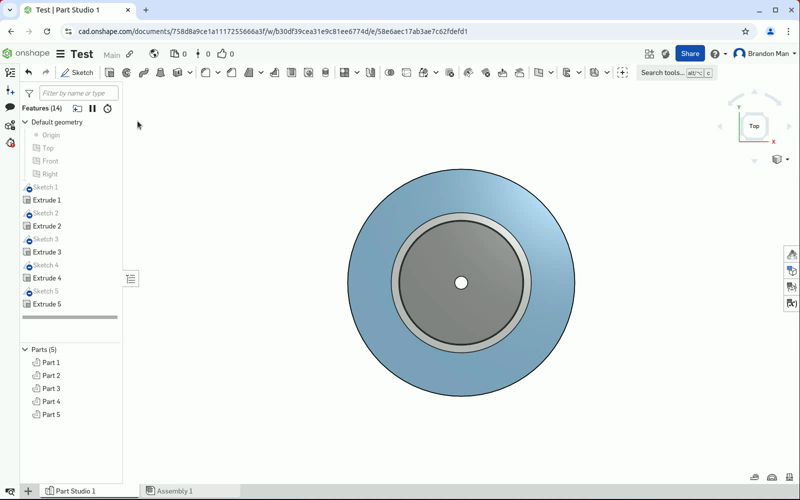
key(up, 3)
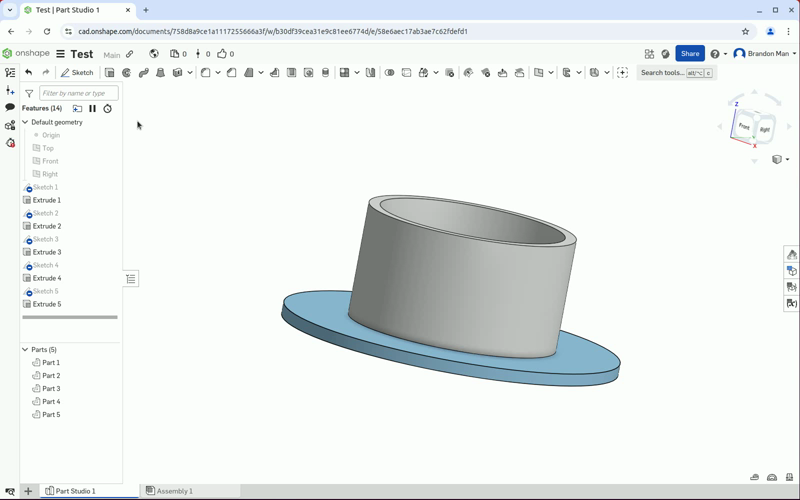
key(left, 3)
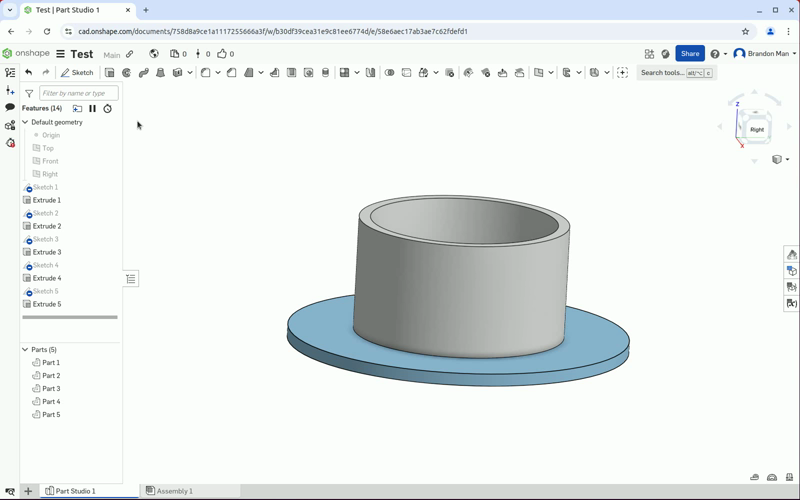
key(right, 3)
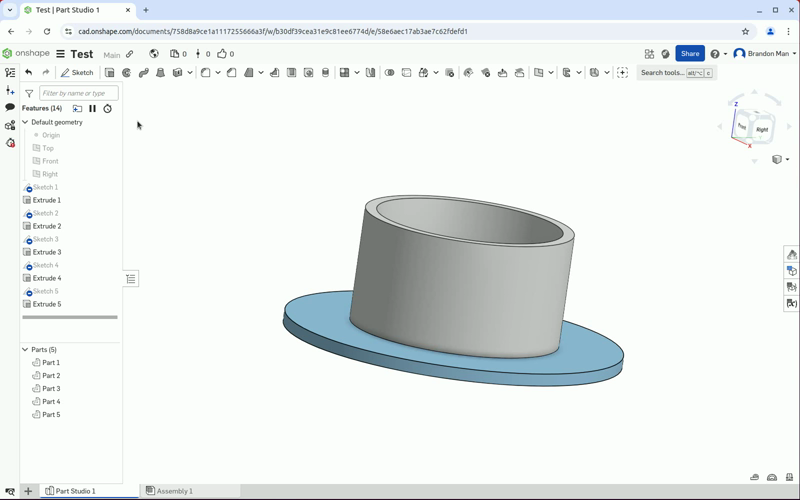
key(down, 3)
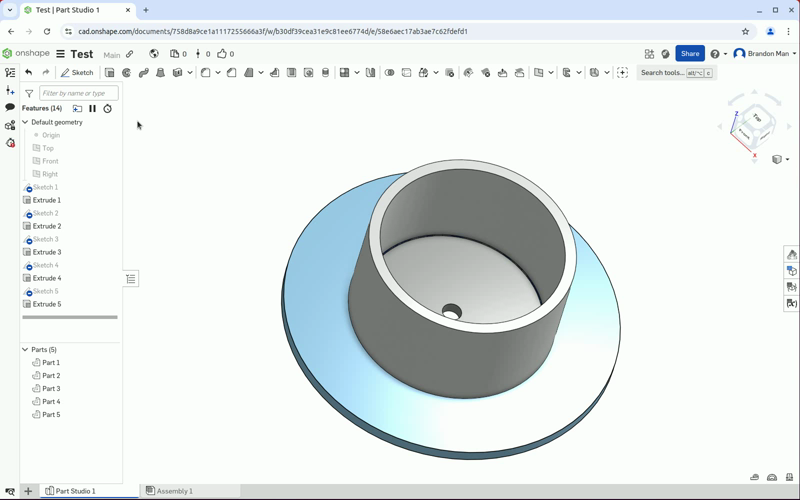
mouse_move(73, 189)
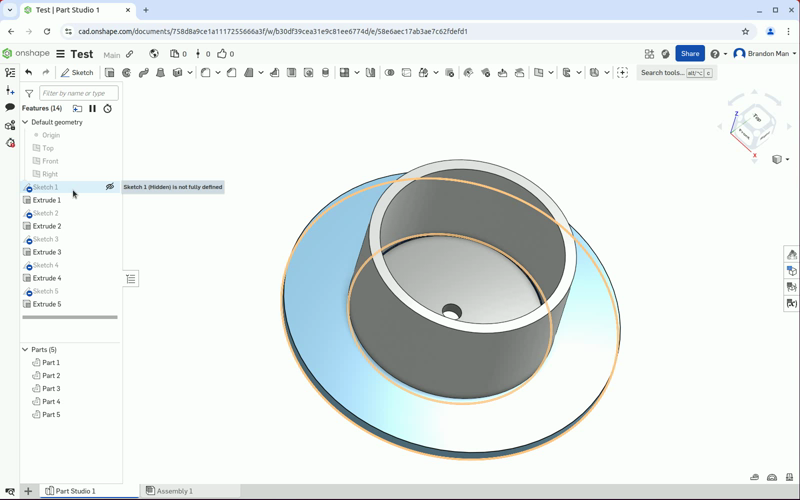
click(73, 189)